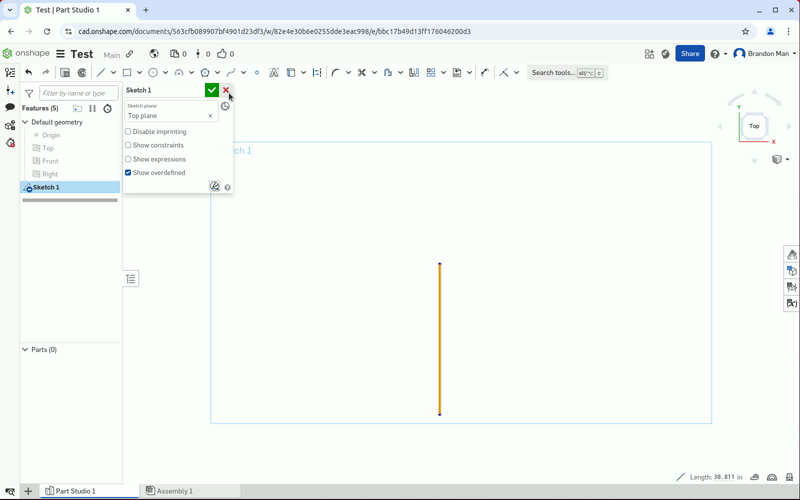
key(shift+h)
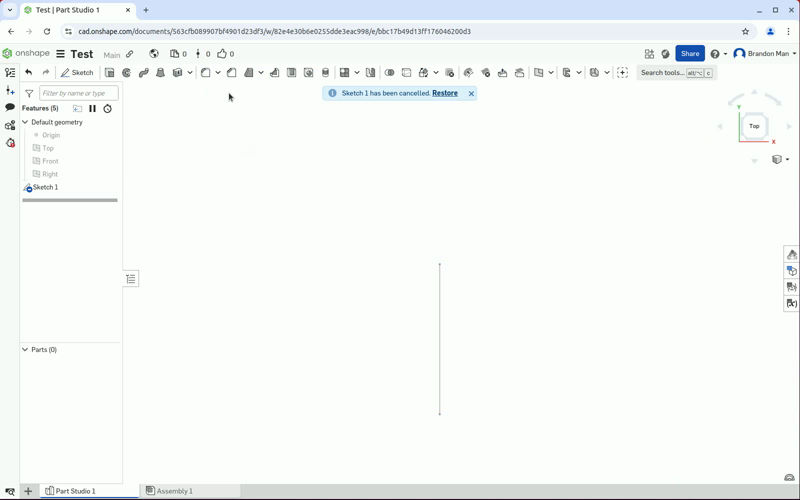
key(shift+s)
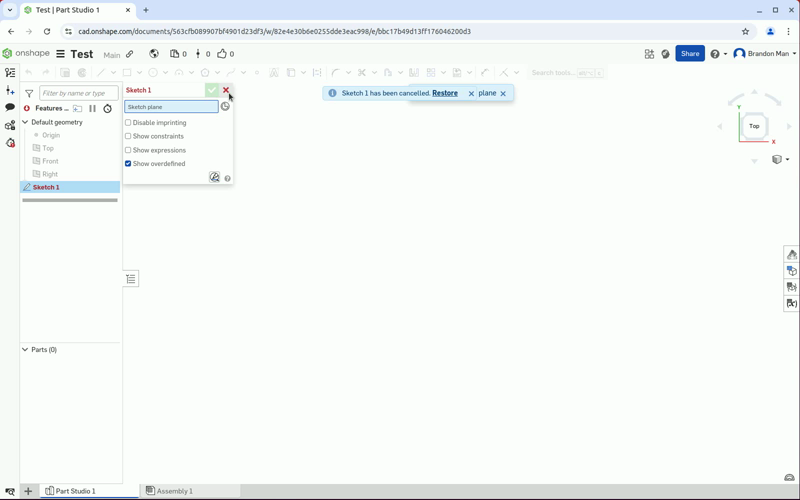
mouse_move(73, 150)
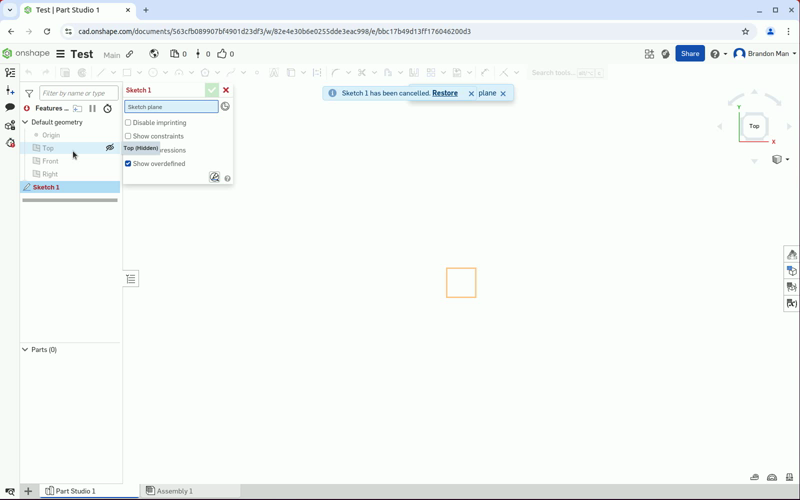
click(73, 150)
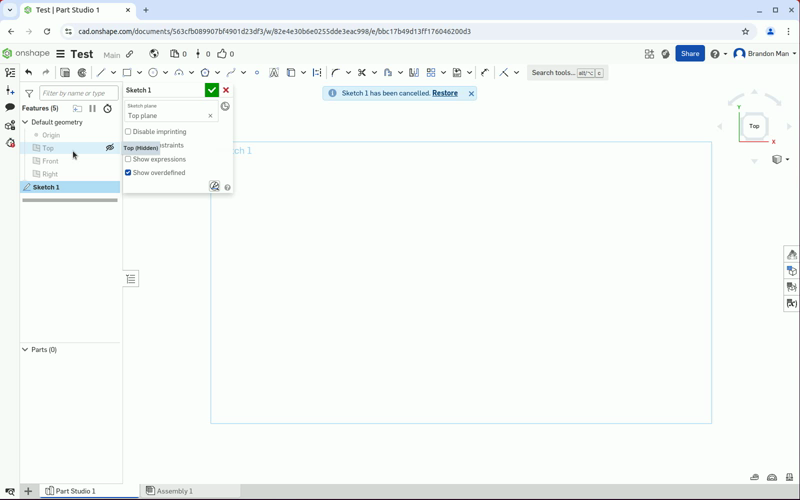
mouse_move(73, 352)
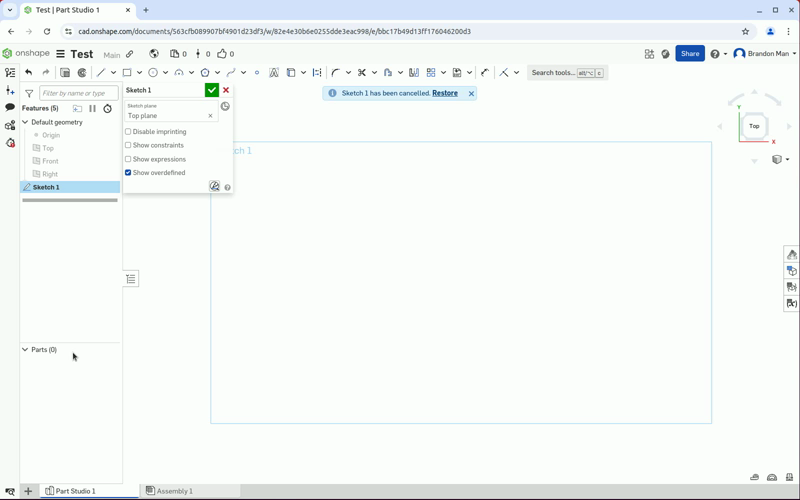
key(y)
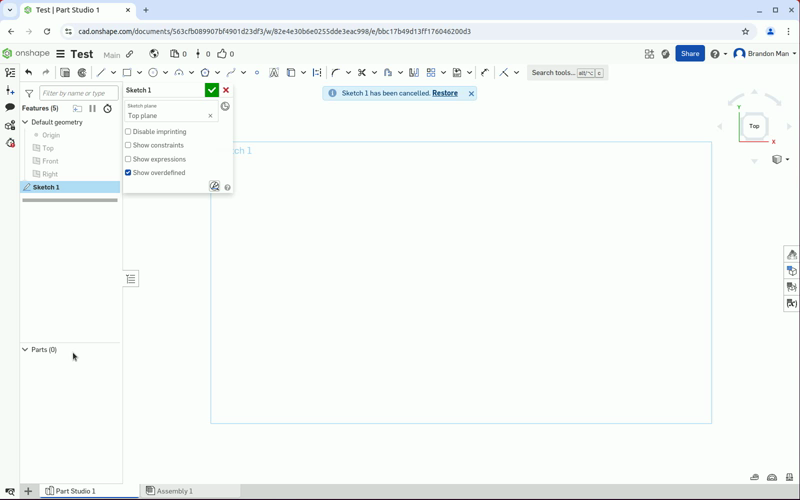
key(a)
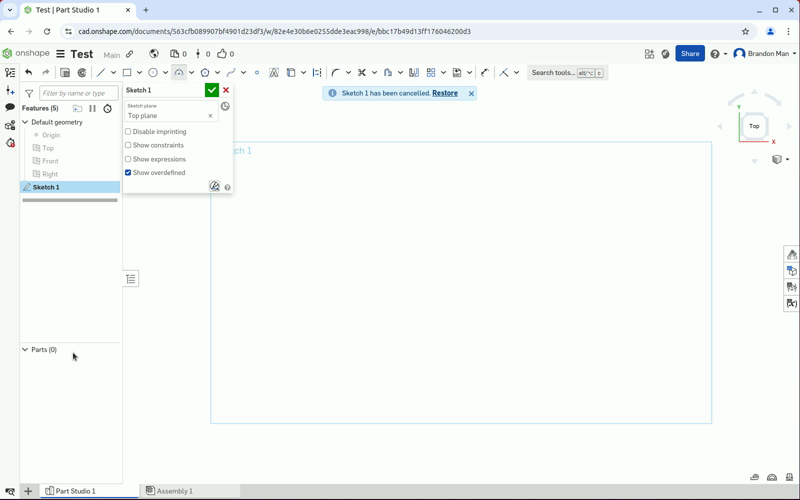
key_down(shift)
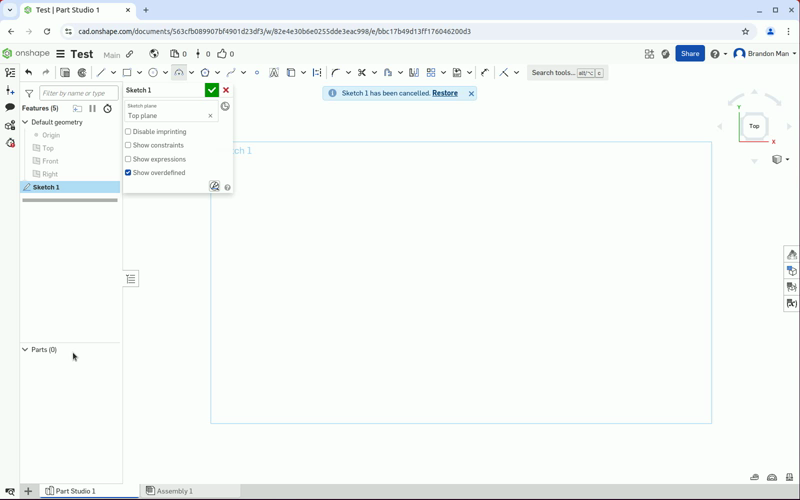
mouse_move(447, 305)
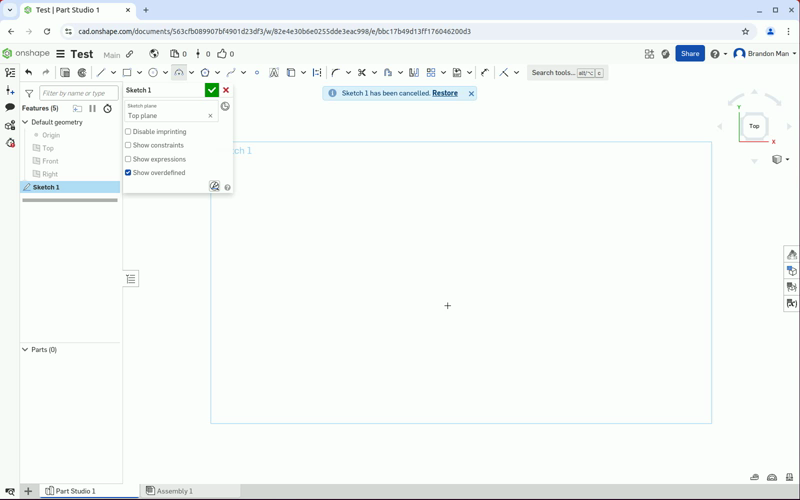
click(447, 305)
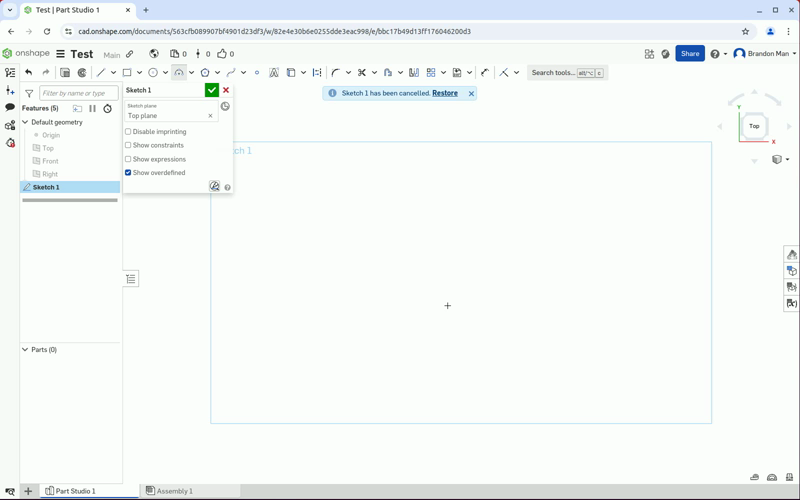
key_up(shift)
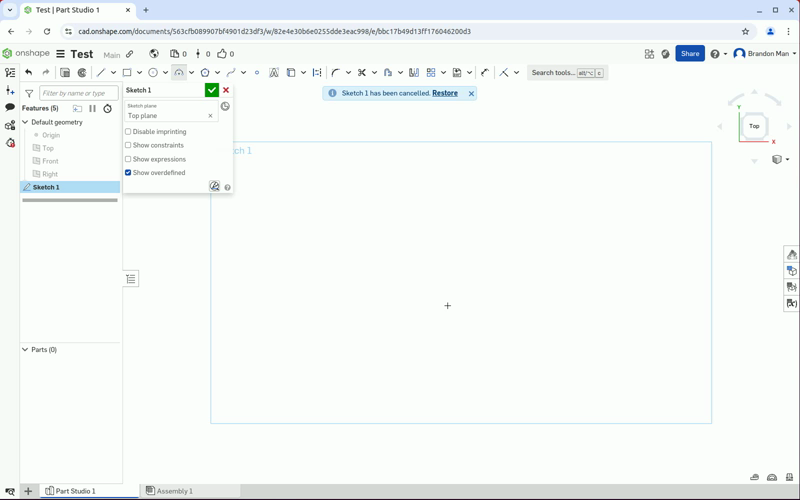
key_down(shift)
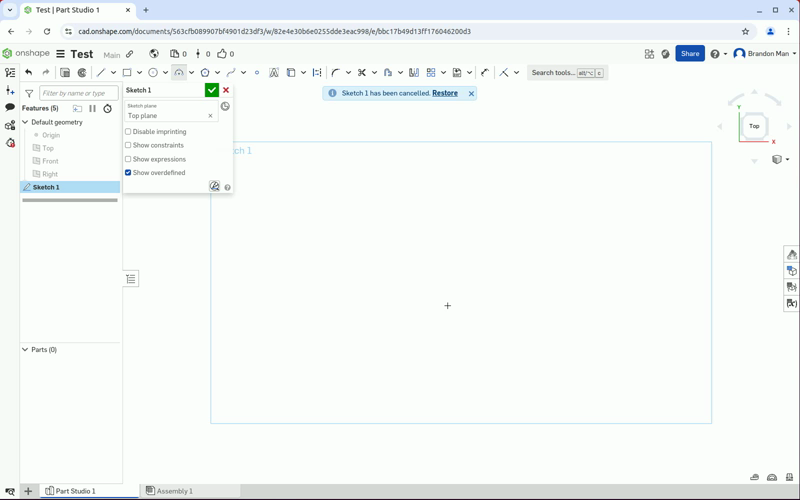
mouse_move(474, 305)
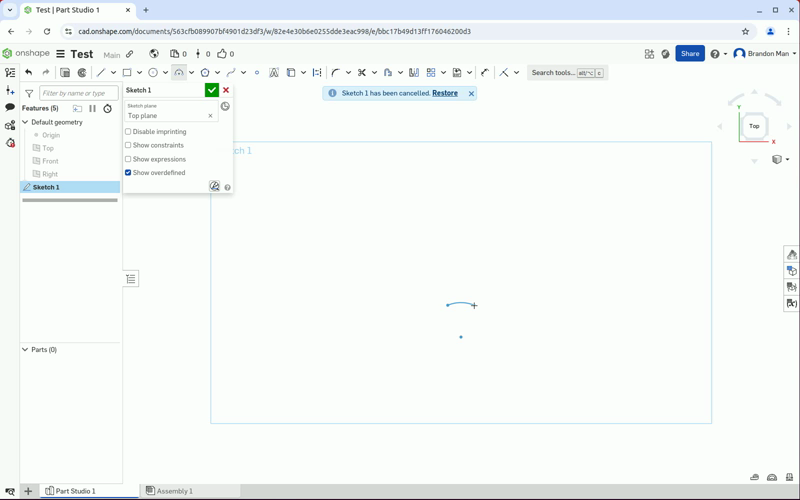
click(474, 305)
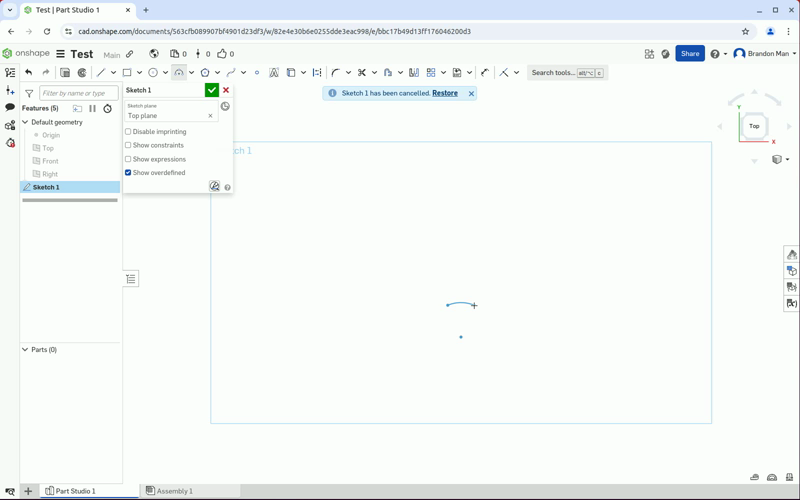
mouse_move(461, 308)
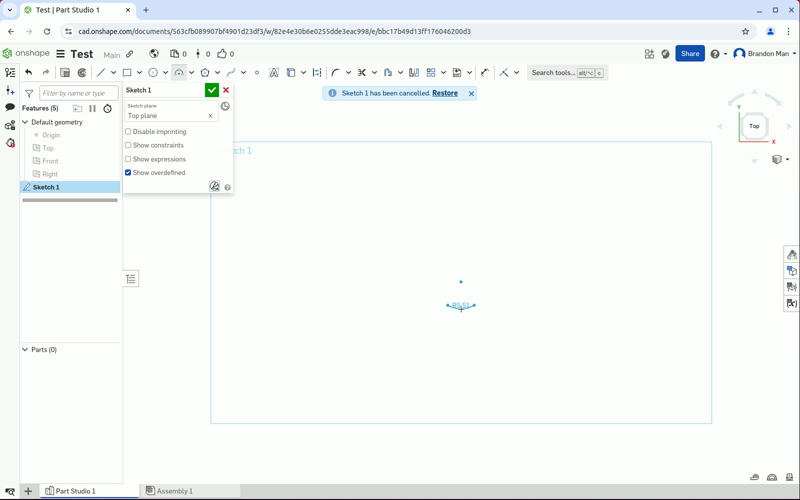
click(461, 308)
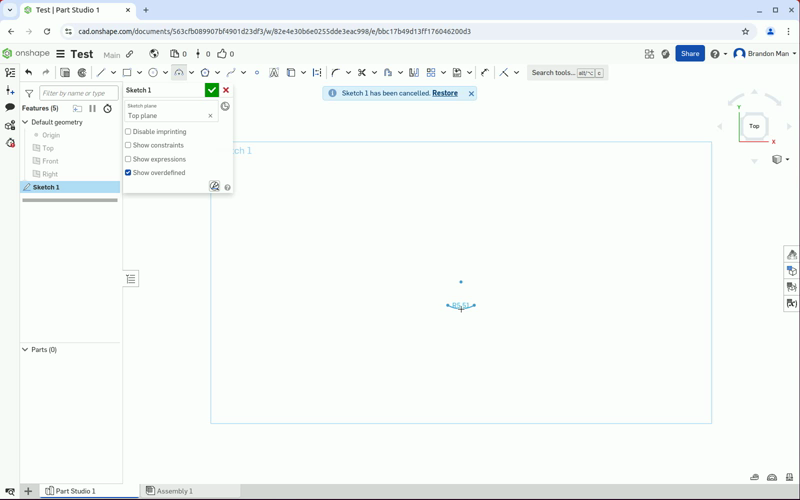
key_up(shift)
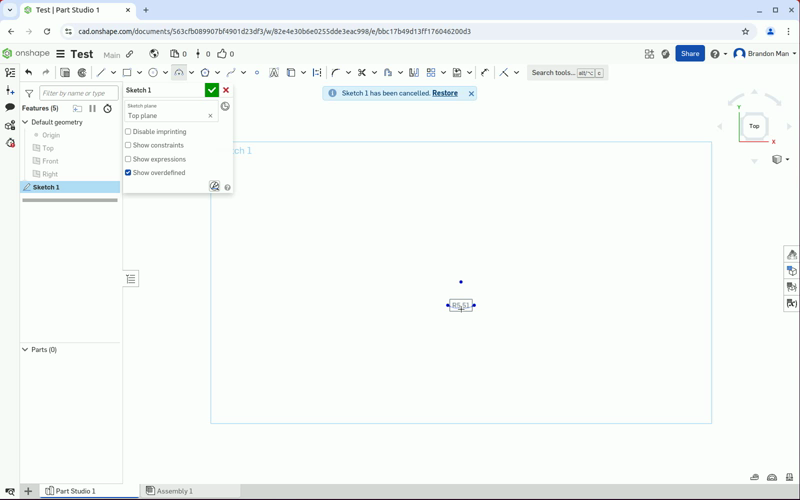
key(esc)
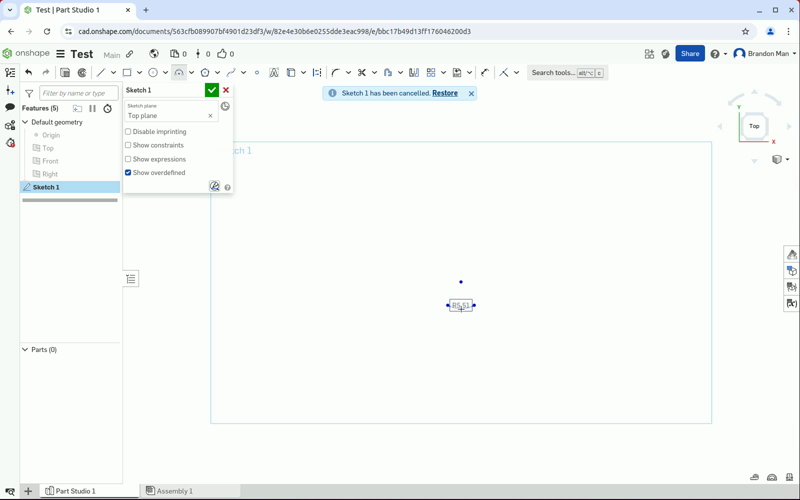
key(l)
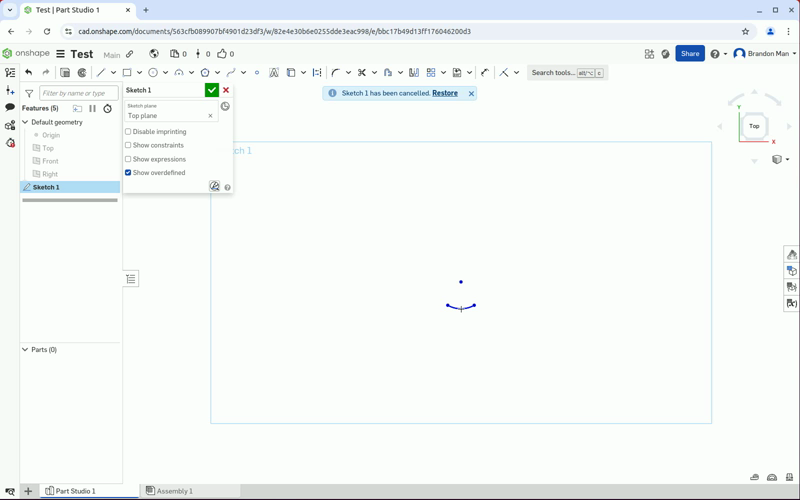
mouse_move(474, 305)
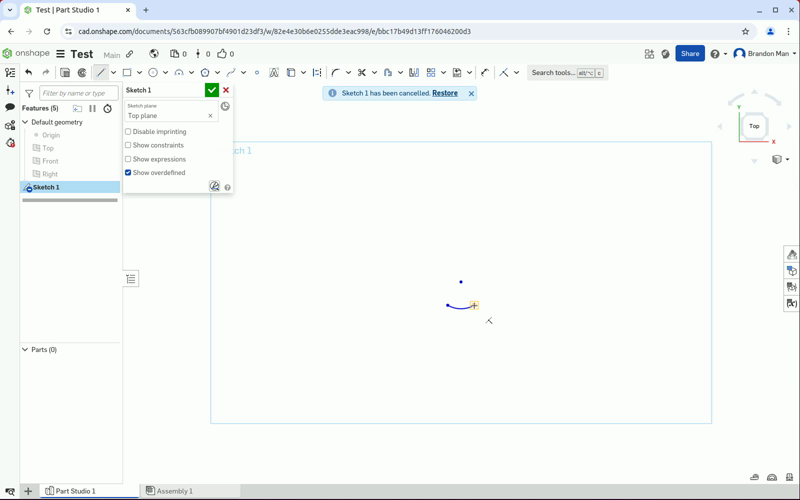
click(474, 305)
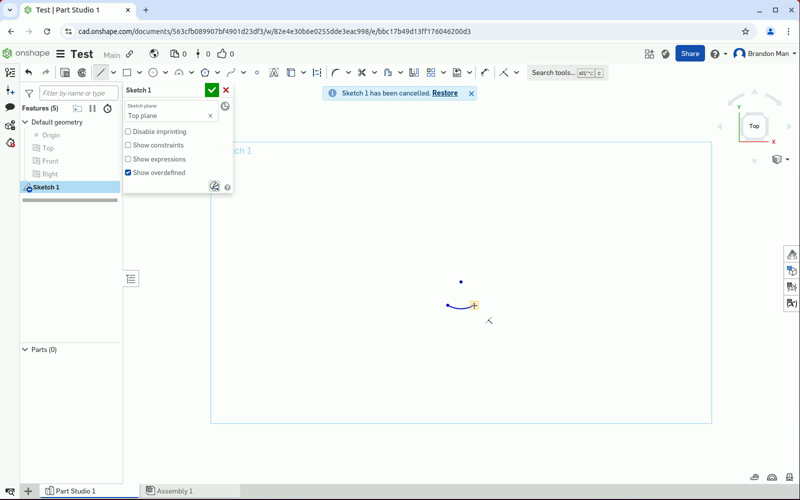
key_down(shift)
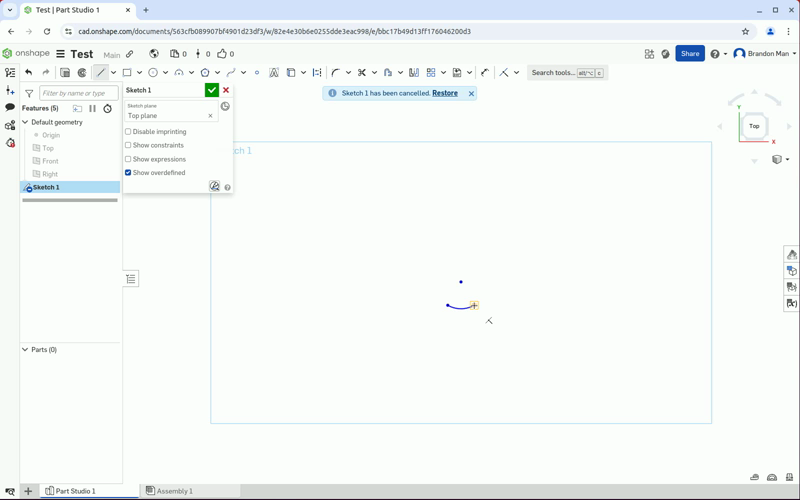
mouse_move(504, 305)
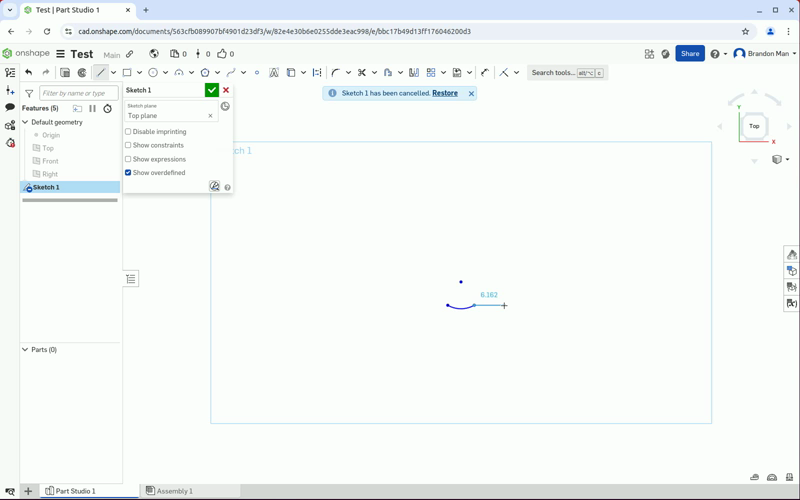
mouse_move(474, 260)
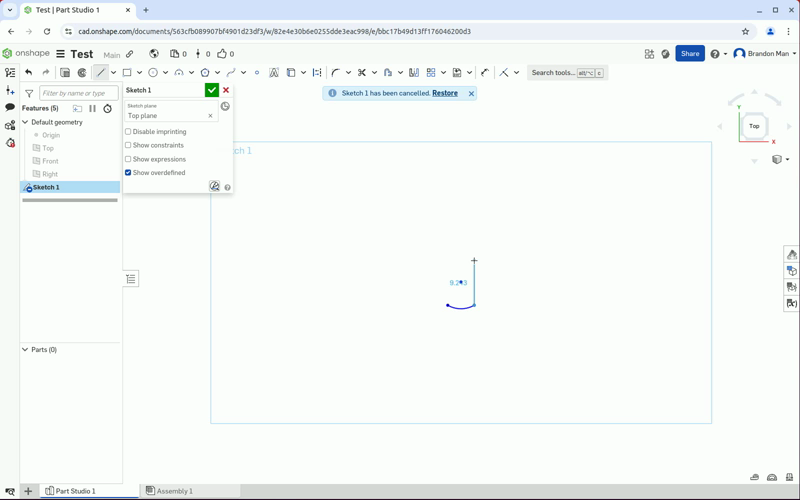
click(474, 260)
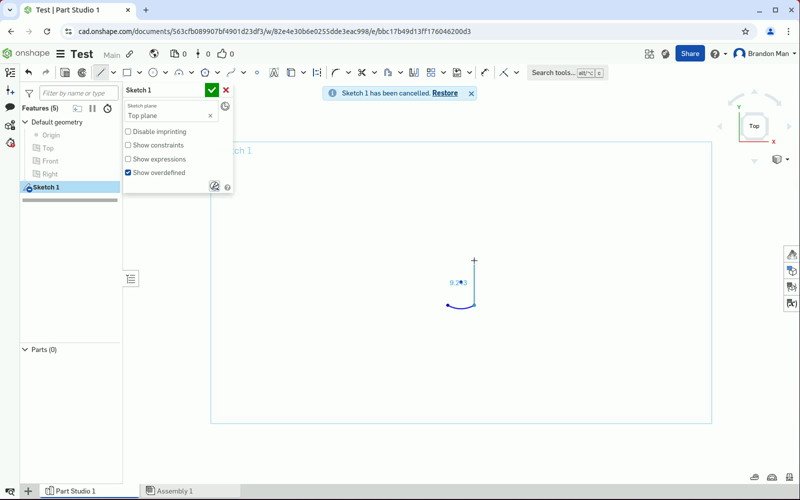
key_up(shift)
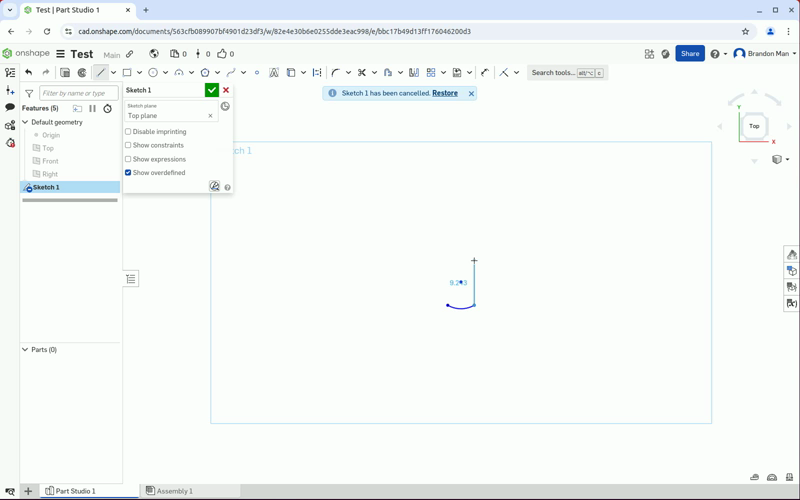
key(esc)
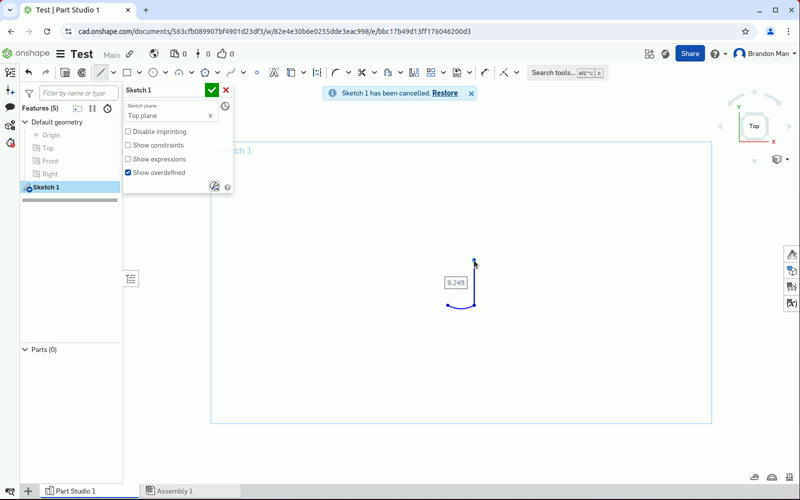
key(a)
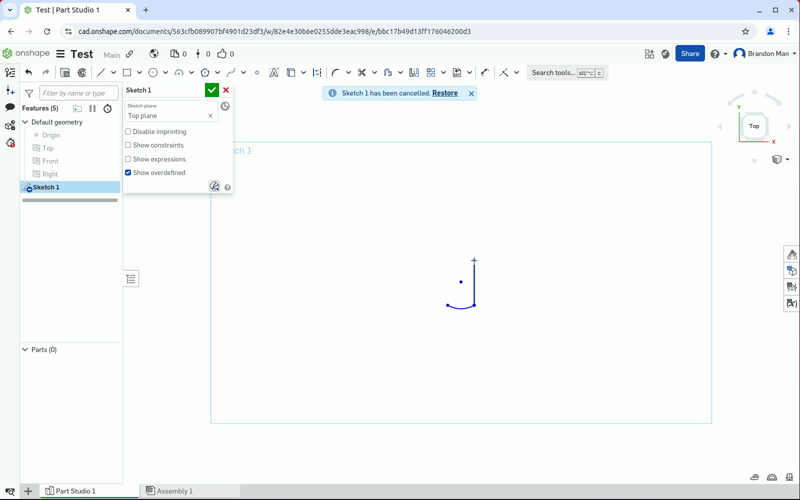
mouse_move(474, 260)
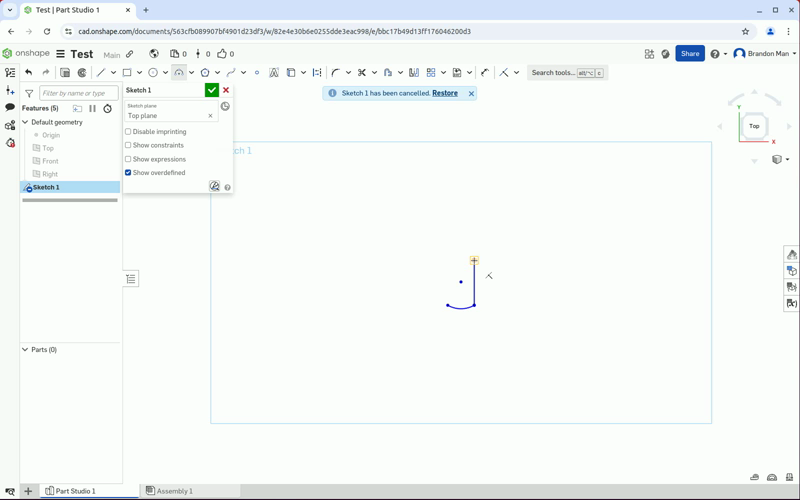
click(474, 260)
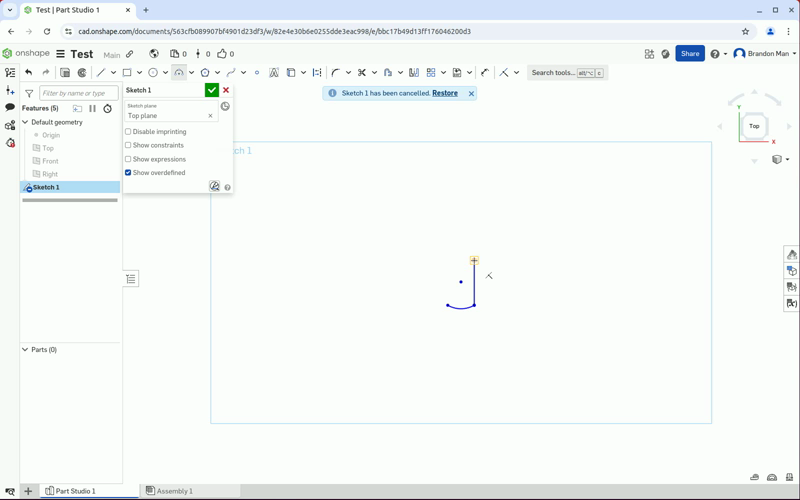
key_down(shift)
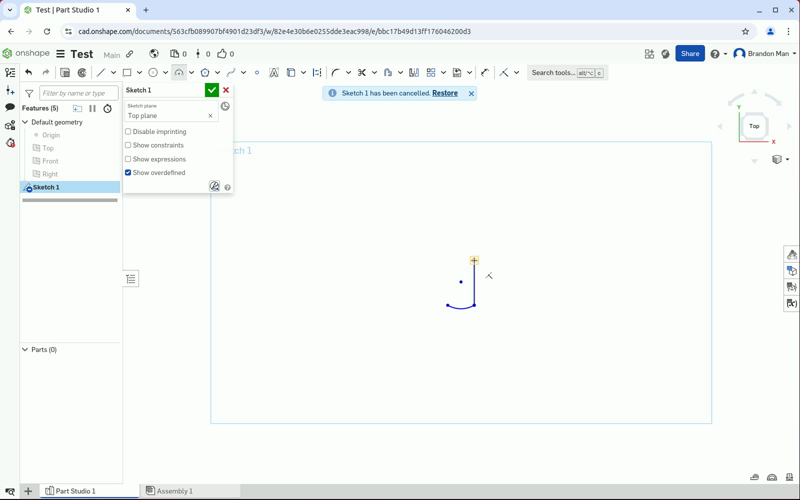
mouse_move(447, 260)
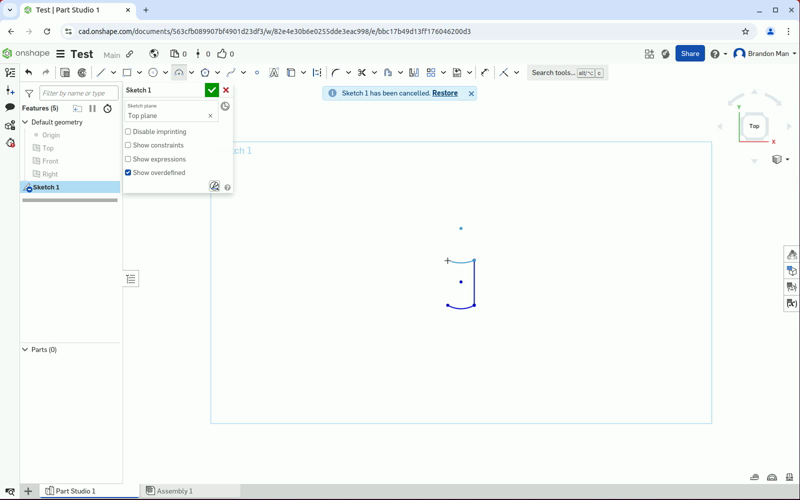
click(447, 260)
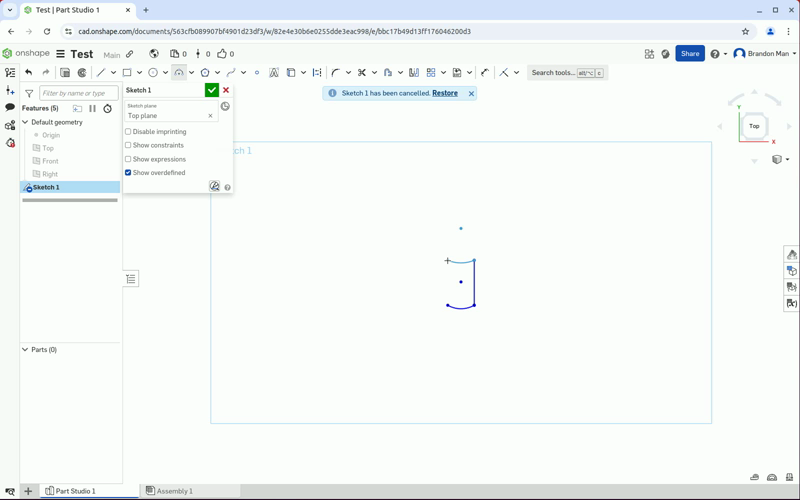
mouse_move(461, 256)
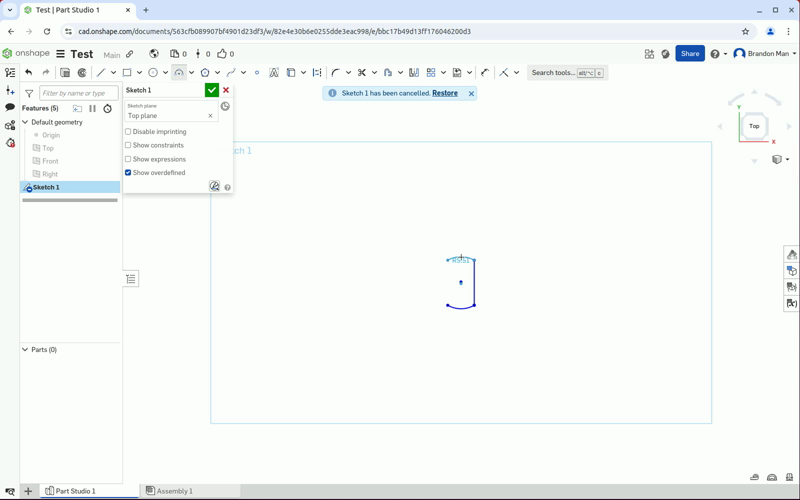
click(461, 256)
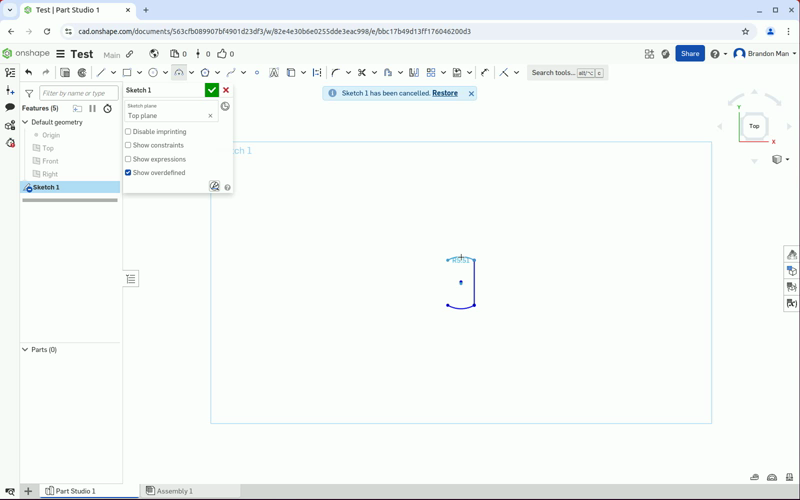
key_up(shift)
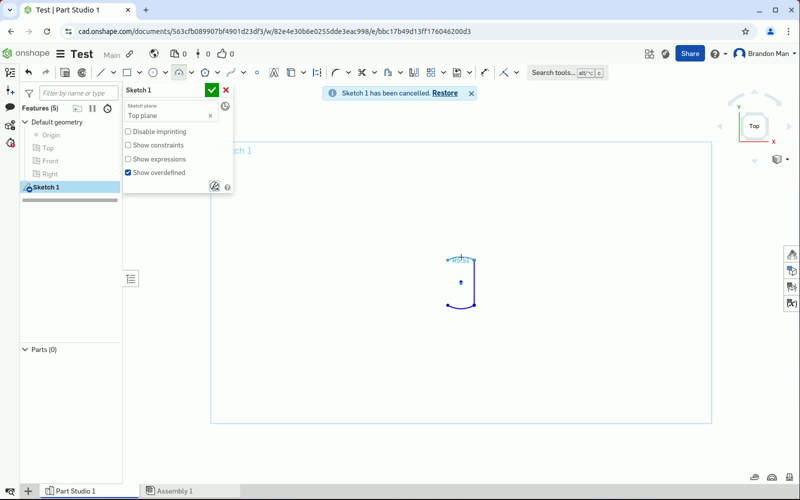
key(esc)
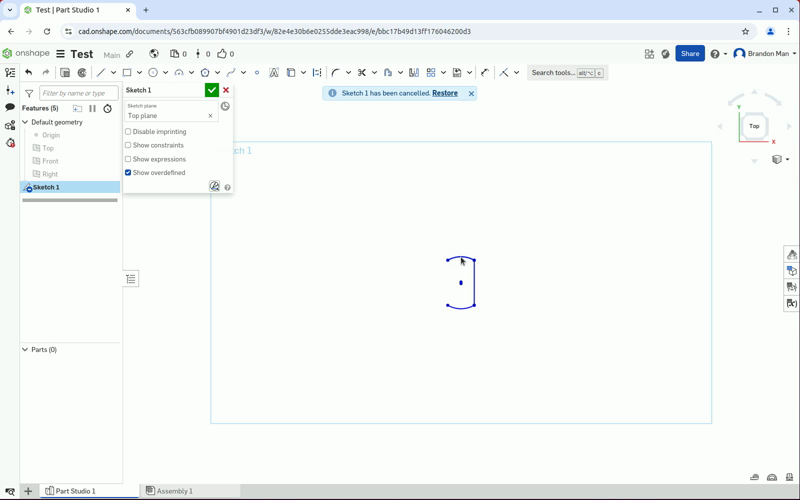
key(l)
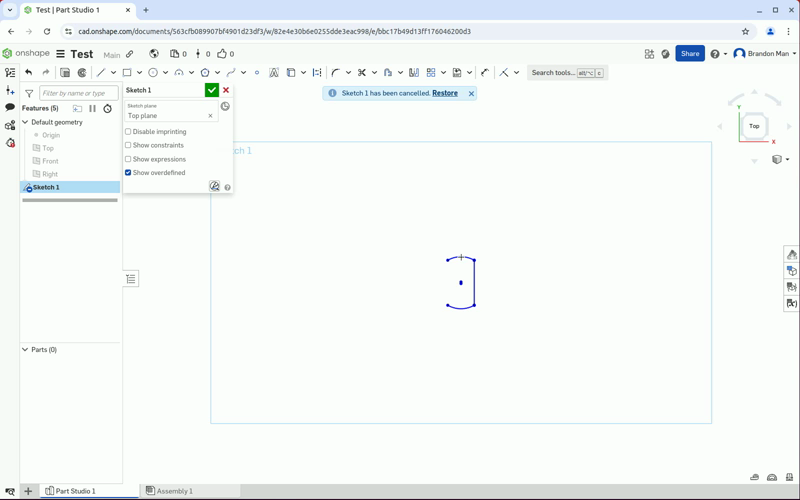
mouse_move(447, 260)
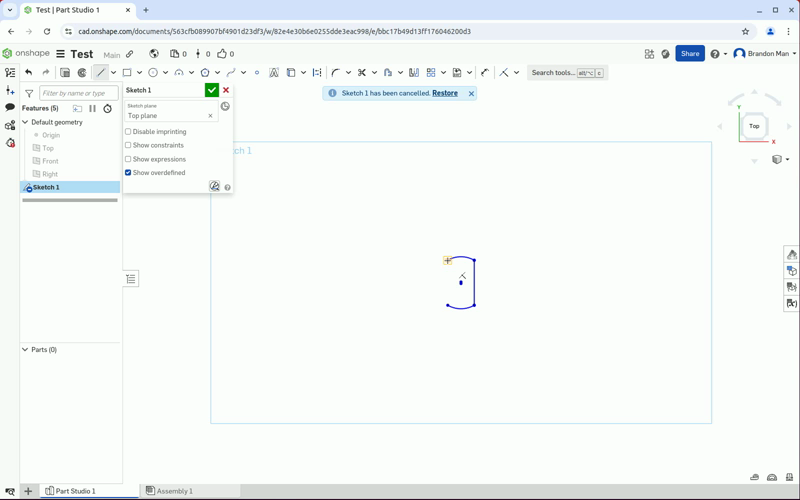
click(447, 260)
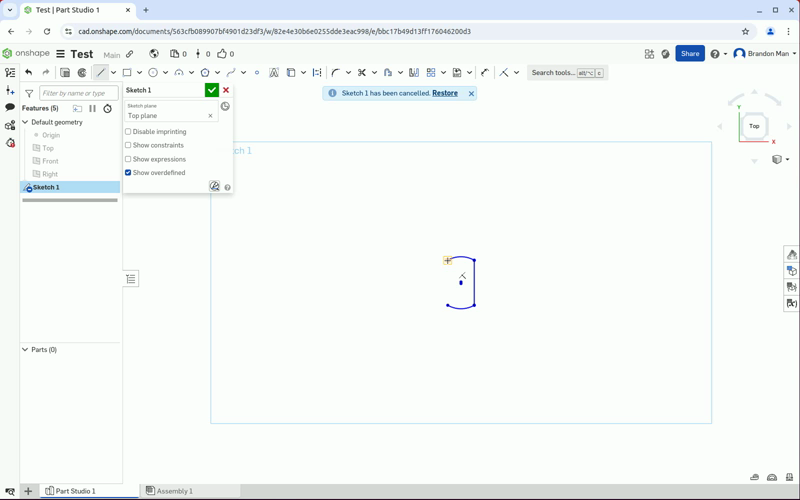
mouse_move(477, 260)
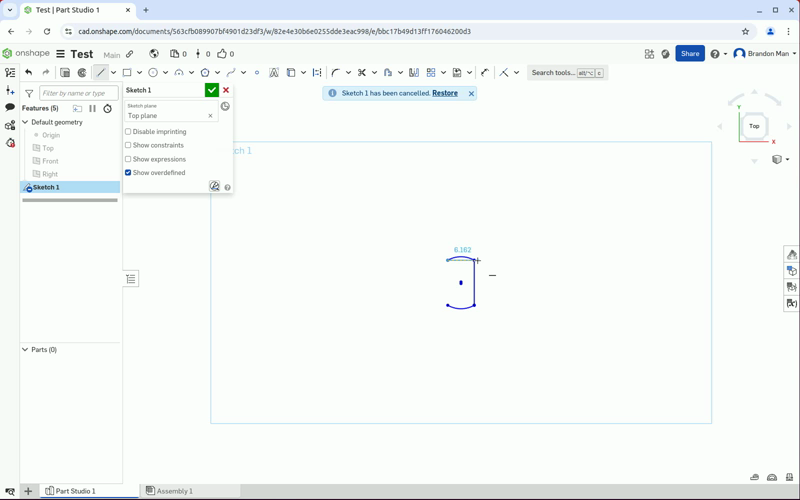
key_down(shift)
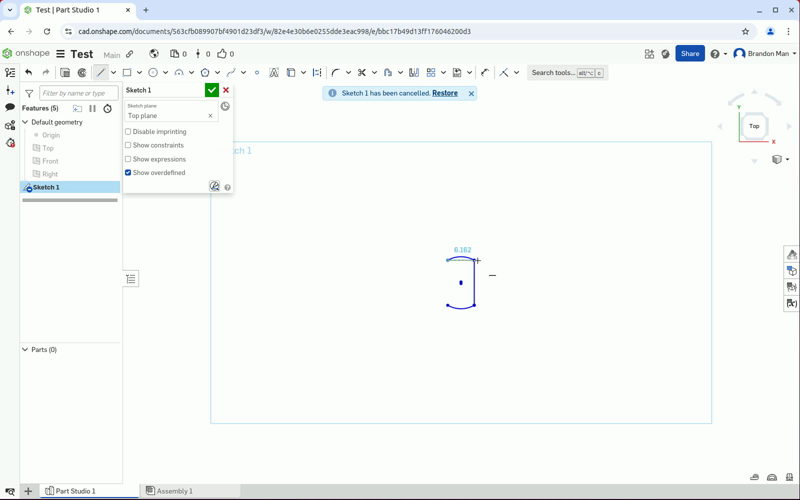
mouse_move(447, 305)
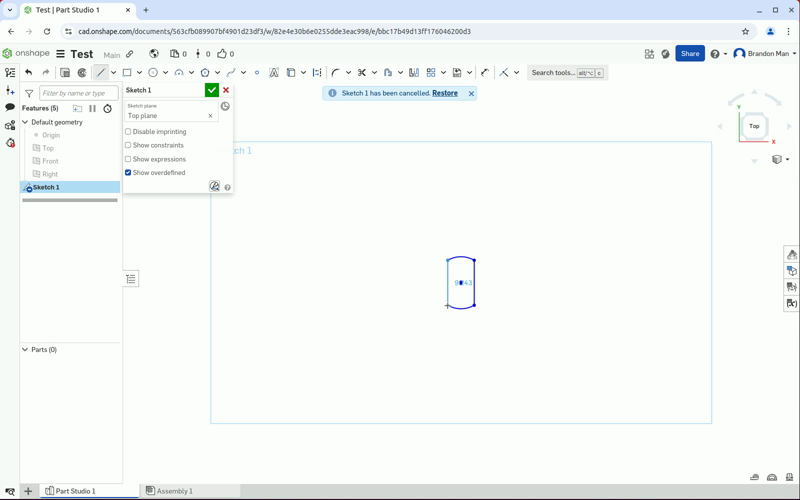
key_up(shift)
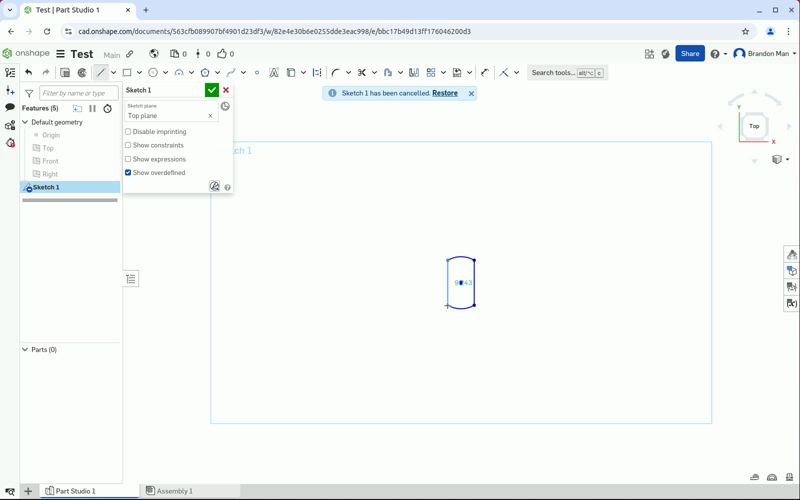
click(447, 305)
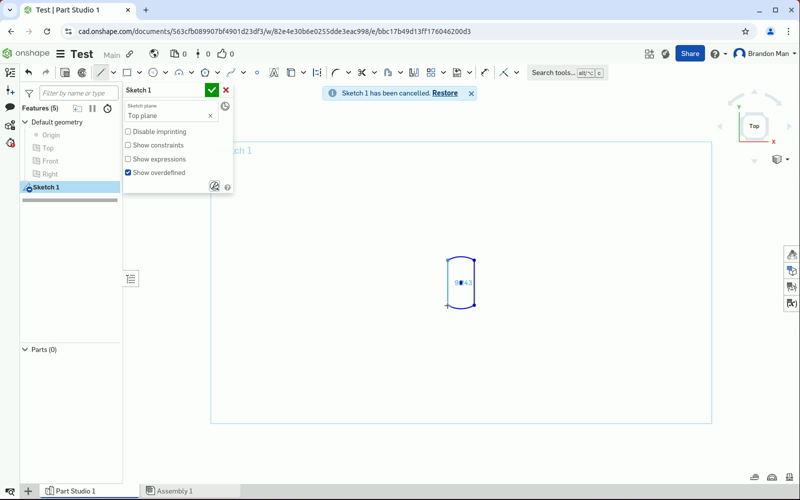
key(esc)
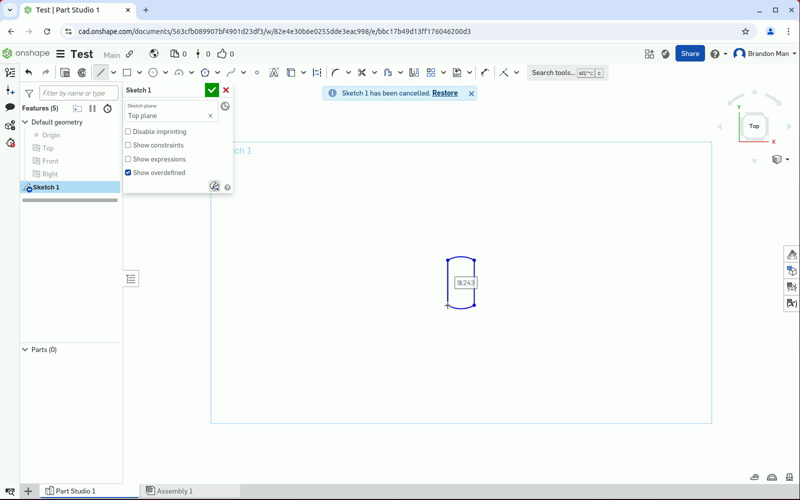
key(c)
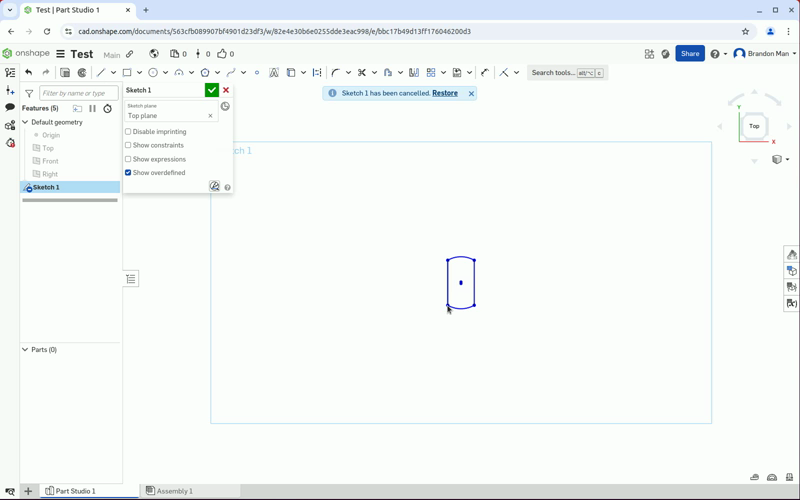
key_down(shift)
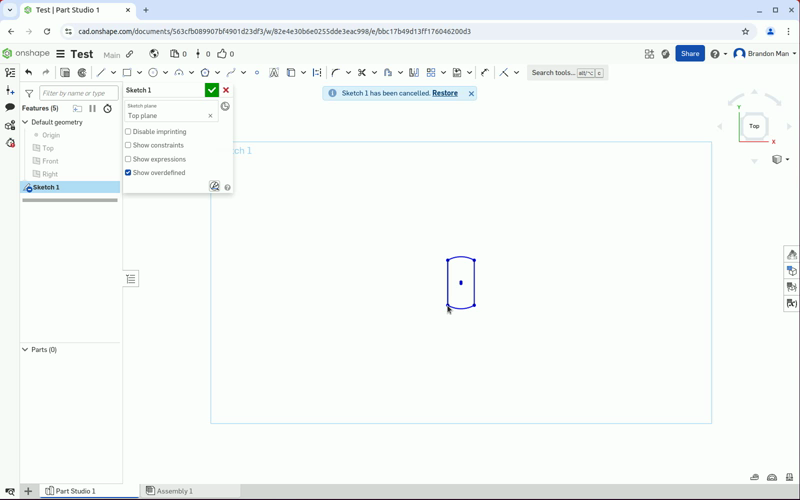
mouse_move(460, 282)
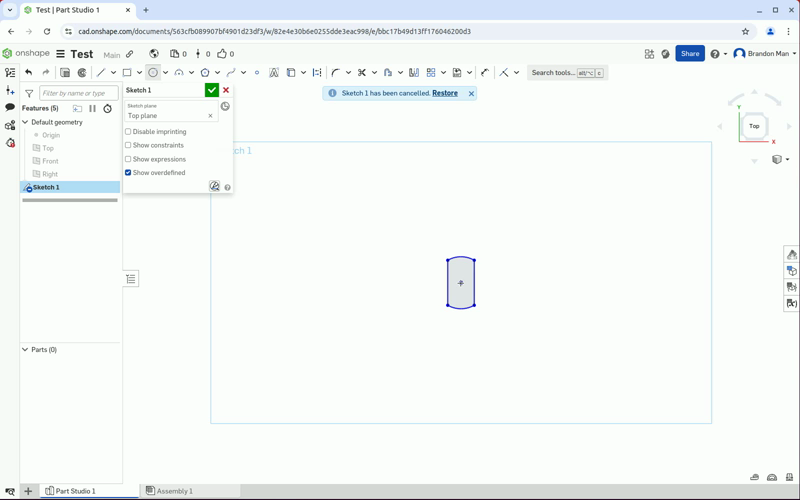
click(460, 282)
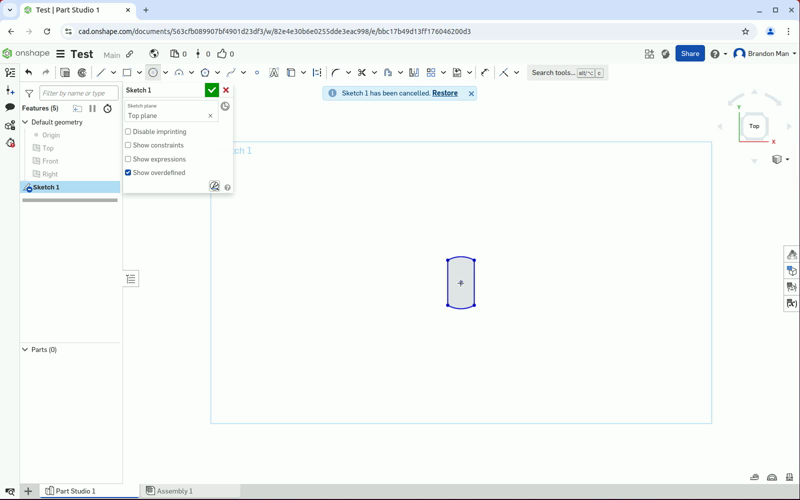
key_up(shift)
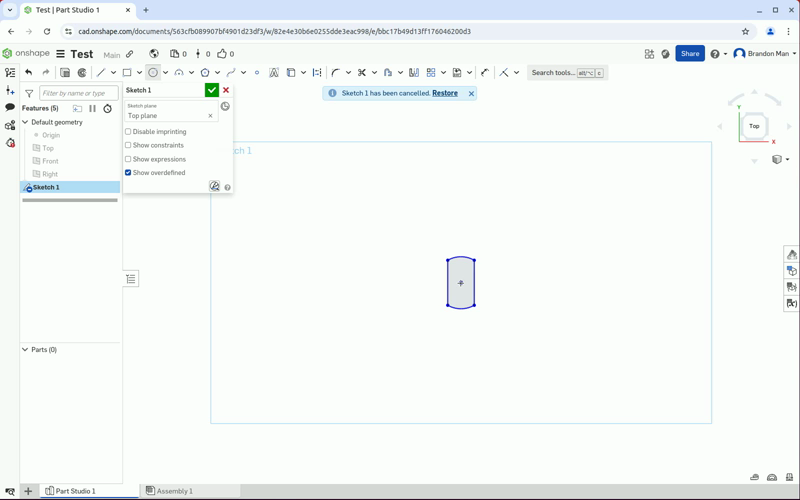
mouse_move(465, 282)
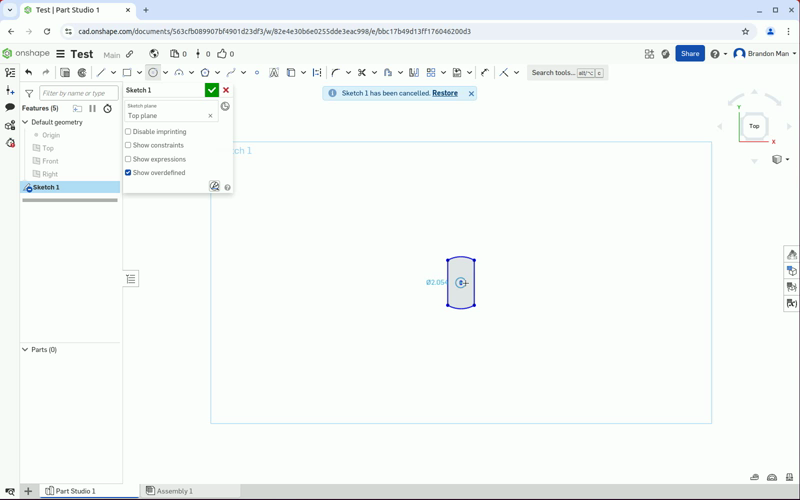
click(465, 282)
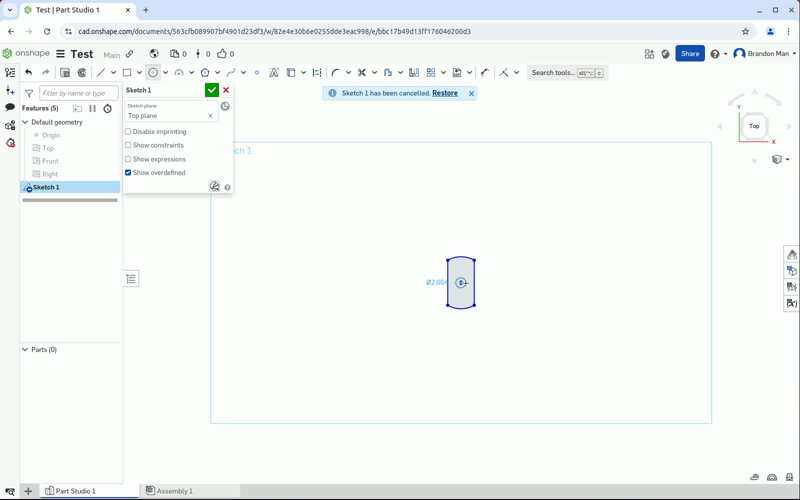
key(esc)
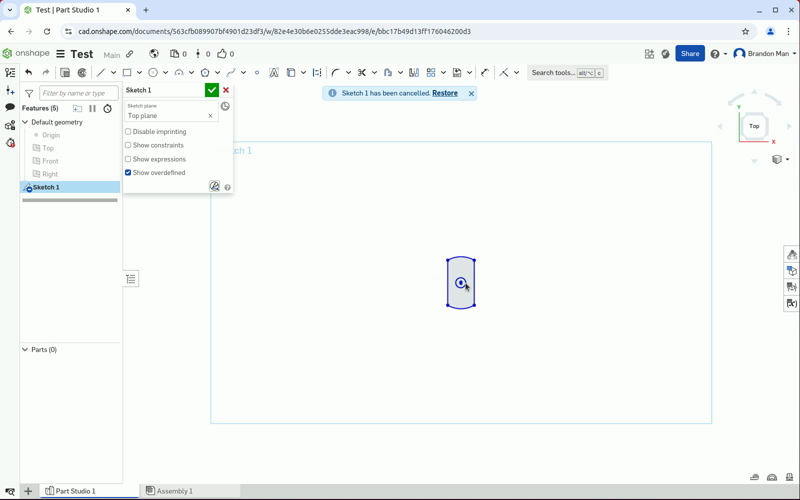
mouse_move(470, 262)
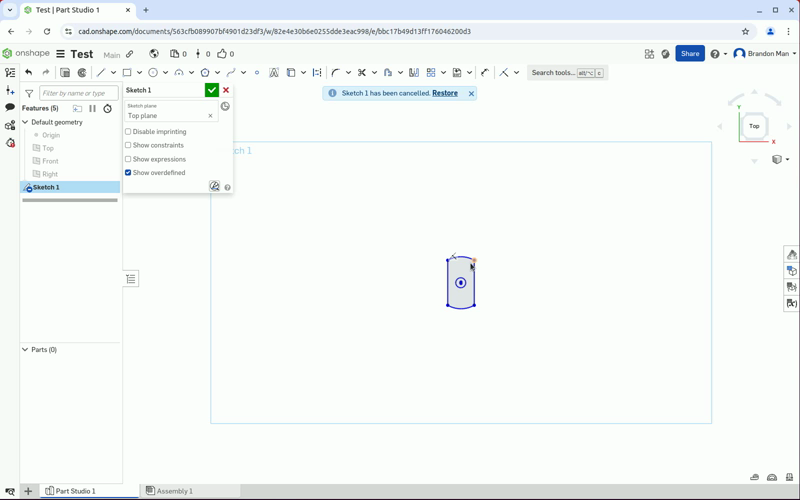
scroll(6)
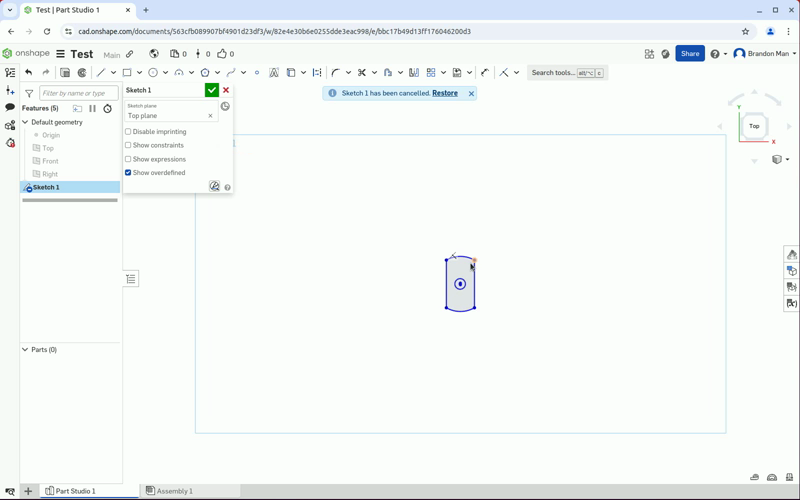
scroll(6)
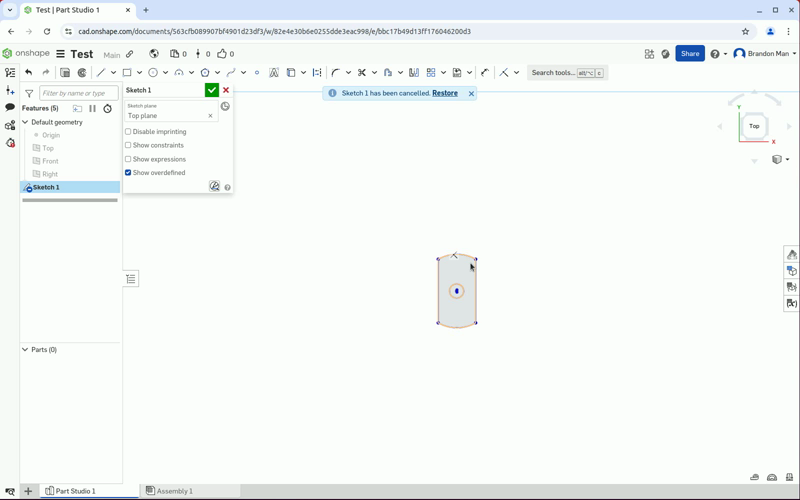
scroll(6)
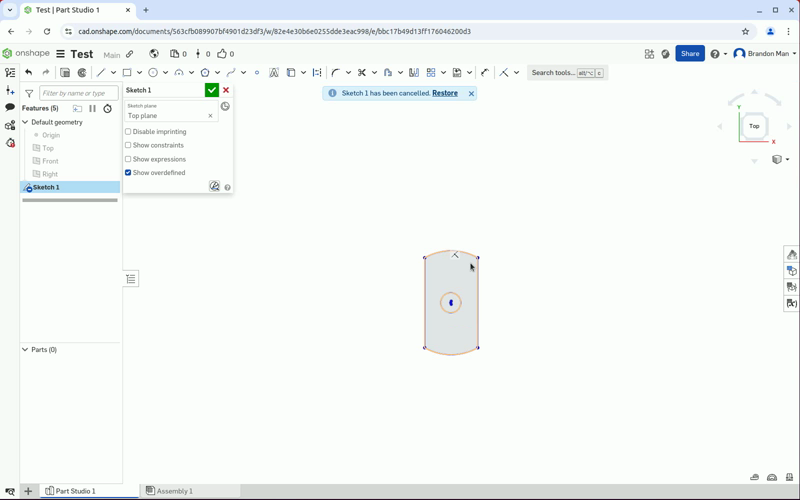
scroll(6)
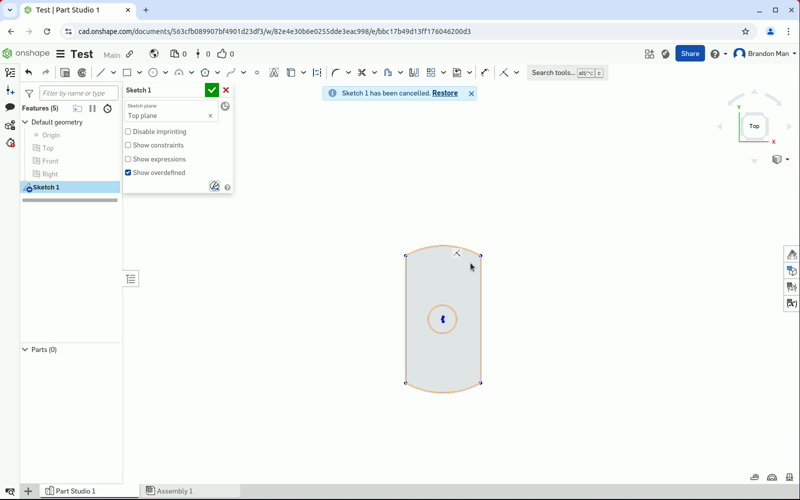
scroll(6)
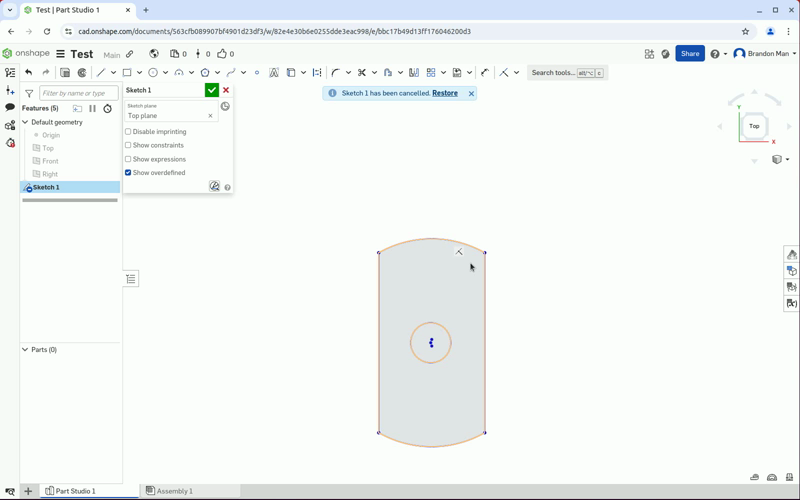
scroll(6)
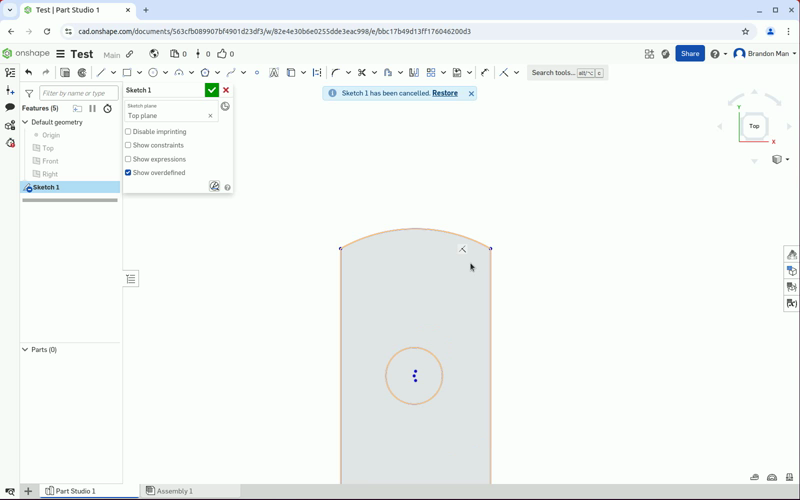
scroll(6)
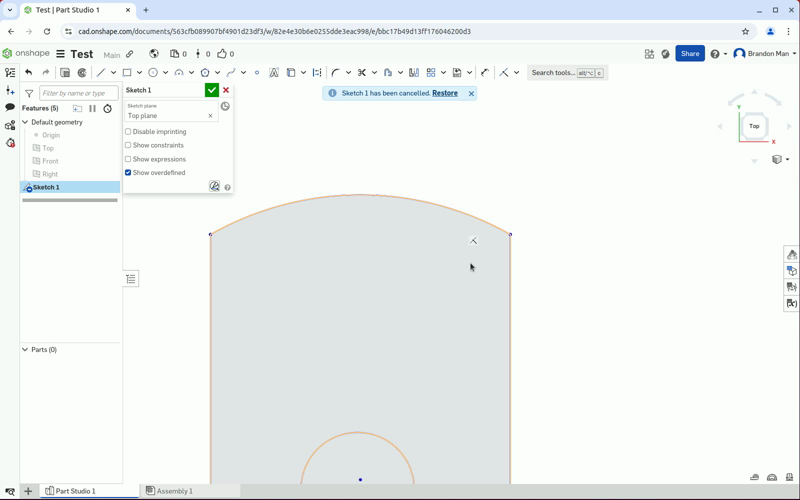
click(470, 262)
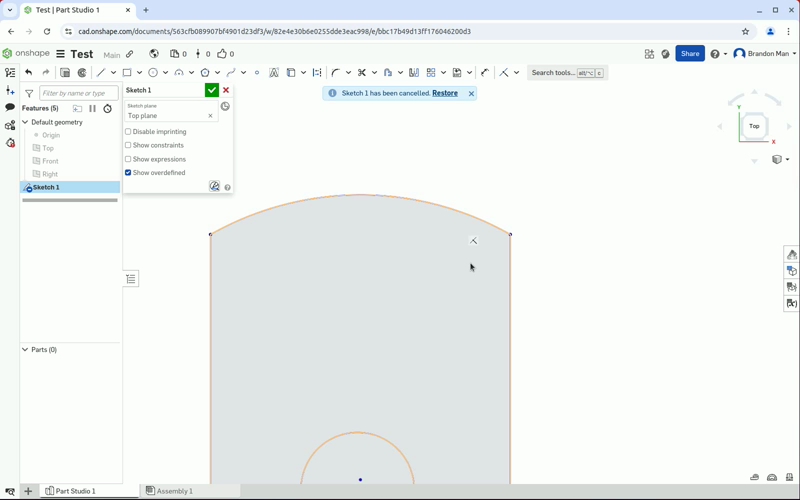
scroll(-6)
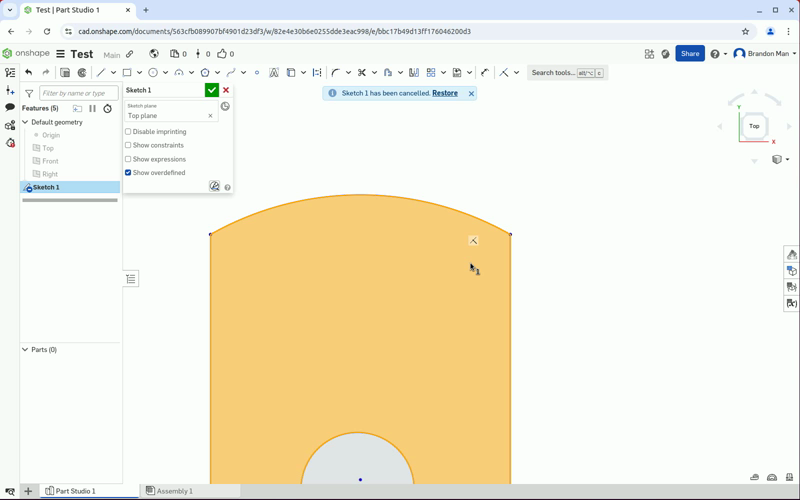
scroll(-6)
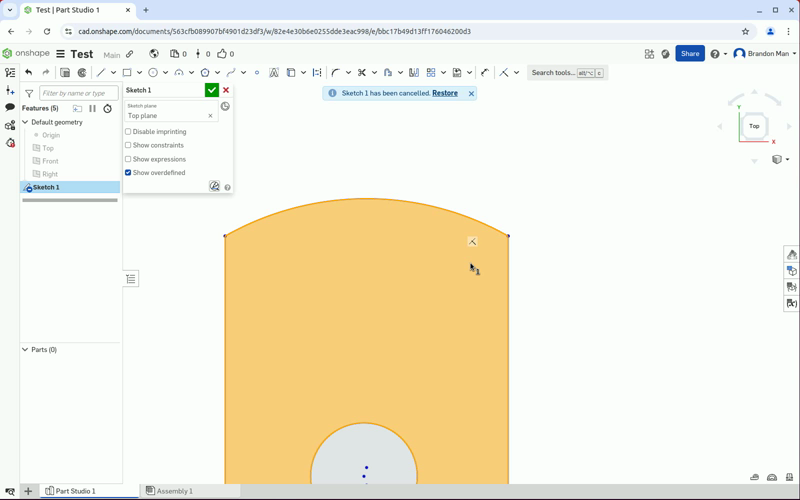
scroll(-6)
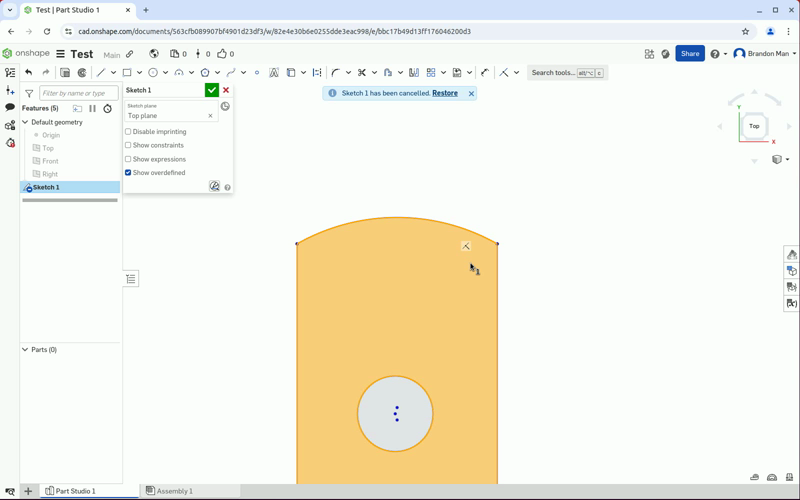
scroll(-6)
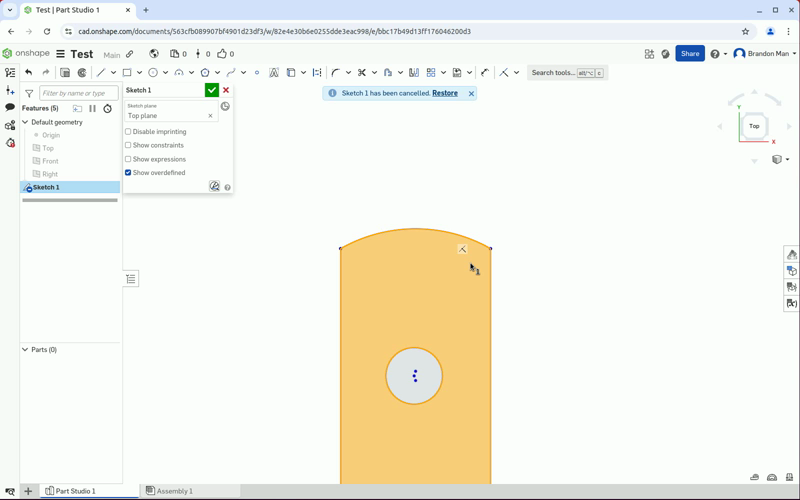
scroll(-6)
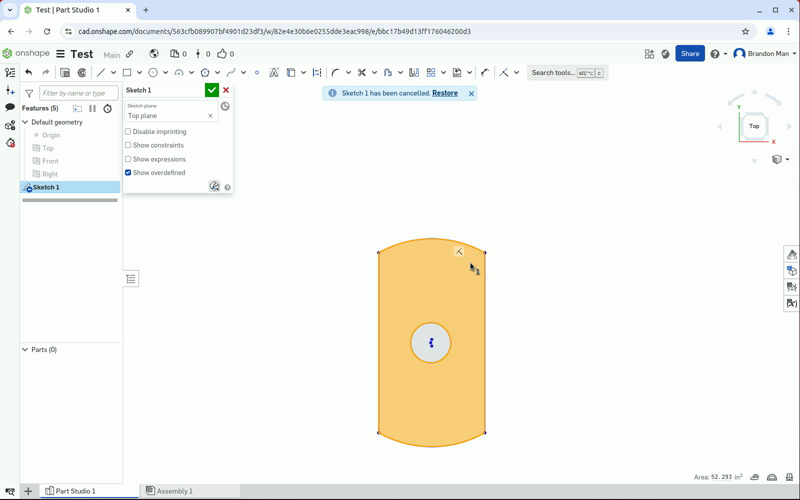
scroll(-6)
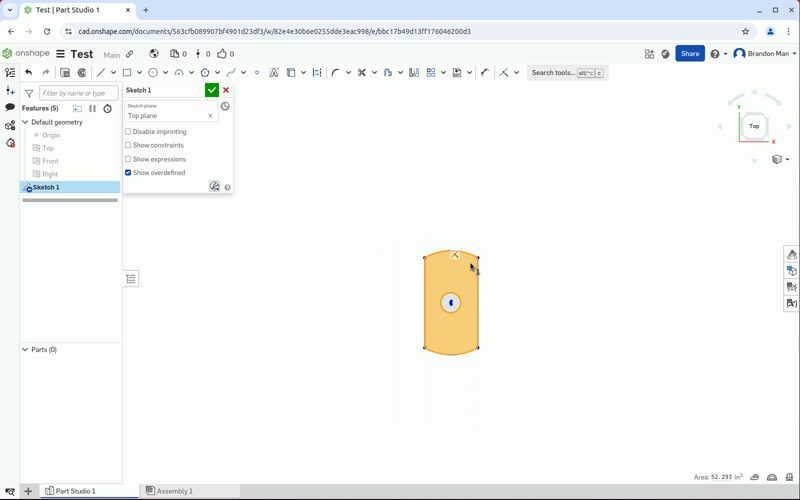
scroll(-6)
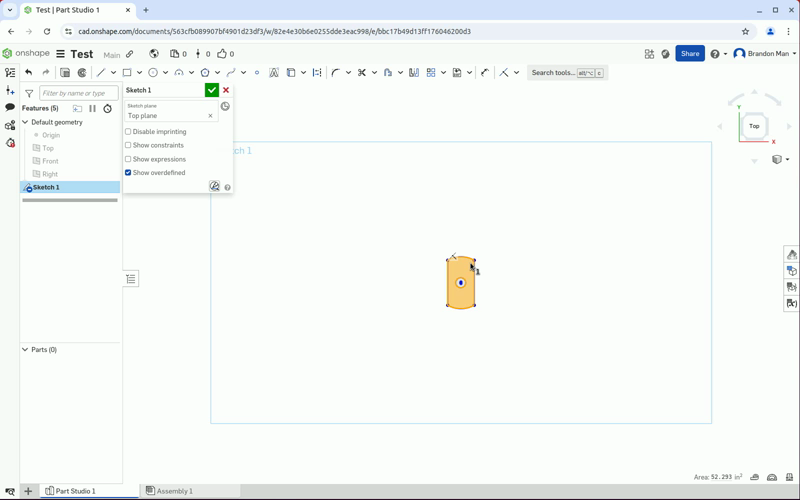
mouse_move(73, 352)
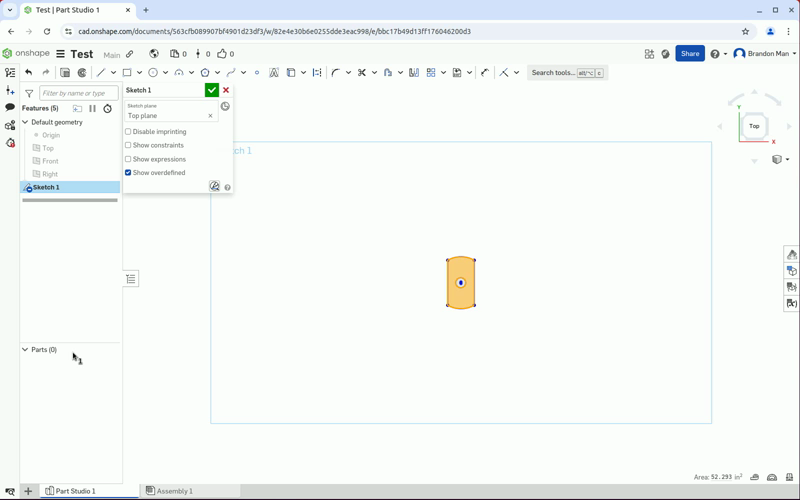
key(shift+y)
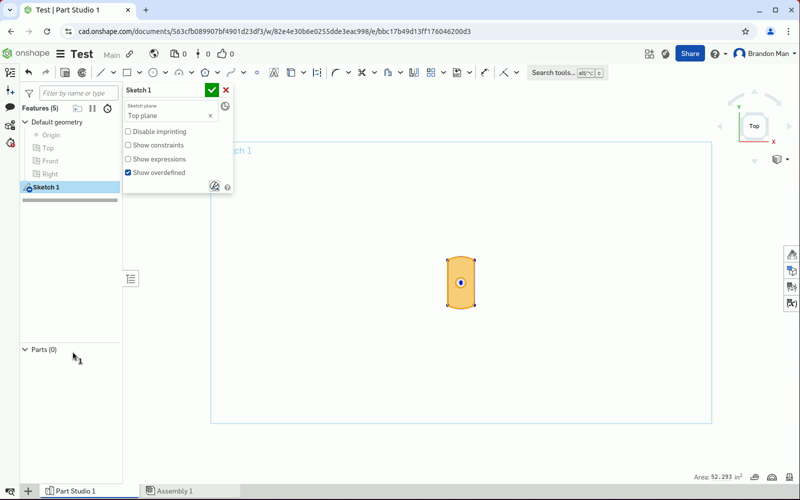
key(shift+e)
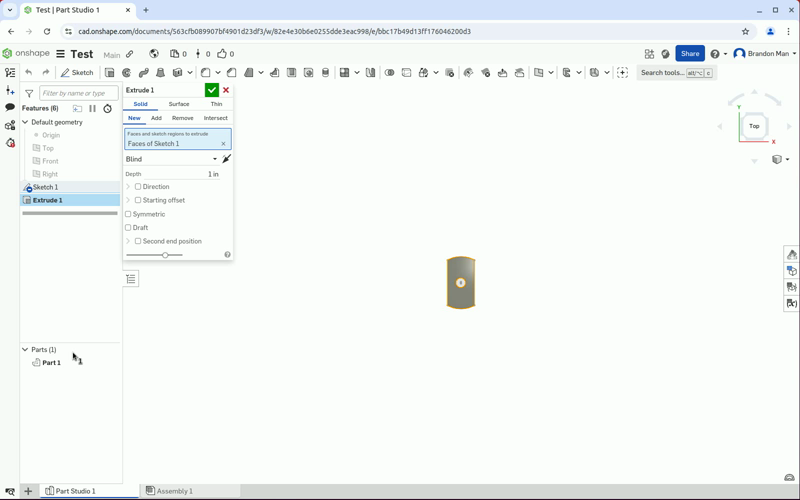
mouse_move(143, 106)
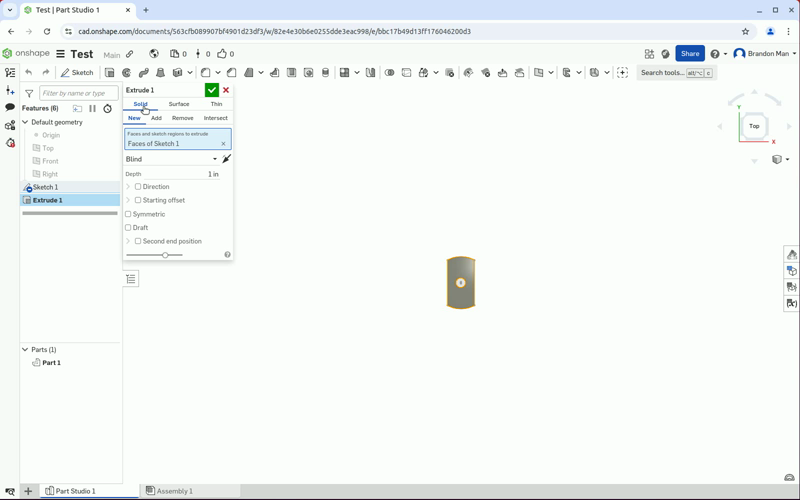
click(143, 106)
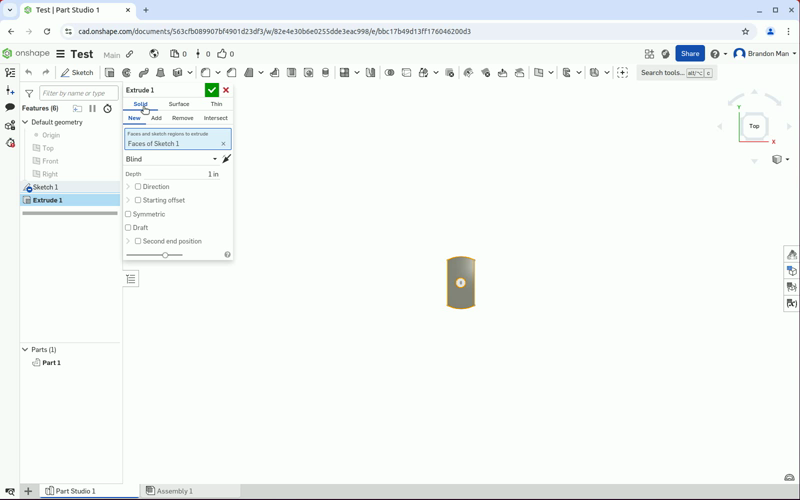
mouse_move(137, 120)
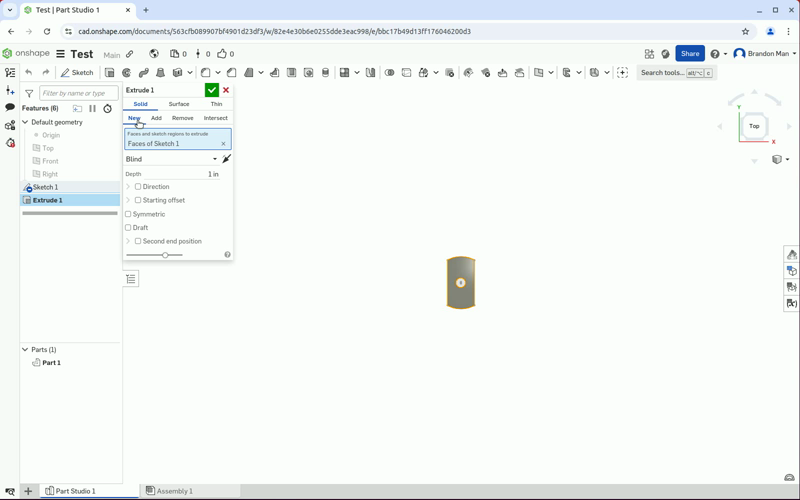
click(137, 120)
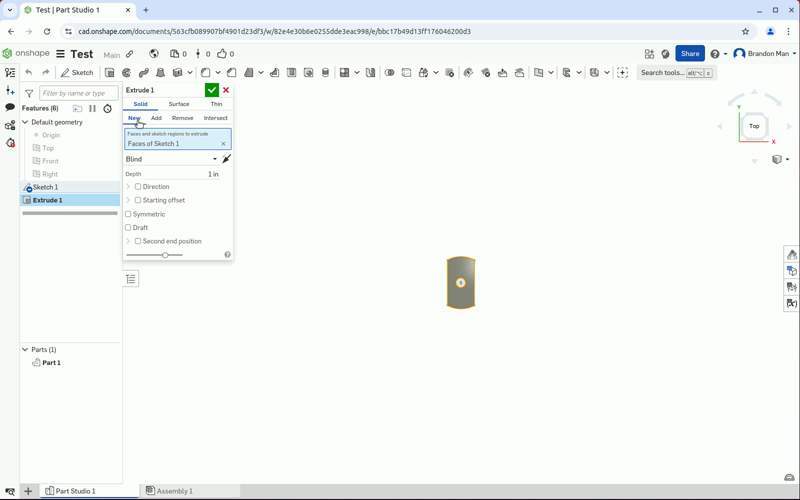
key(tab, 4)
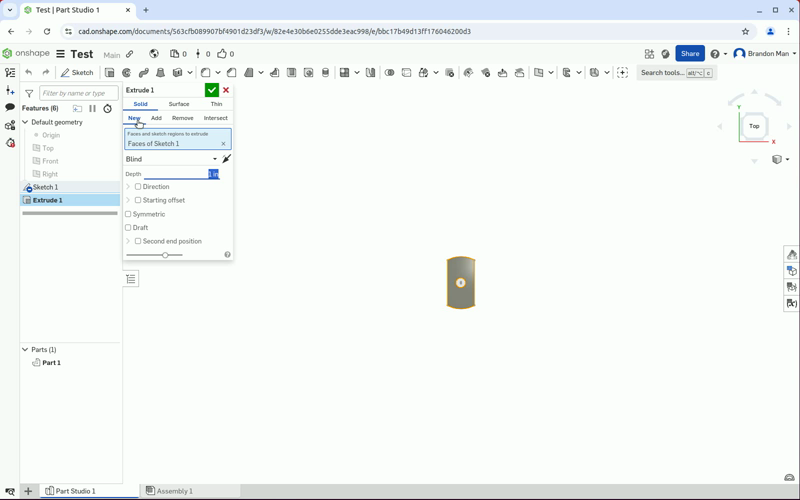
text(8.906)
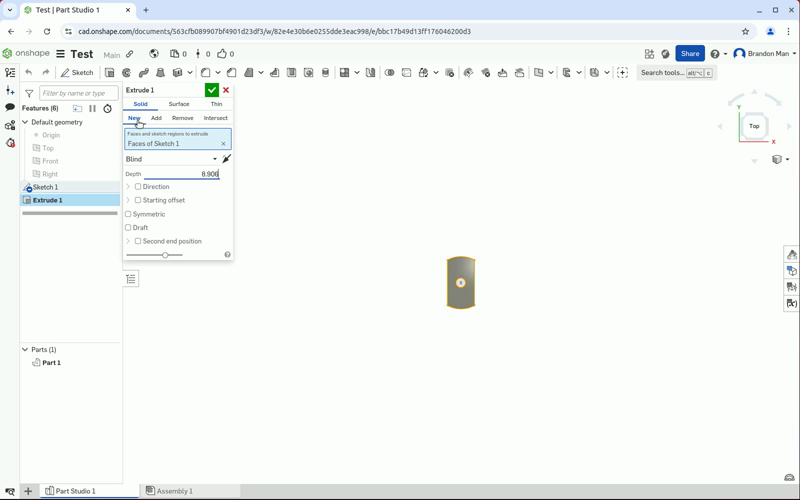
key(enter)
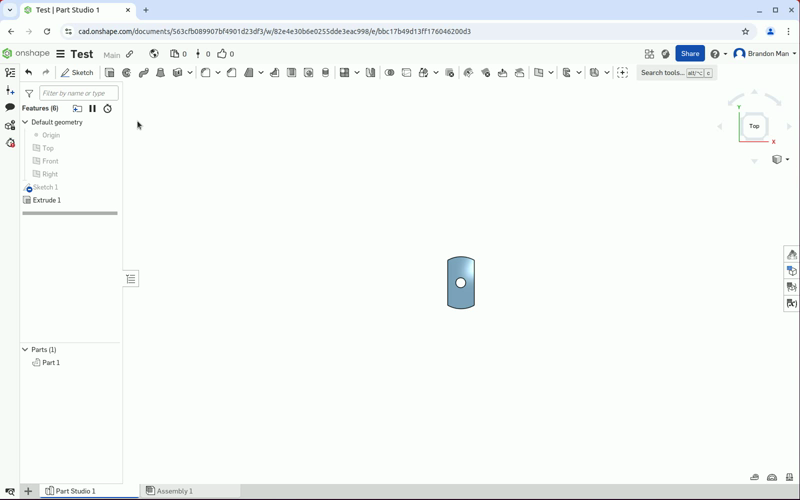
key(shift+h)
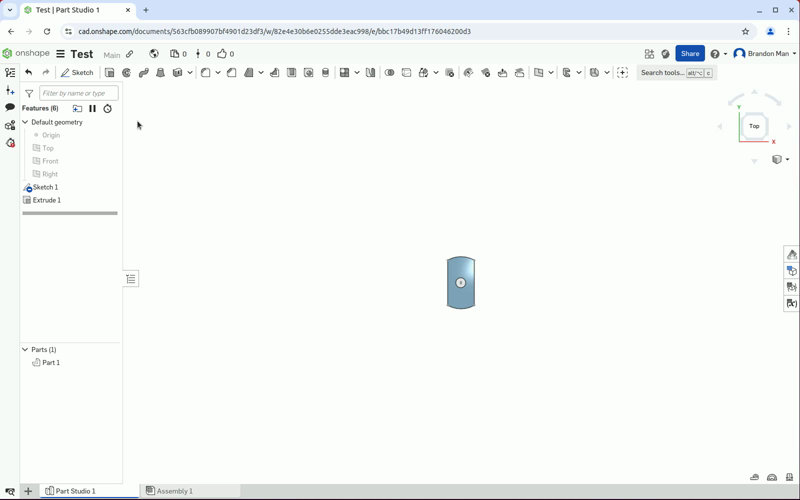
key(shift+h)
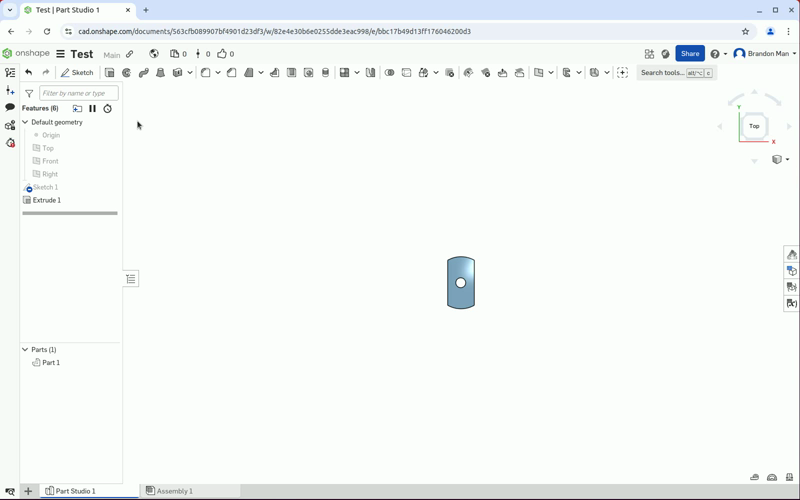
mouse_move(73, 189)
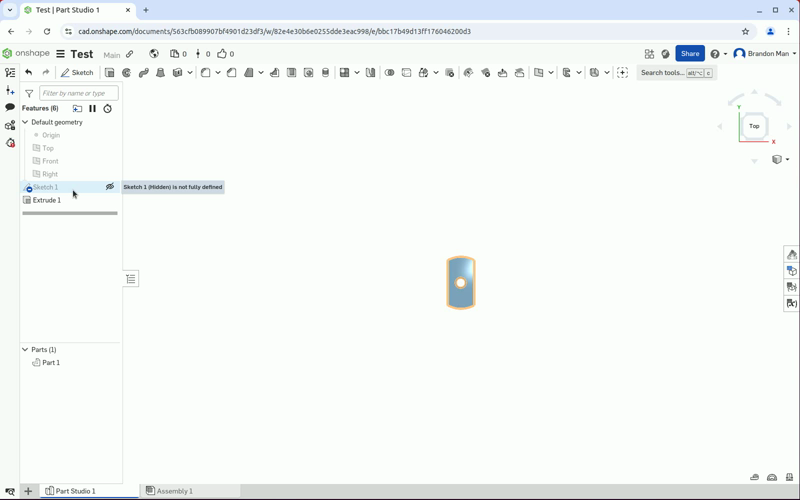
click(73, 189)
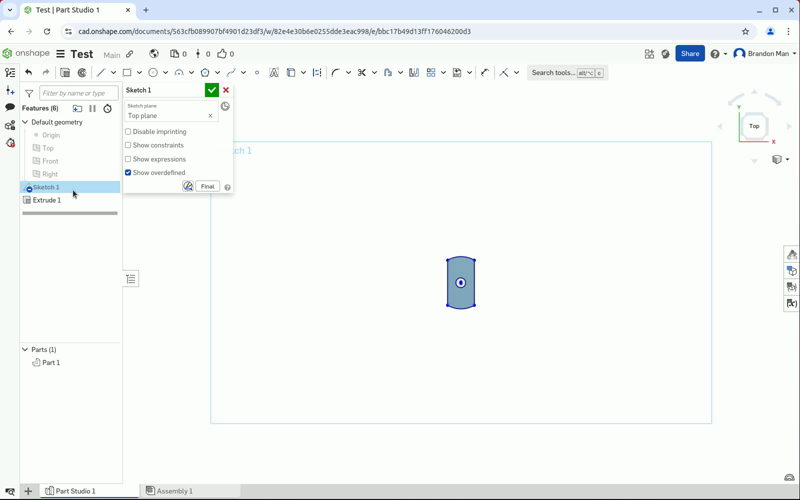
mouse_move(229, 92)
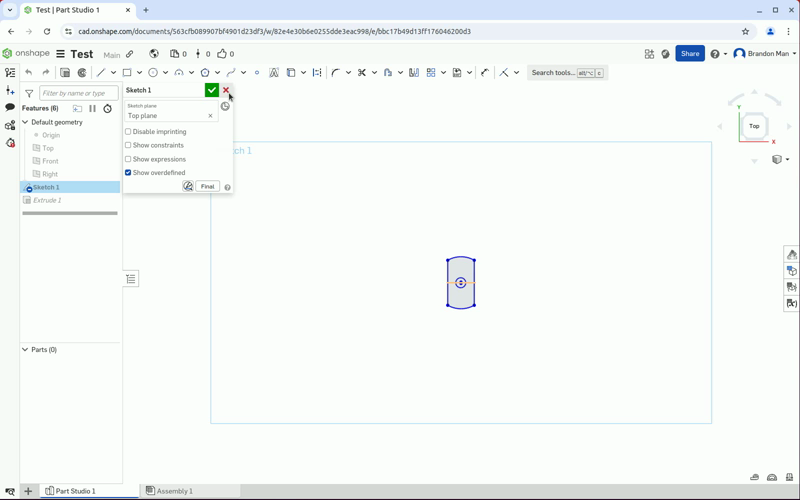
click(229, 92)
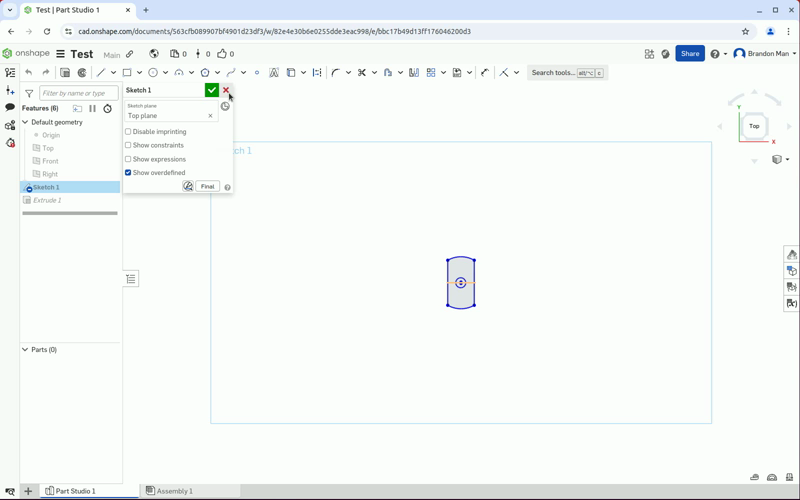
key(shift+s)
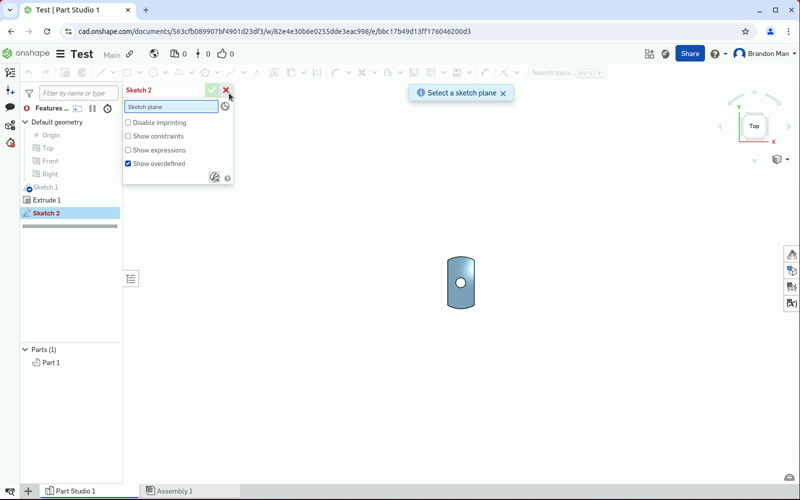
mouse_move(73, 150)
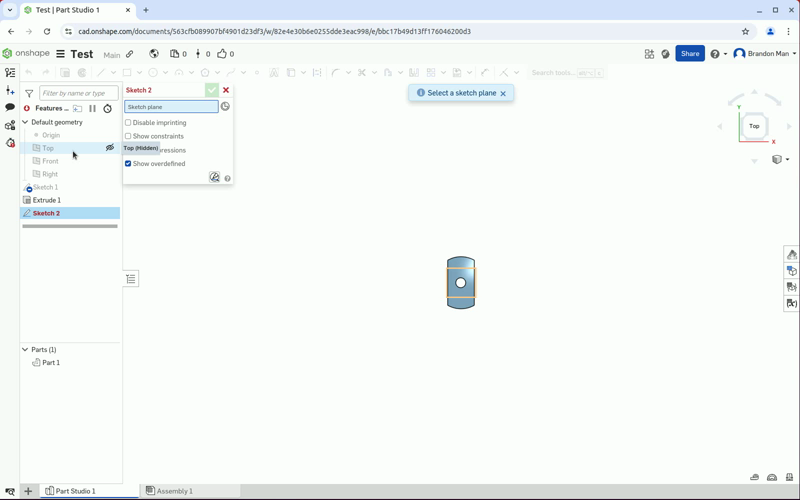
click(73, 150)
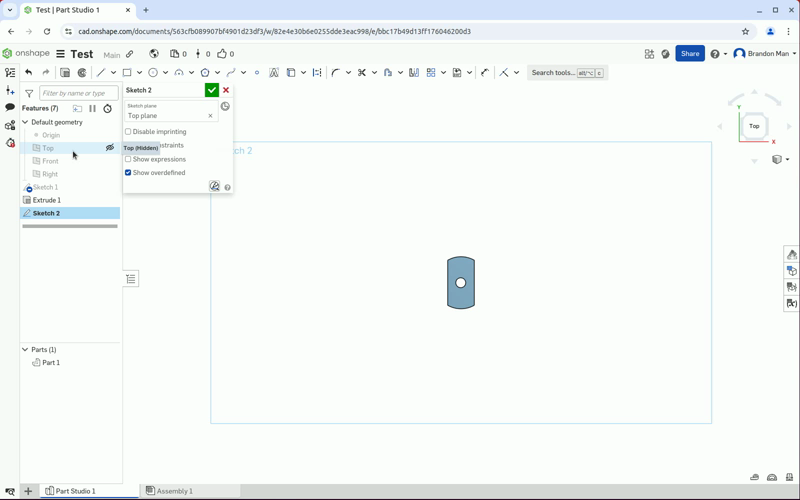
mouse_move(73, 352)
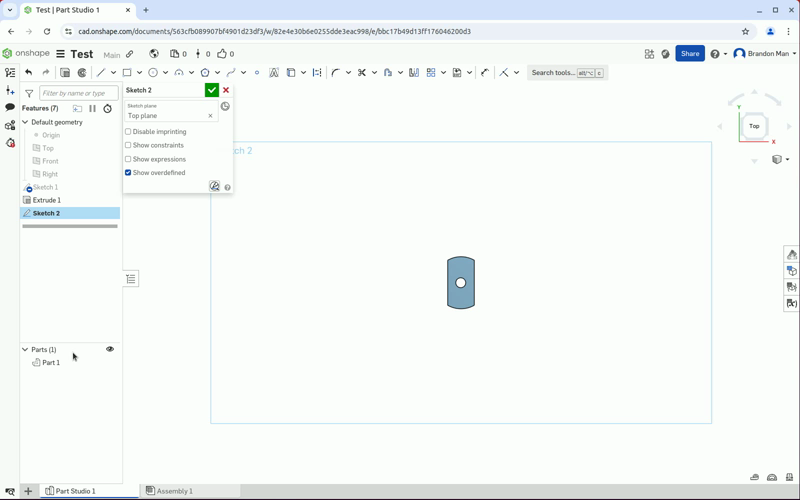
key(y)
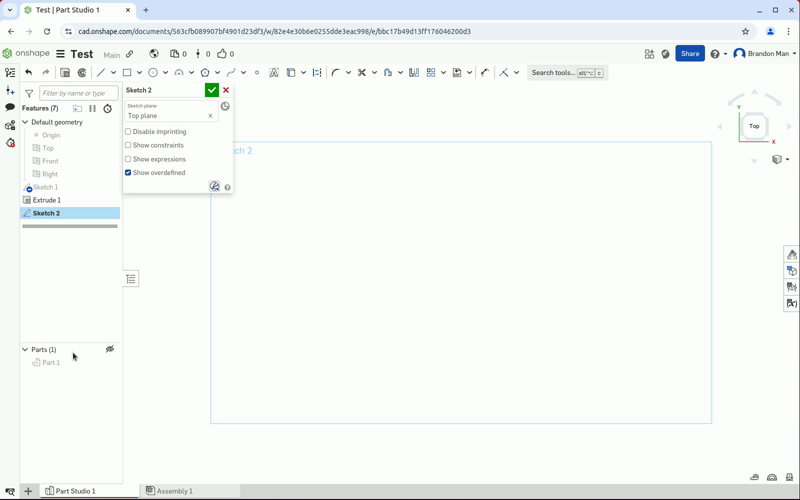
key(c)
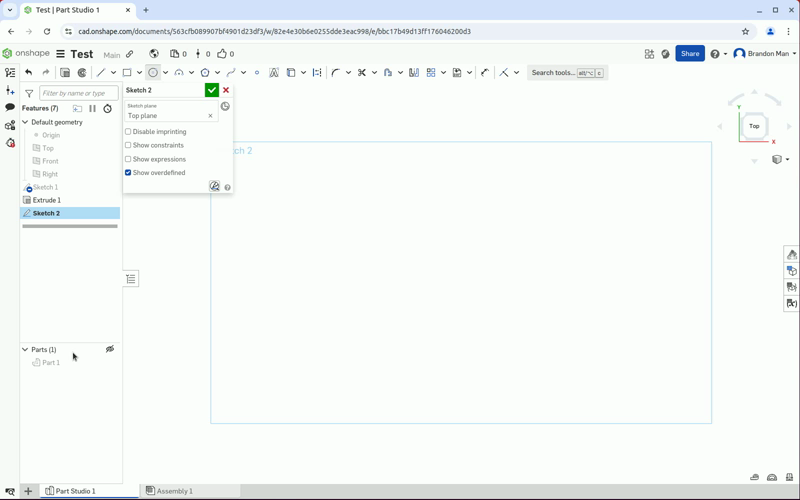
key_down(shift)
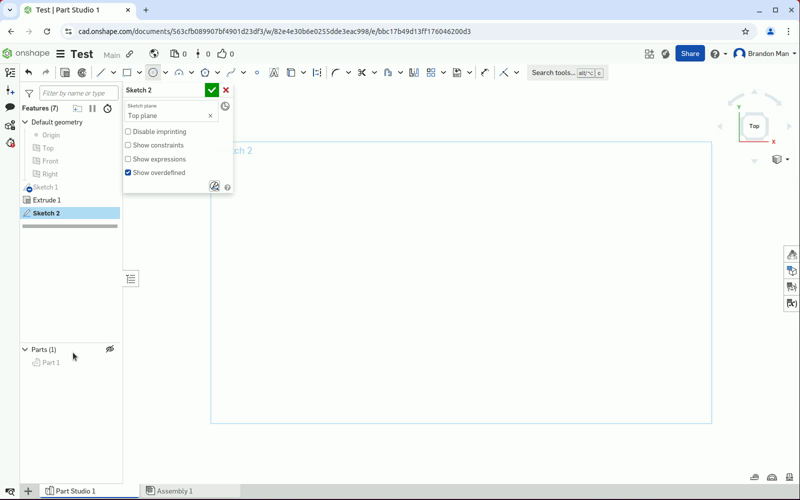
mouse_move(461, 282)
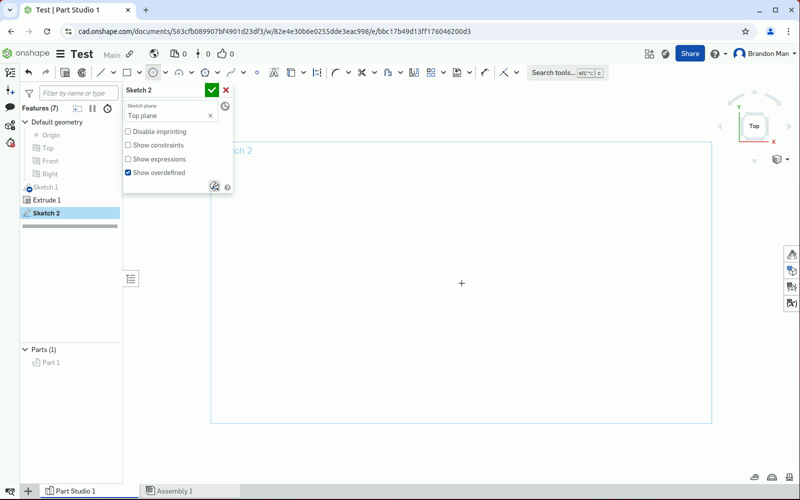
click(461, 282)
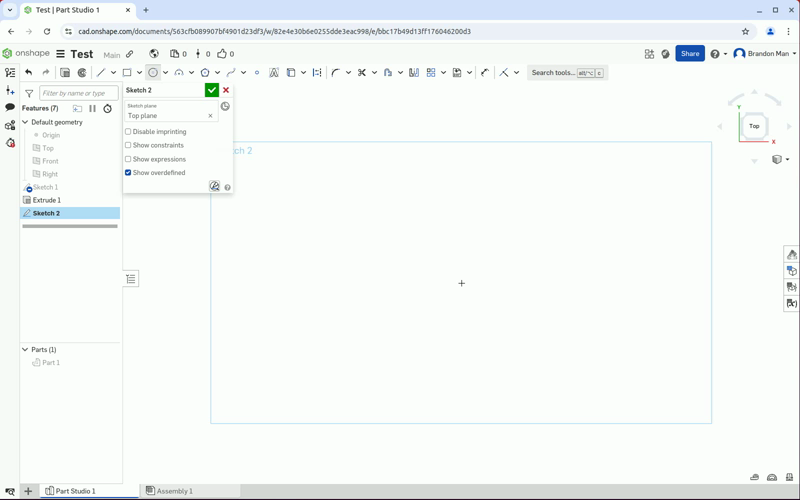
key_up(shift)
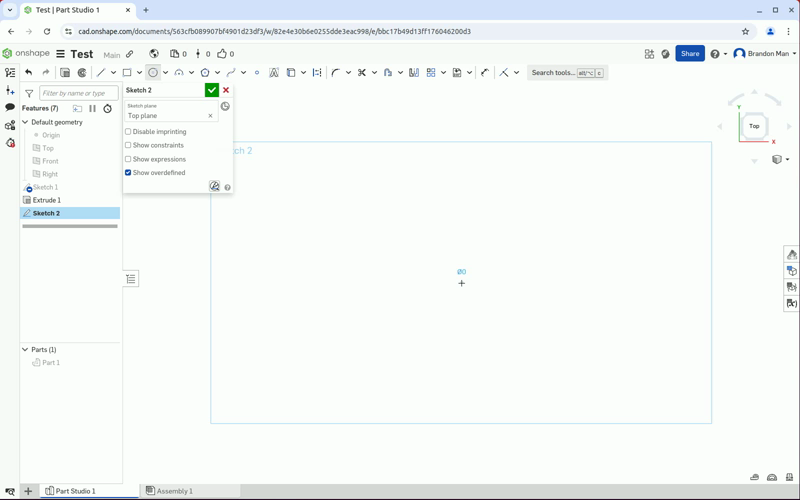
mouse_move(467, 282)
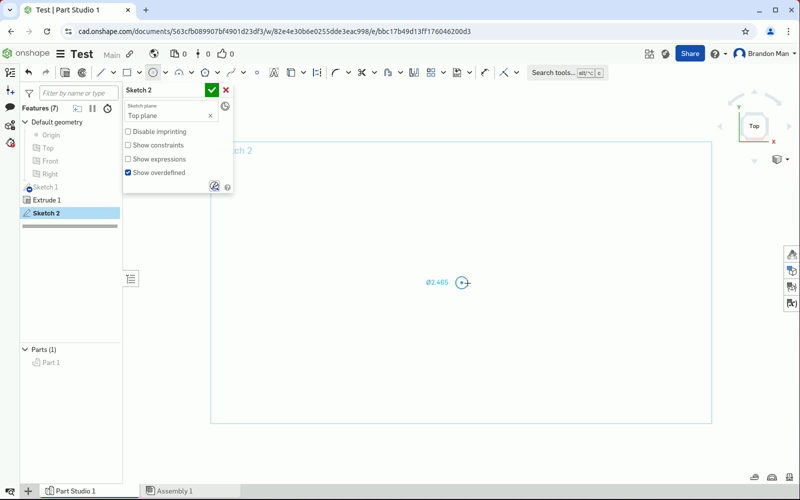
click(467, 282)
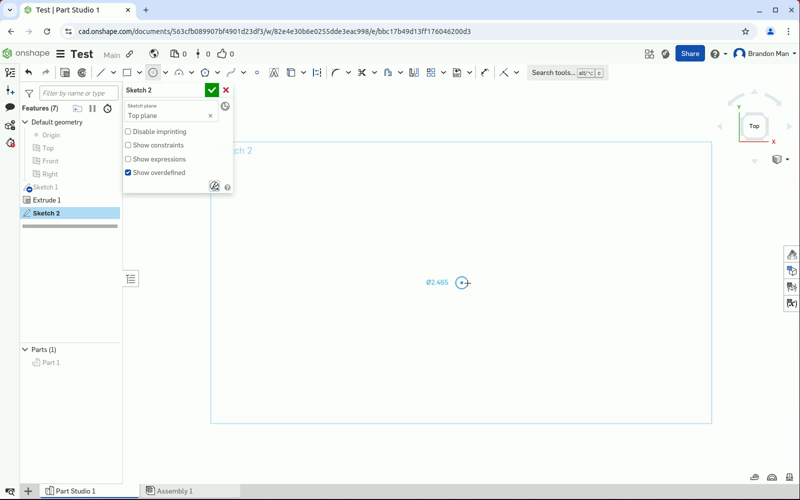
key(esc)
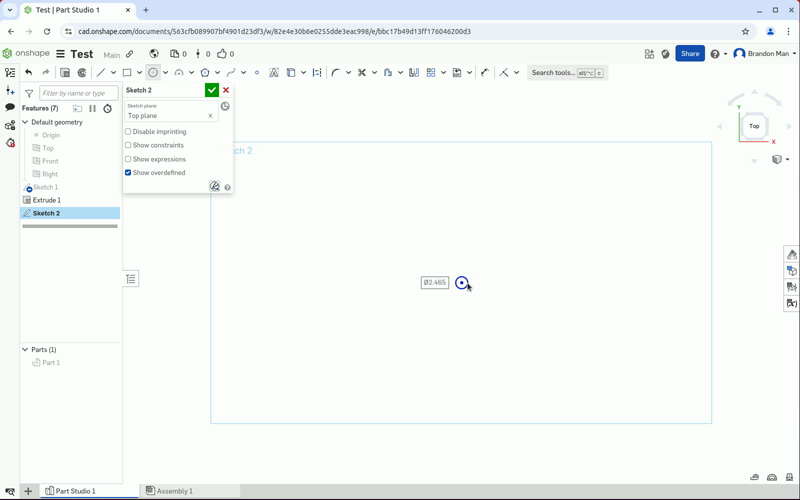
mouse_move(457, 279)
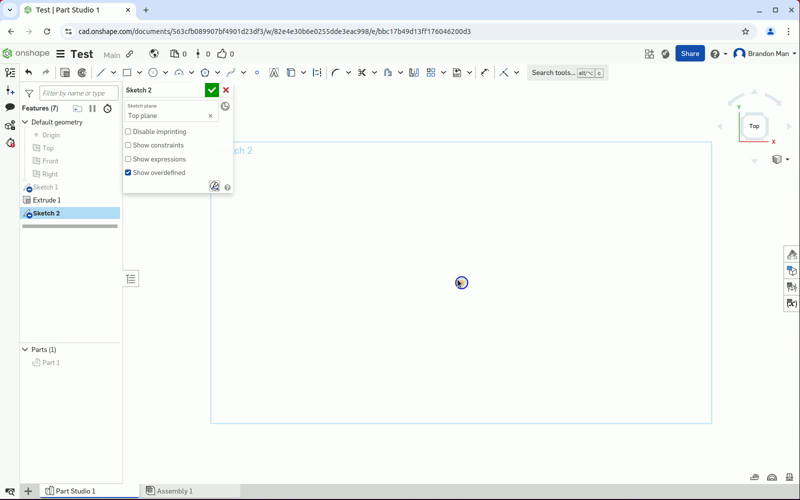
scroll(6)
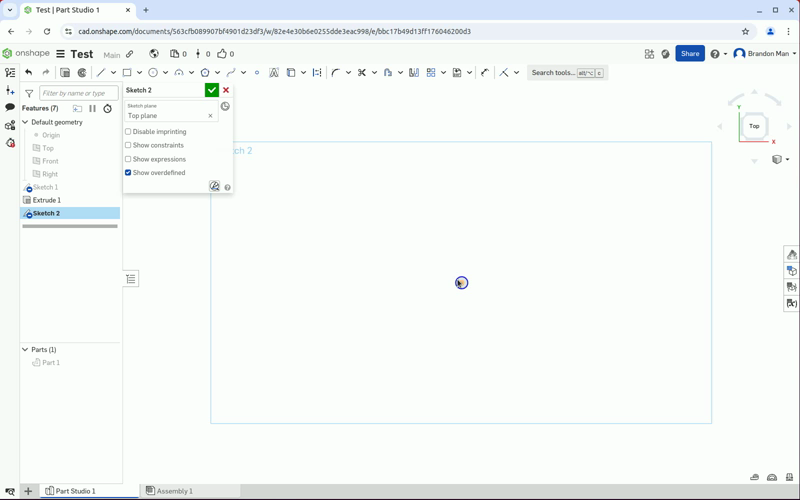
scroll(6)
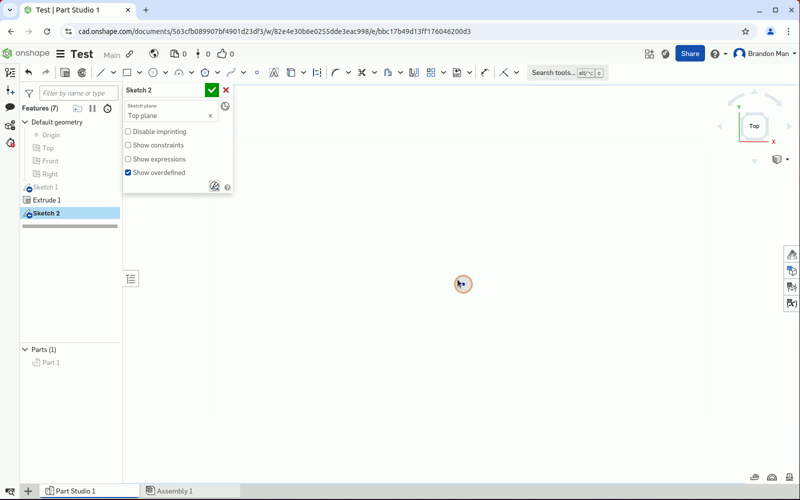
scroll(6)
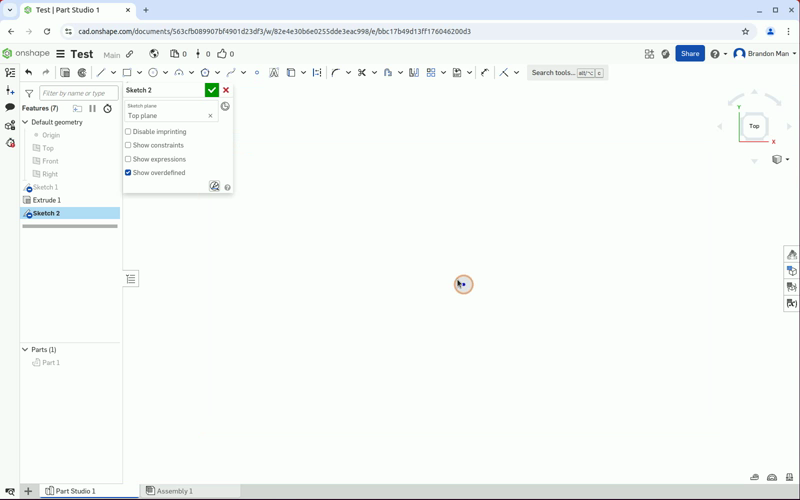
scroll(6)
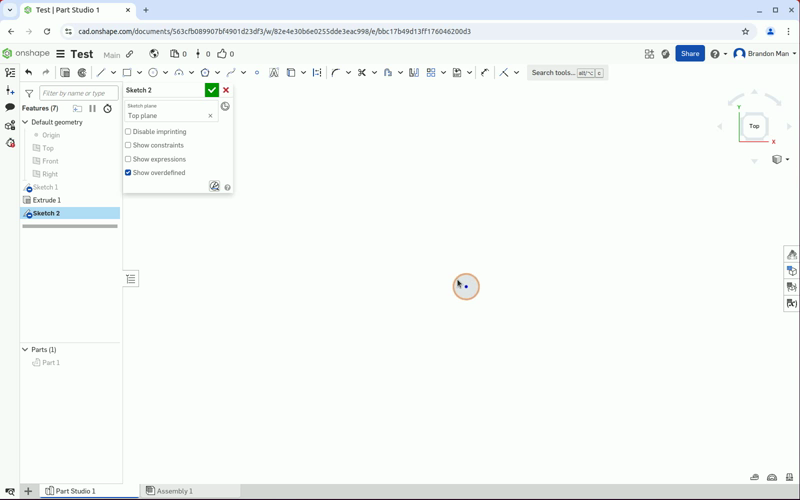
scroll(6)
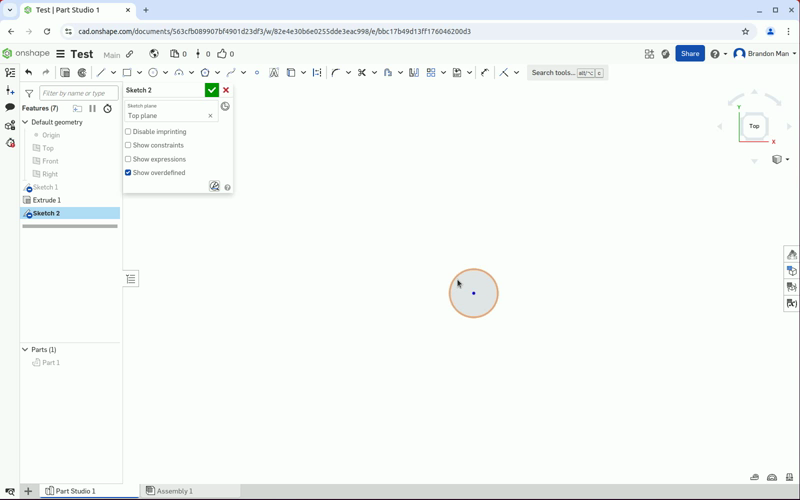
scroll(6)
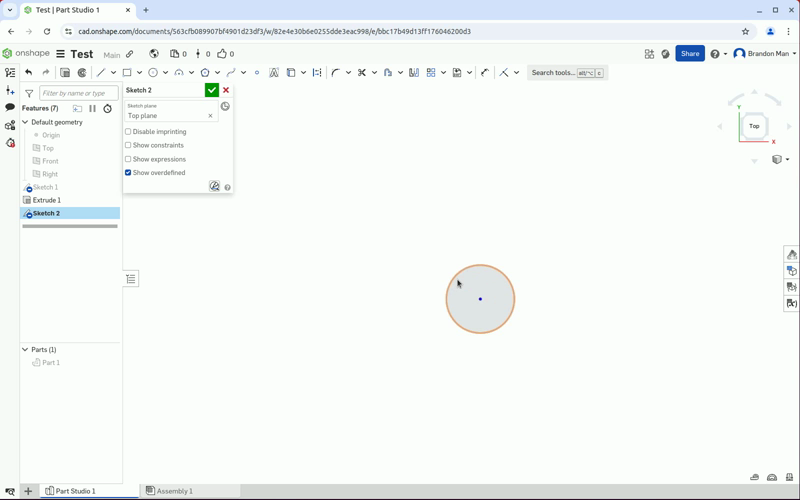
scroll(6)
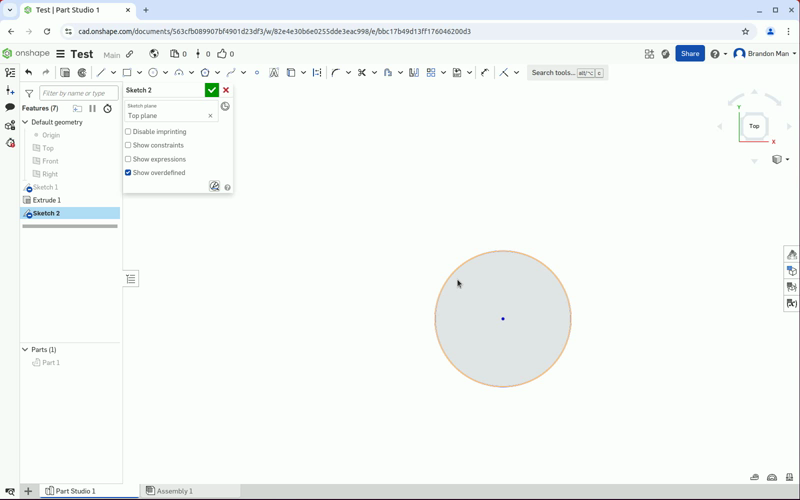
click(457, 279)
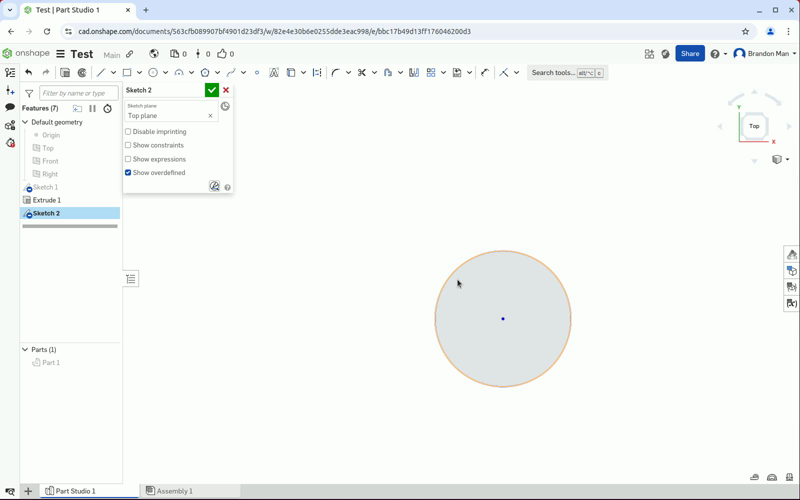
scroll(-6)
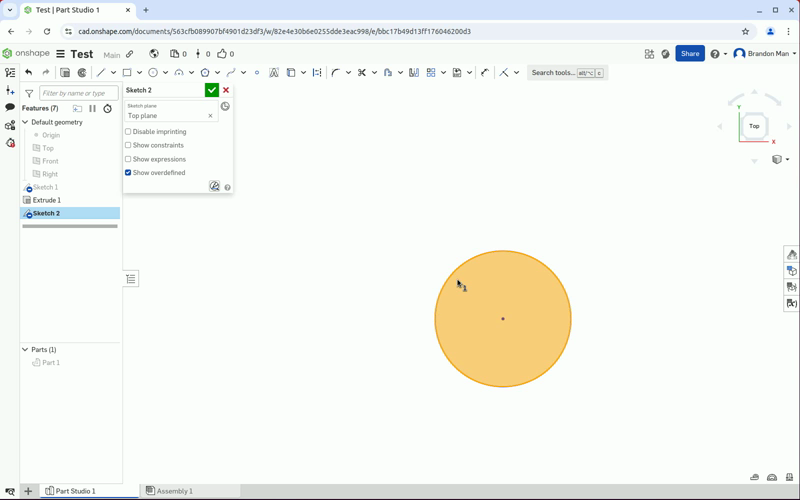
scroll(-6)
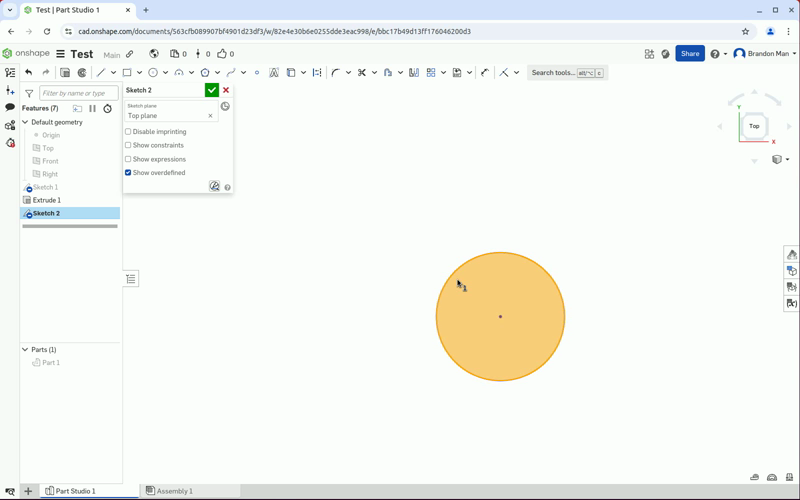
scroll(-6)
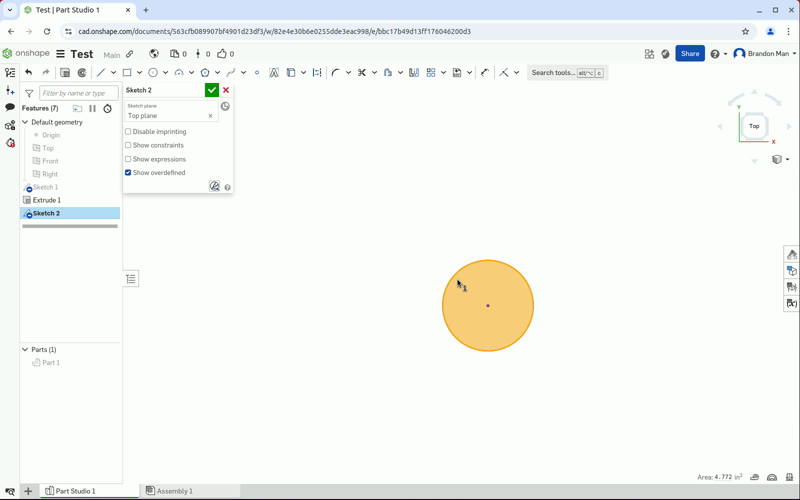
scroll(-6)
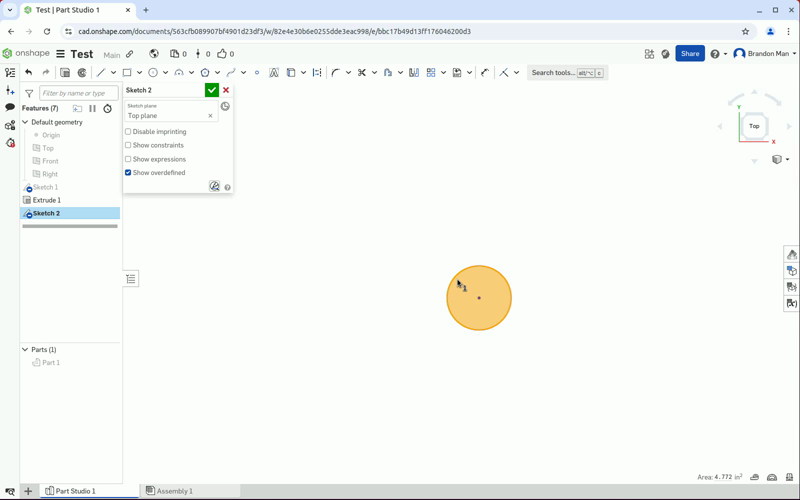
scroll(-6)
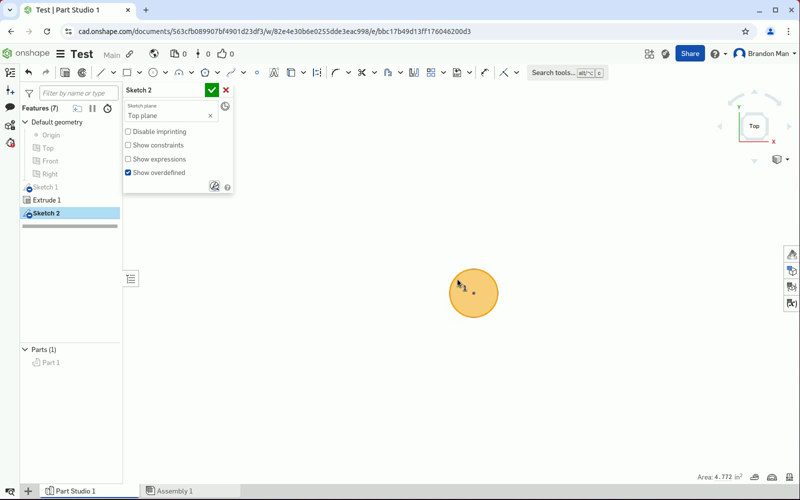
scroll(-6)
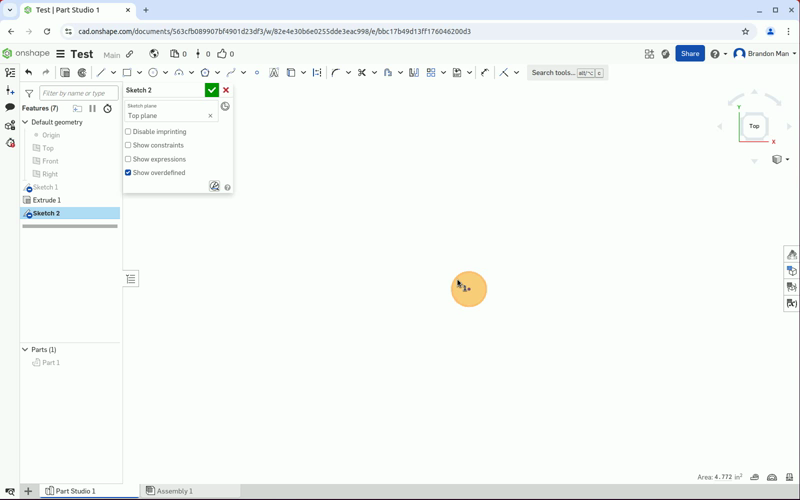
scroll(-6)
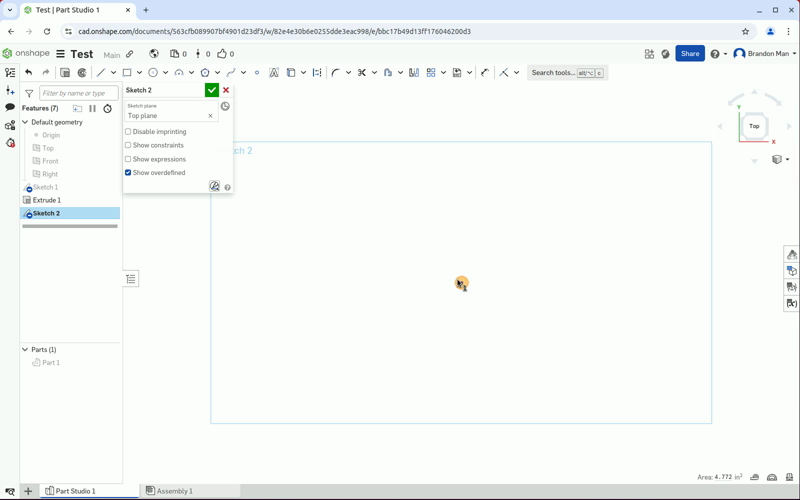
mouse_move(73, 352)
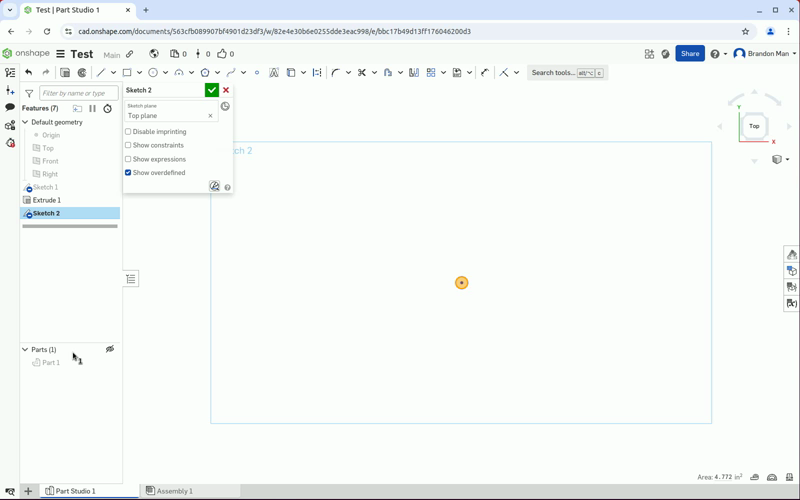
key(shift+y)
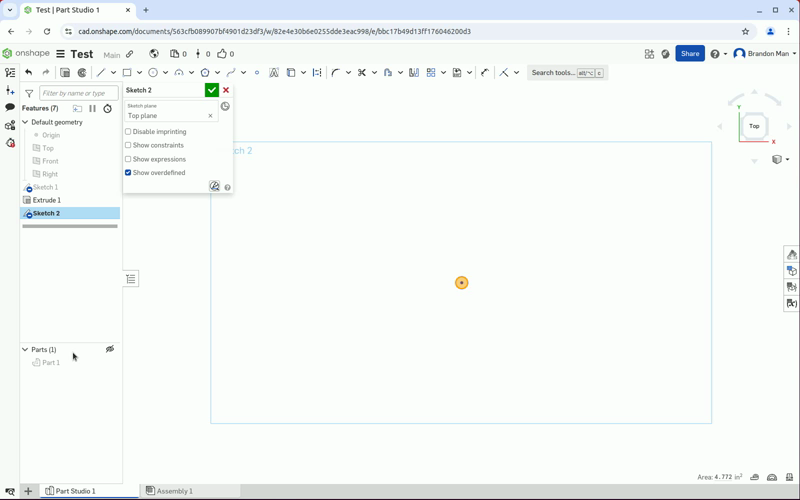
key(shift+e)
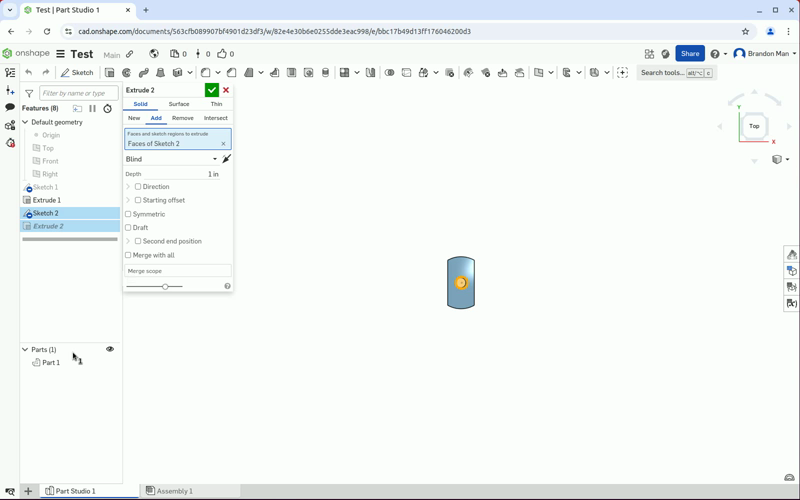
mouse_move(143, 106)
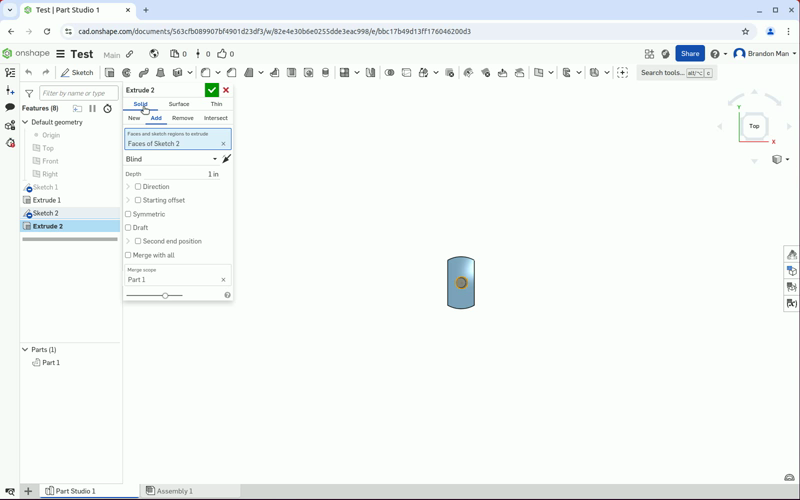
click(143, 106)
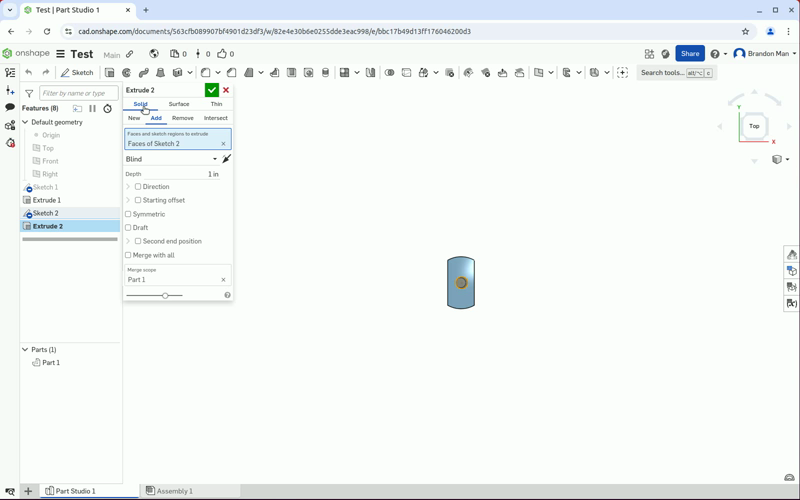
mouse_move(137, 120)
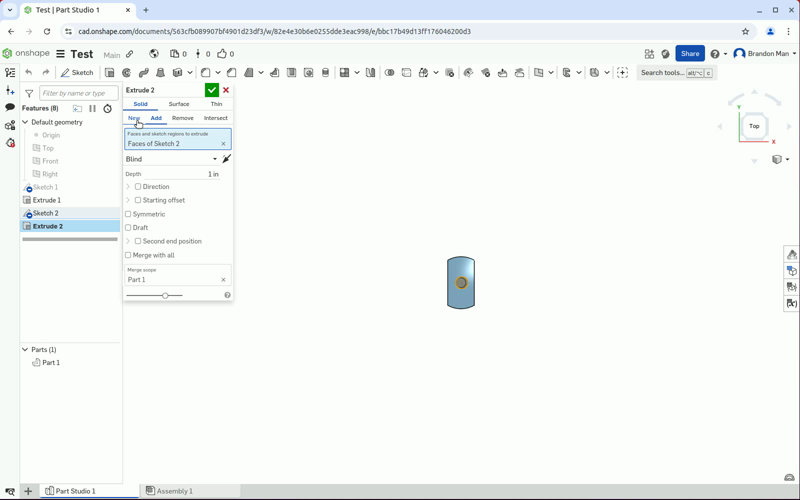
click(137, 120)
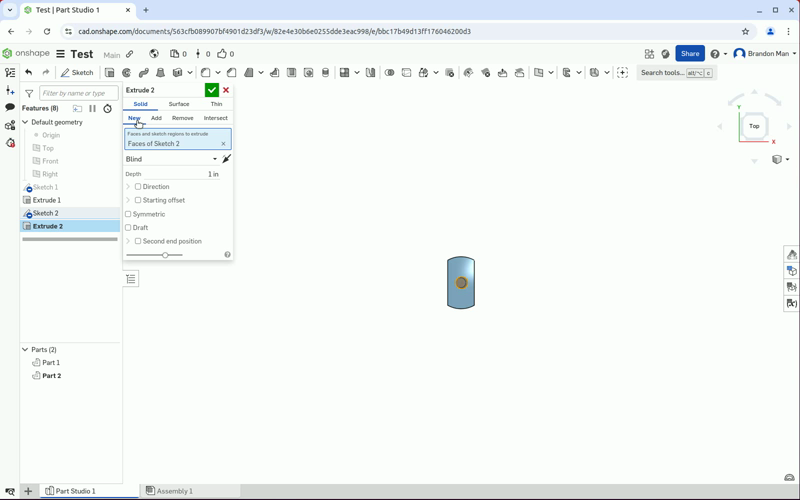
key(tab, 4)
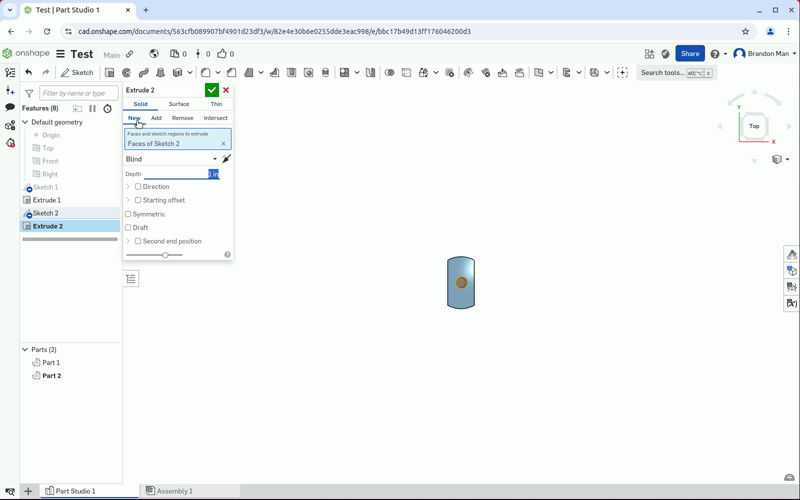
text(23.108)
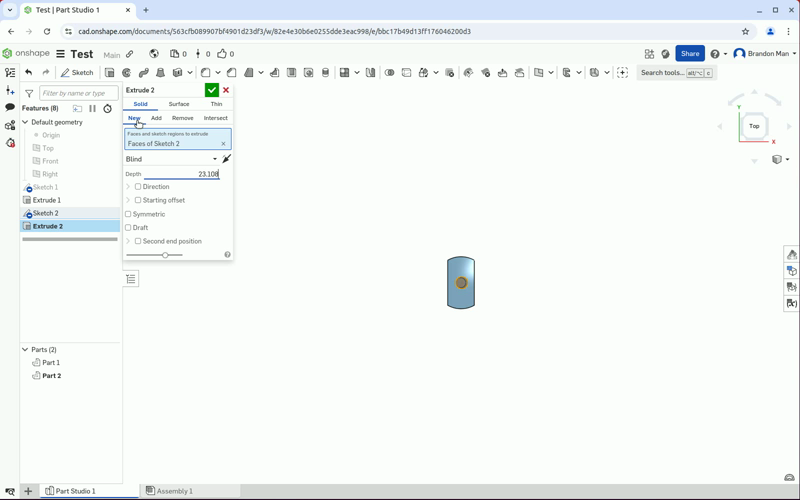
key(enter)
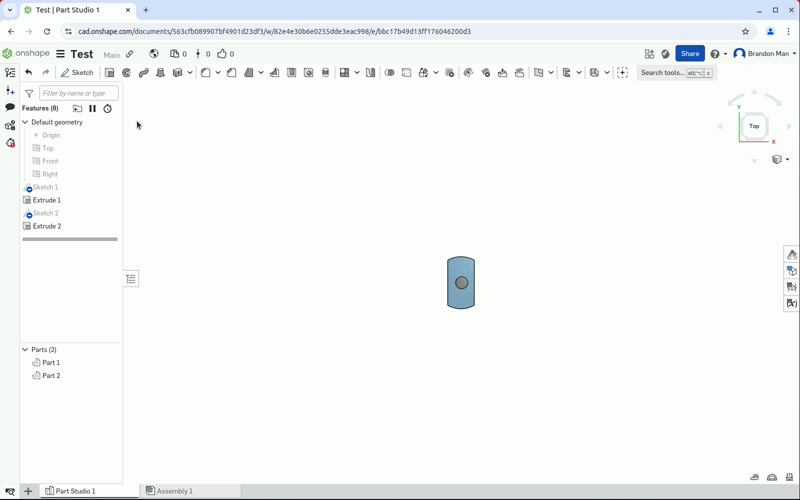
key(shift+h)
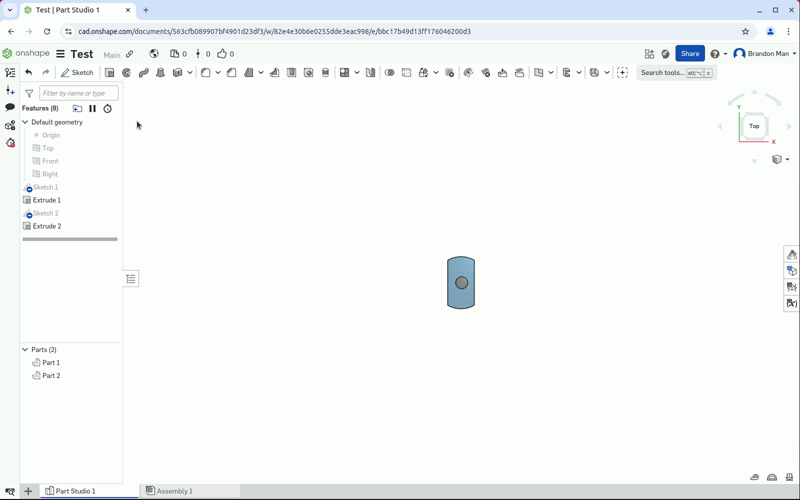
key(shift+h)
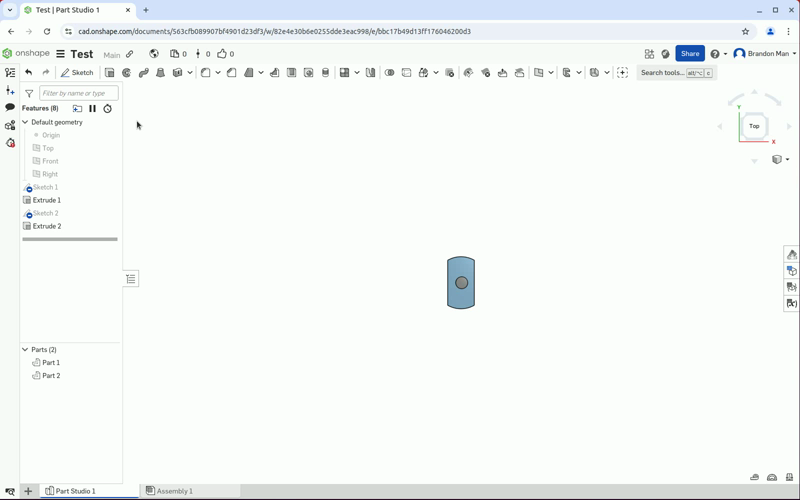
mouse_move(73, 189)
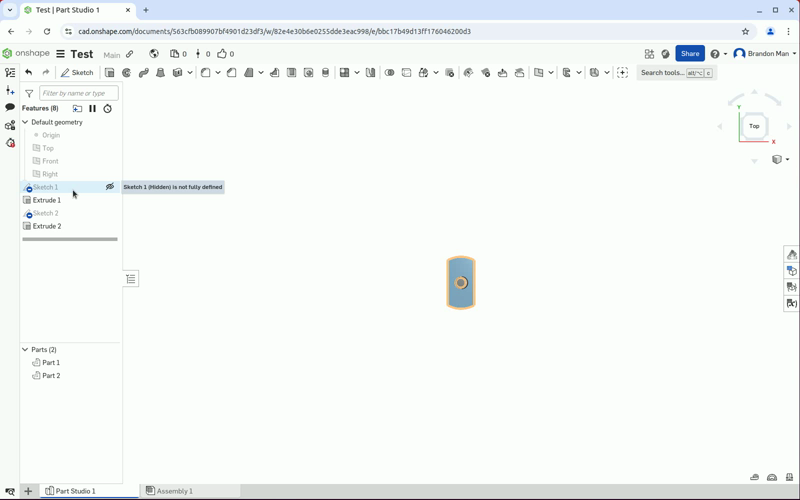
click(73, 189)
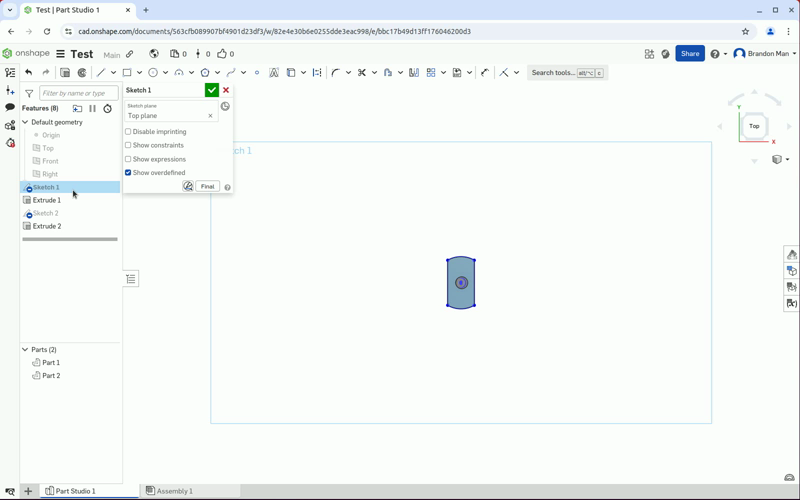
mouse_move(229, 92)
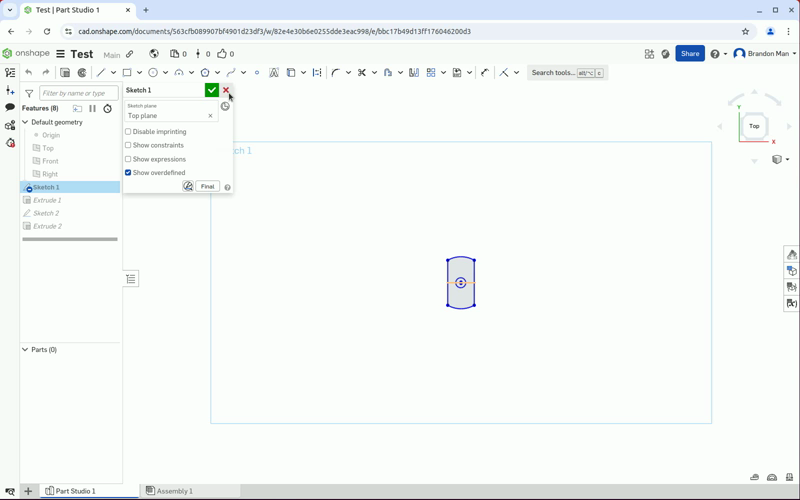
click(229, 92)
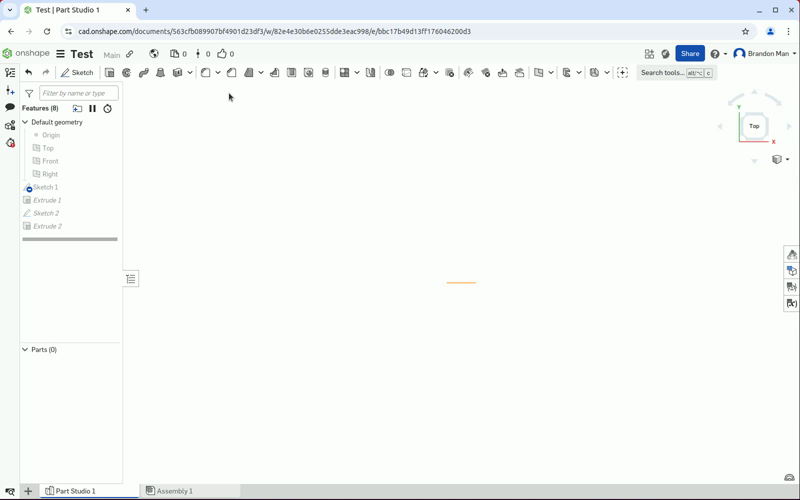
mouse_move(73, 352)
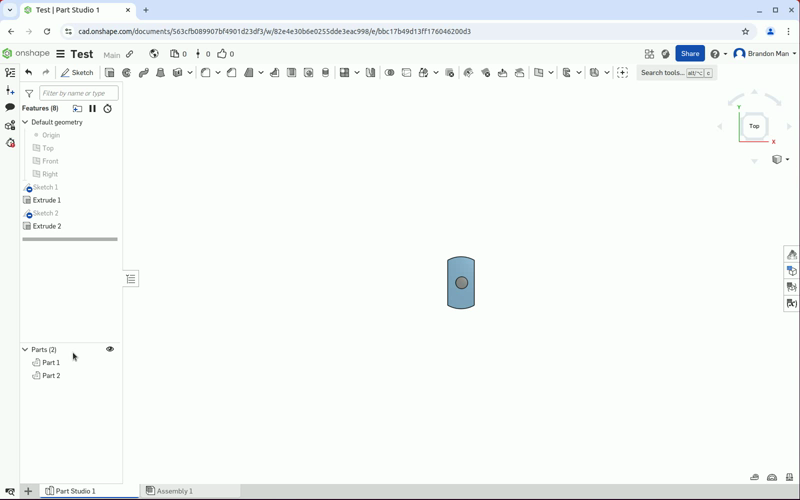
key(y)
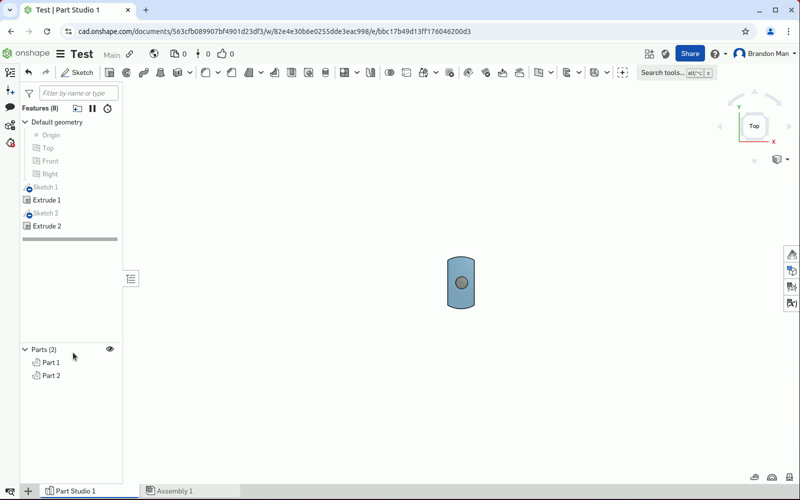
key(shift+p)
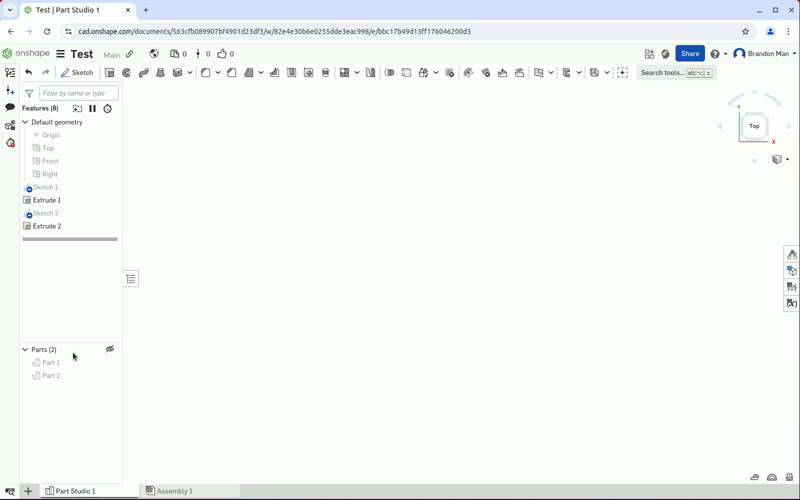
key(space)
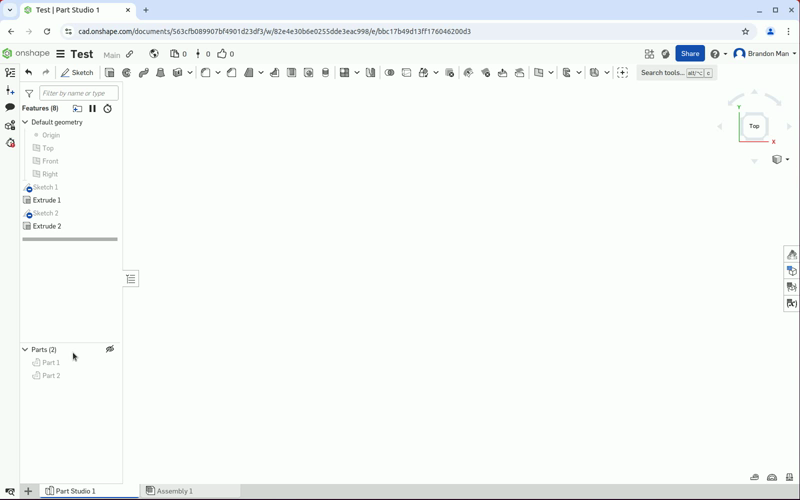
key_down(shift)
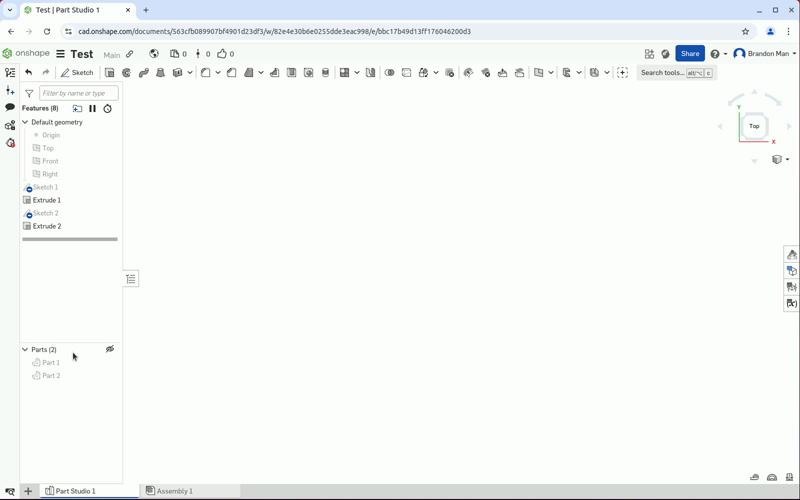
key(up)
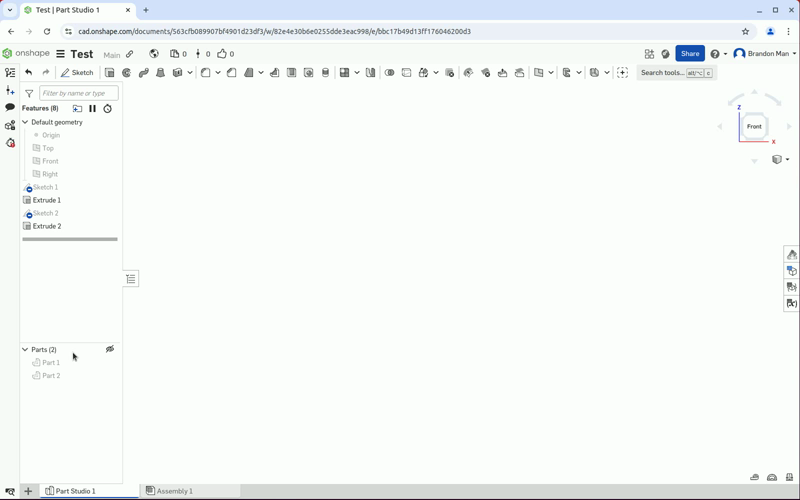
key_up(shift)
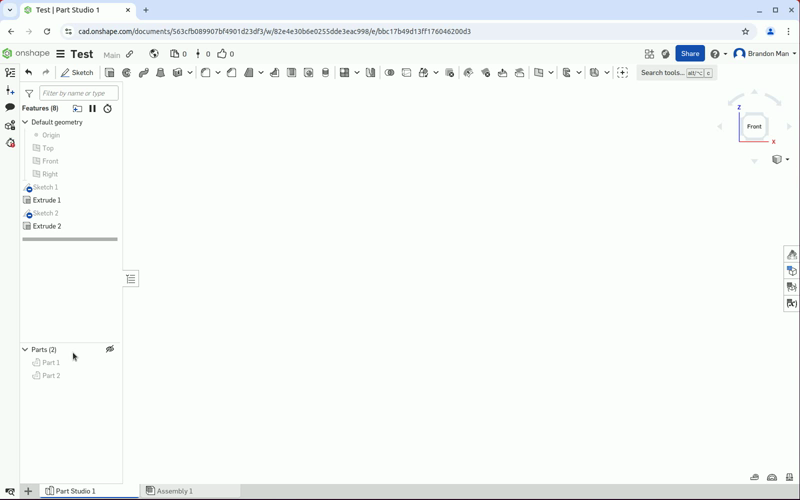
key(space)
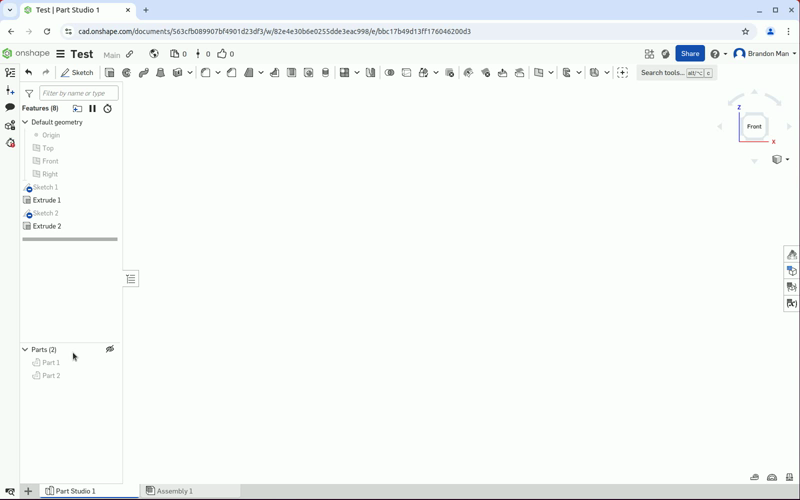
key_down(shift)
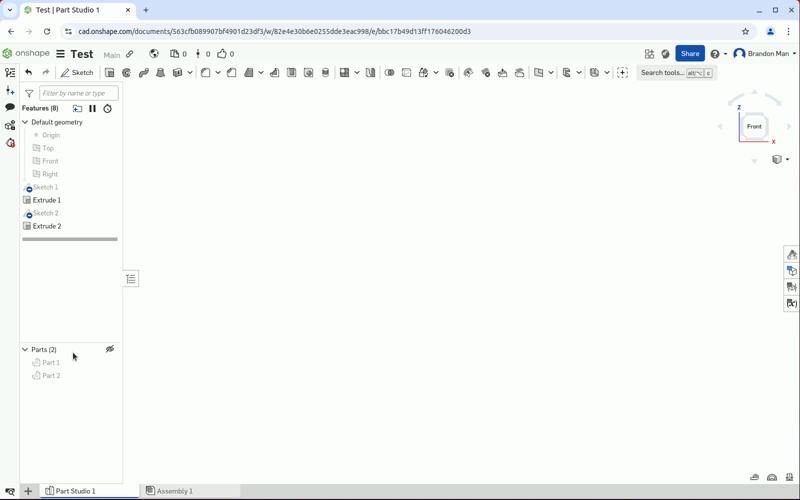
key(left)
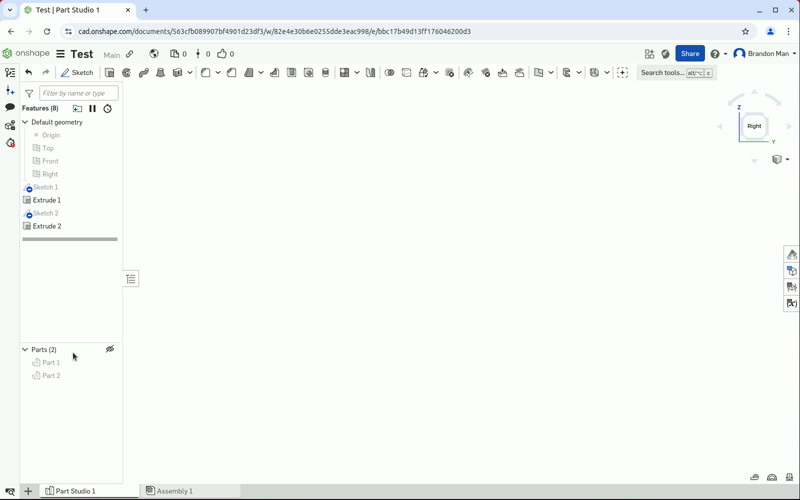
key_up(shift)
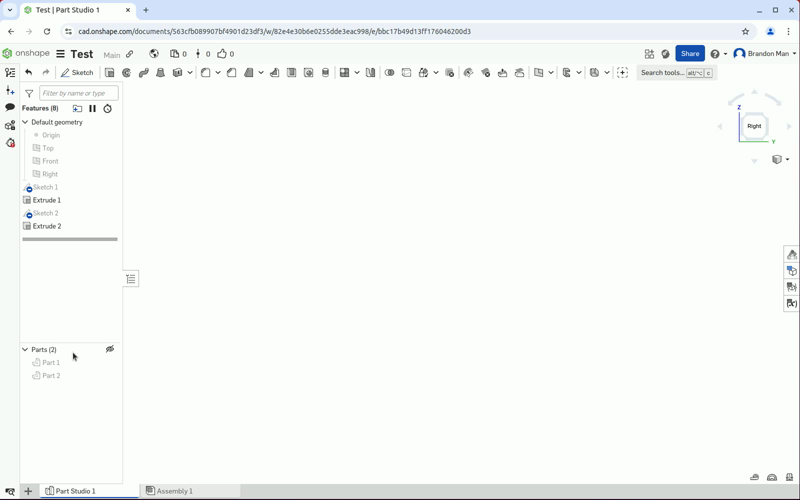
mouse_move(73, 352)
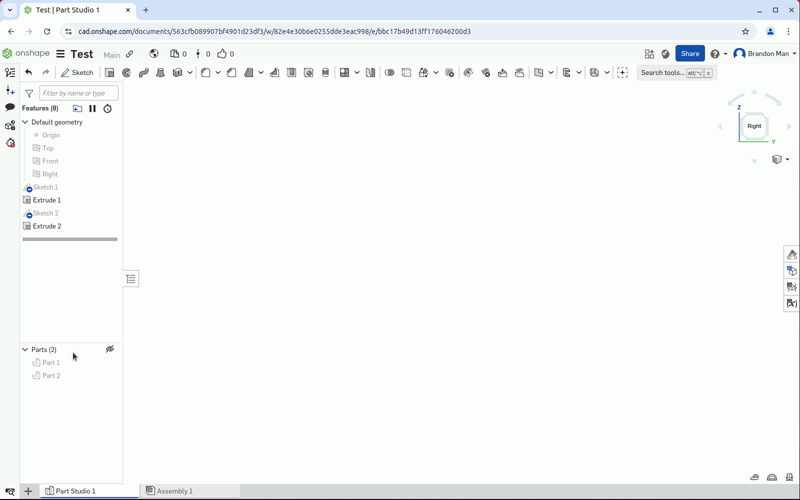
key(shift+y)
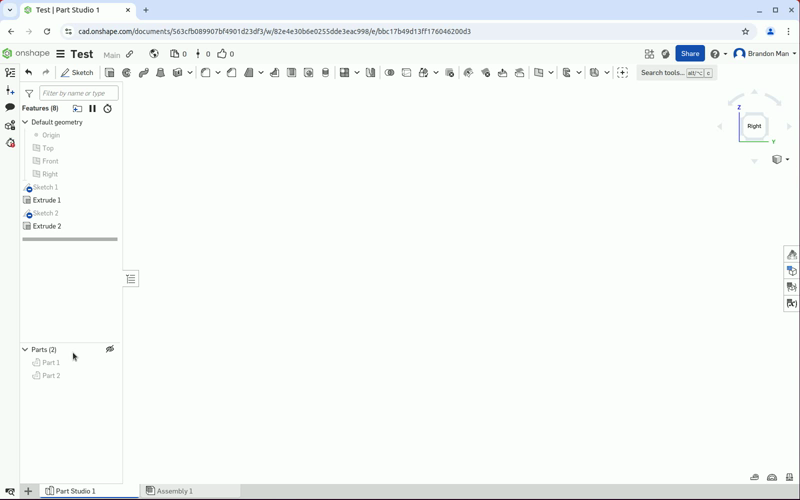
key(shift+s)
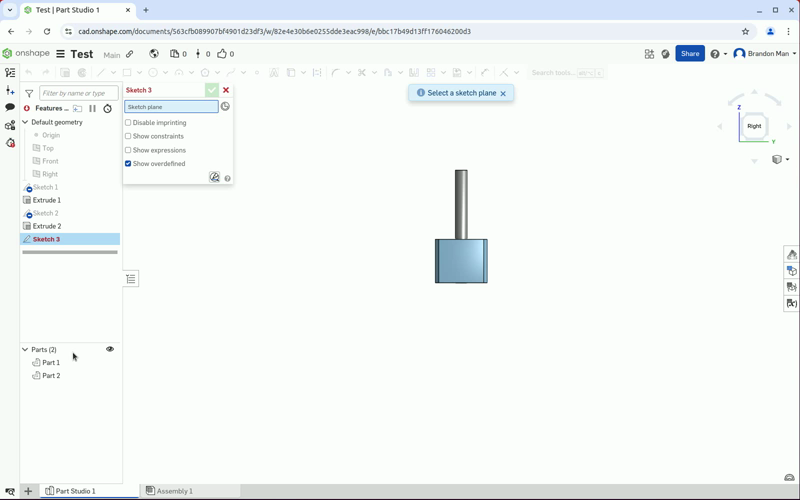
mouse_move(73, 176)
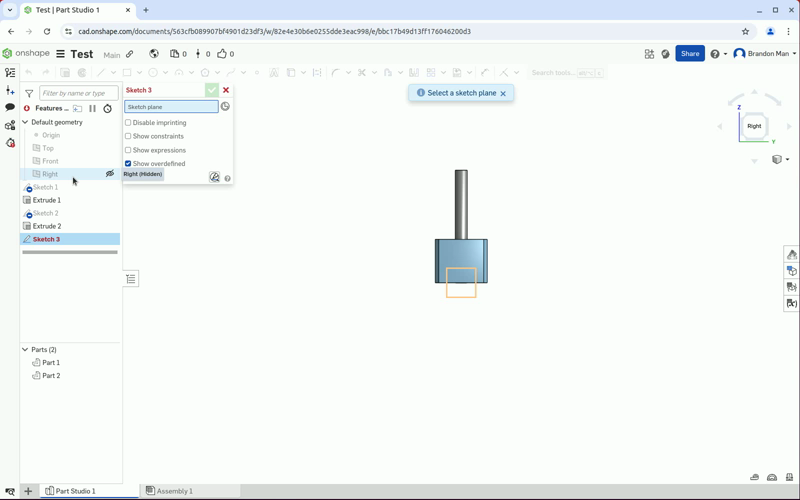
click(73, 176)
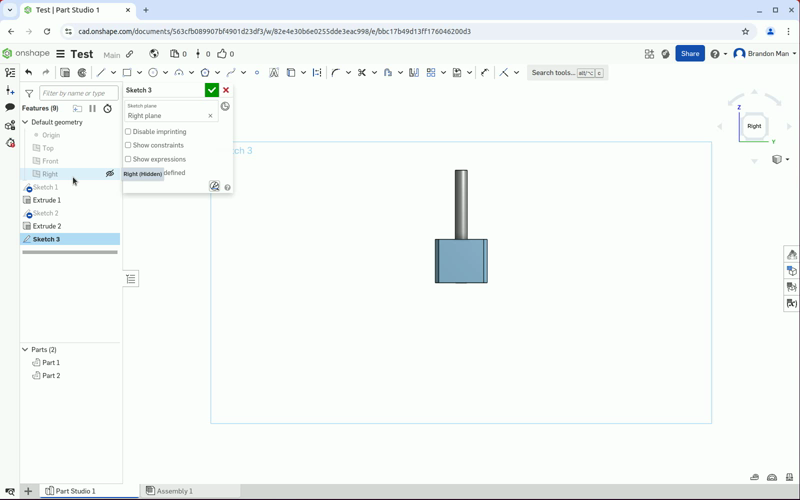
mouse_move(73, 352)
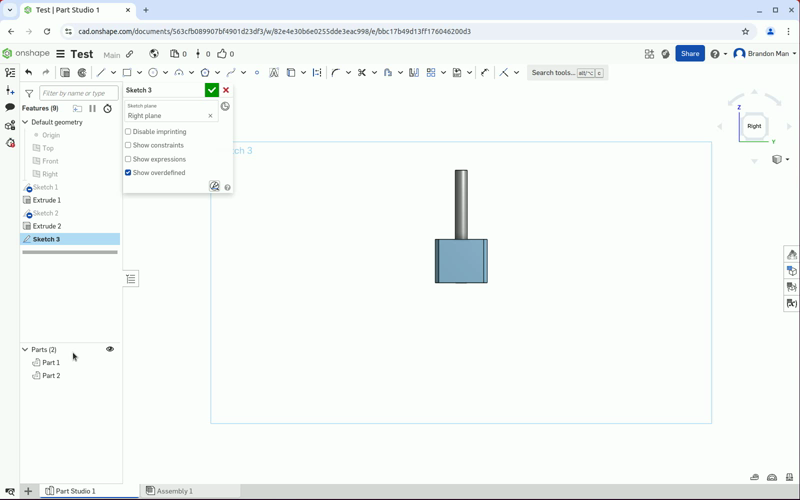
key(y)
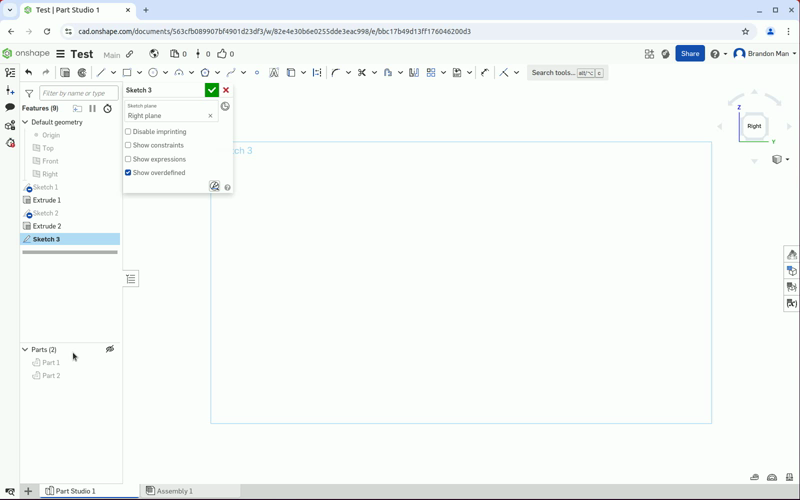
key(l)
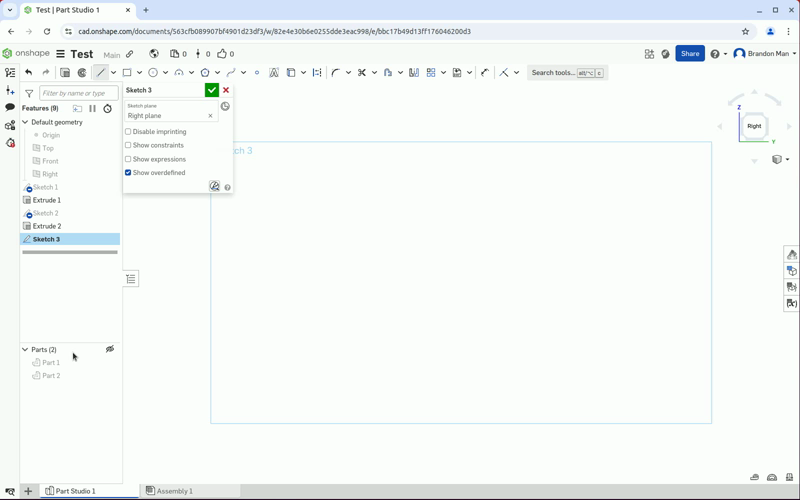
key_down(shift)
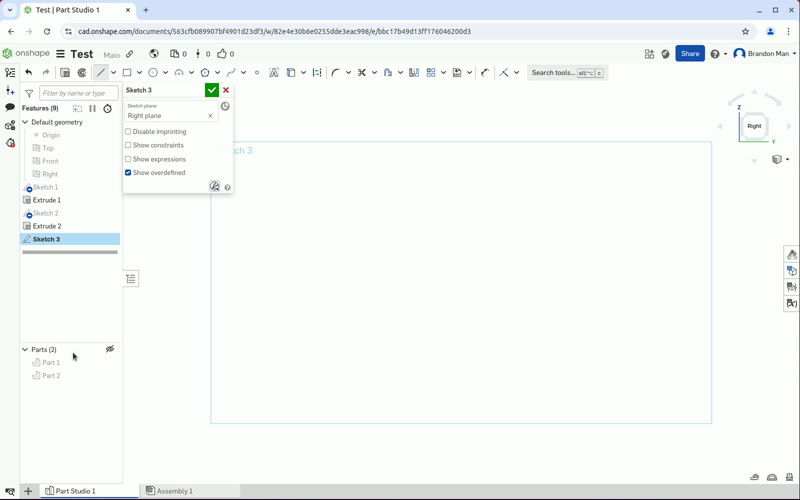
mouse_move(439, 239)
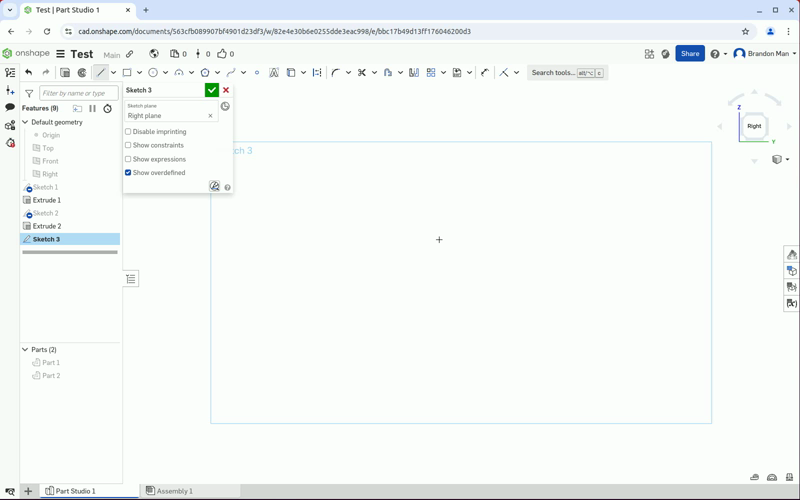
click(439, 239)
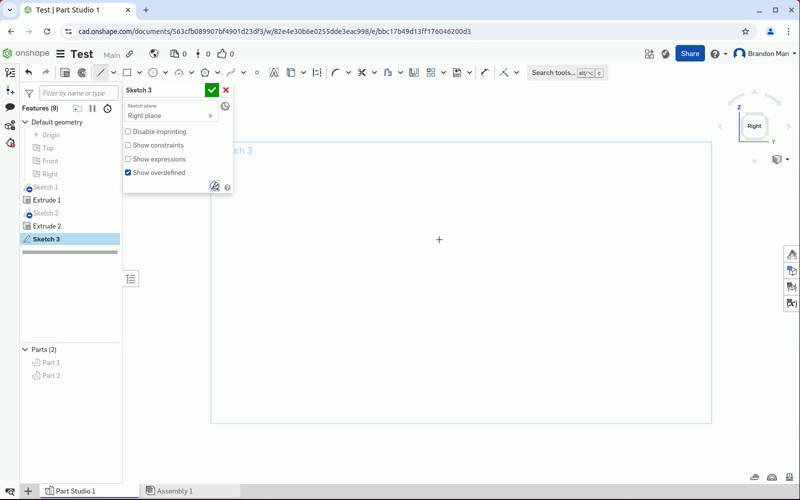
key_up(shift)
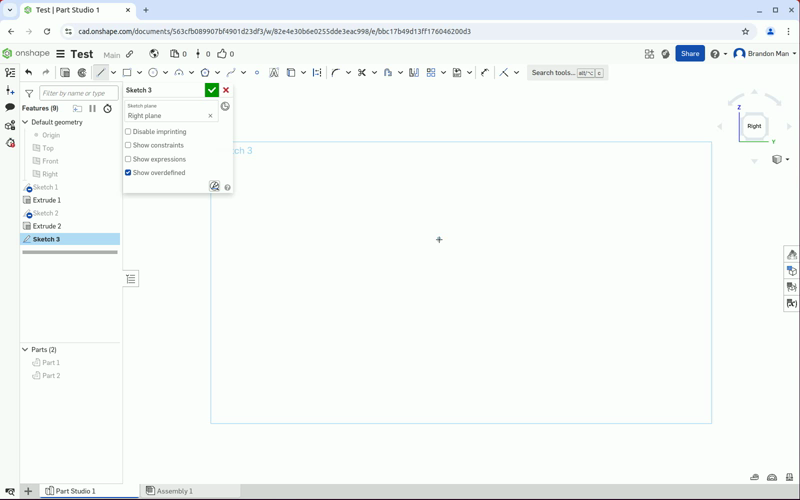
key_down(shift)
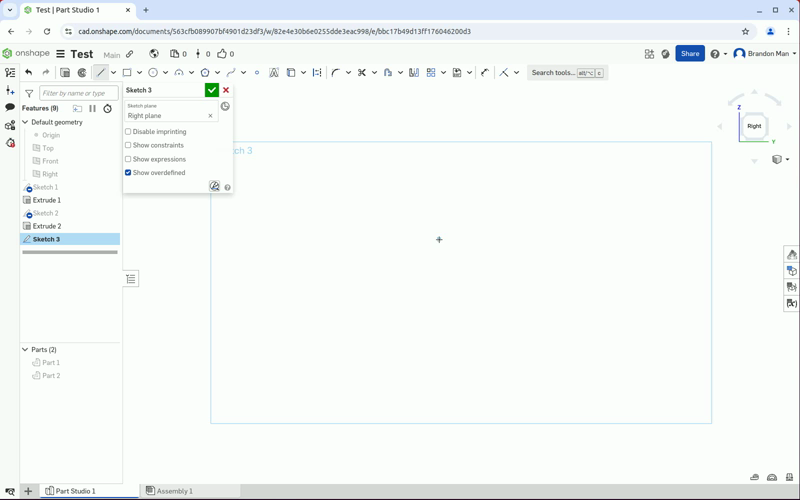
mouse_move(469, 239)
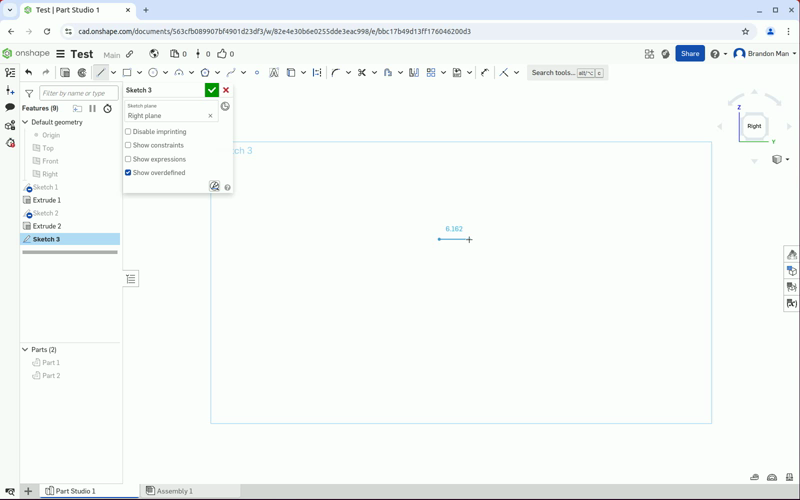
mouse_move(461, 239)
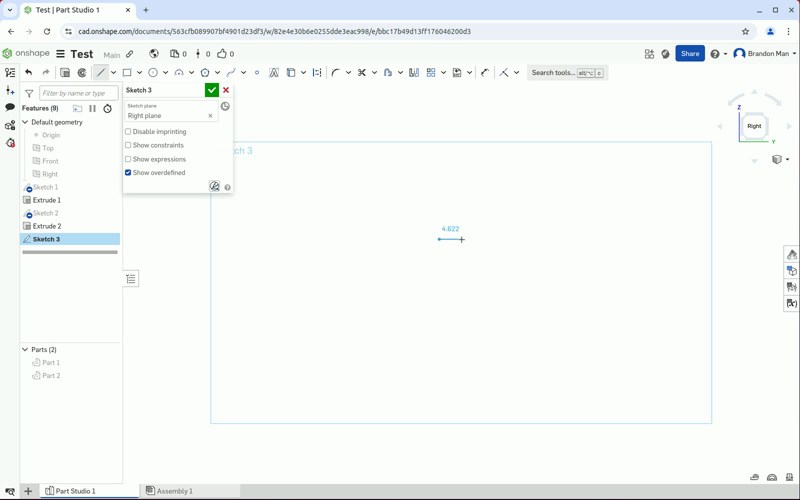
click(461, 239)
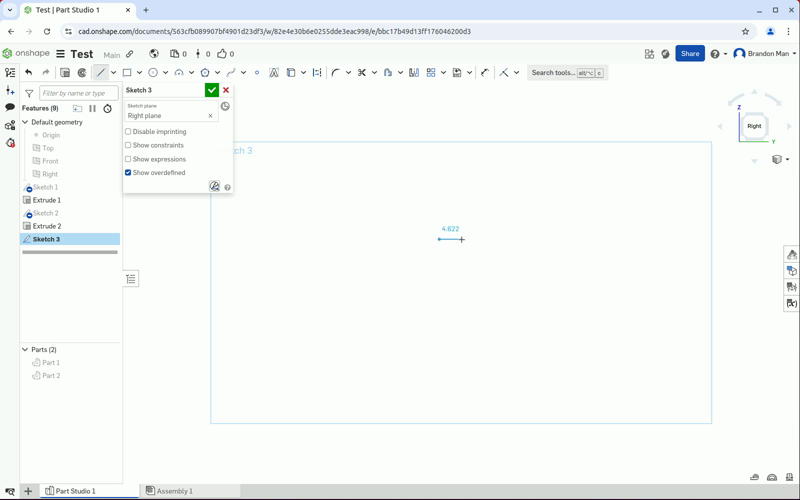
key_up(shift)
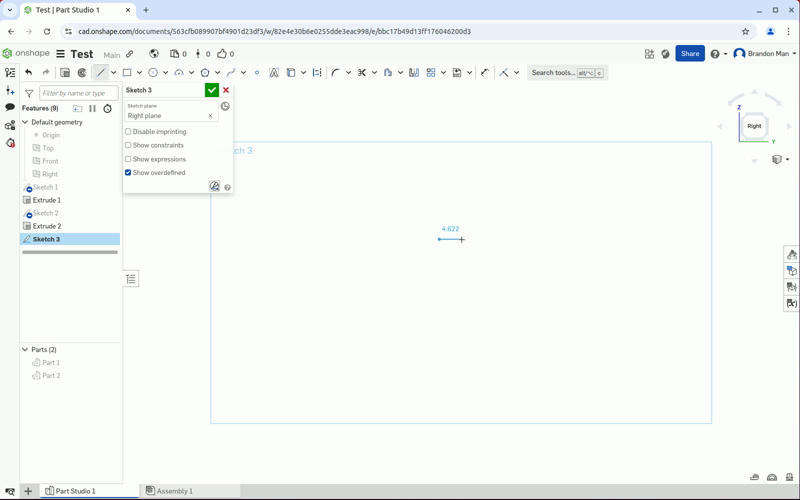
key_down(shift)
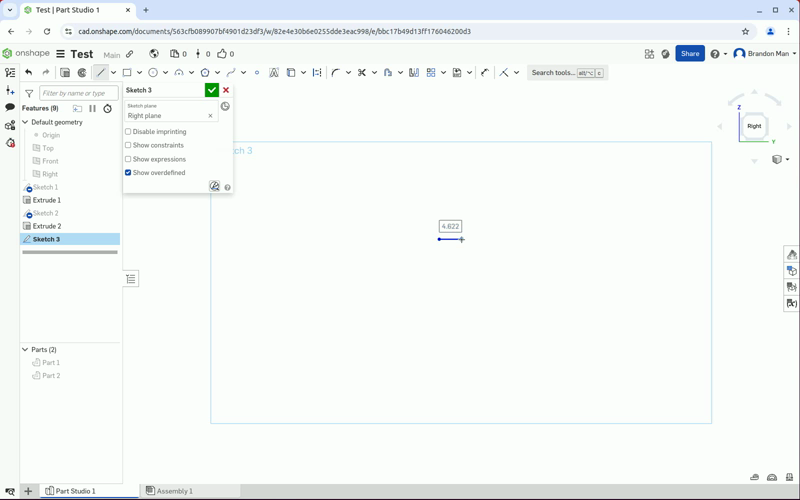
mouse_move(491, 239)
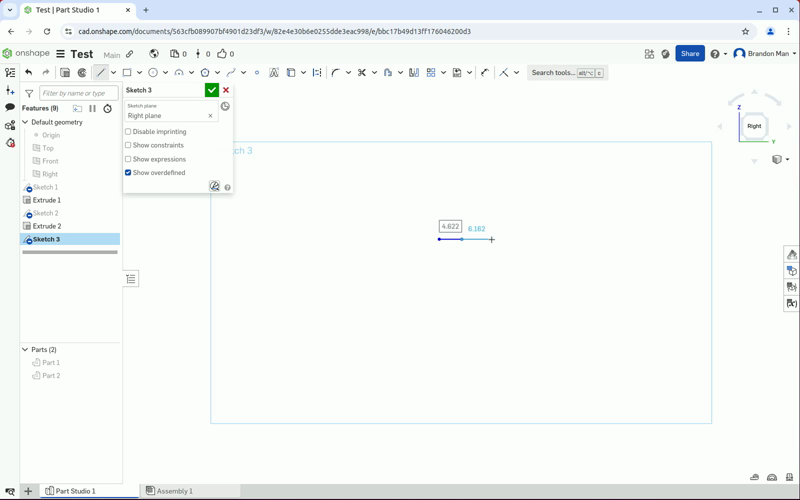
mouse_move(461, 187)
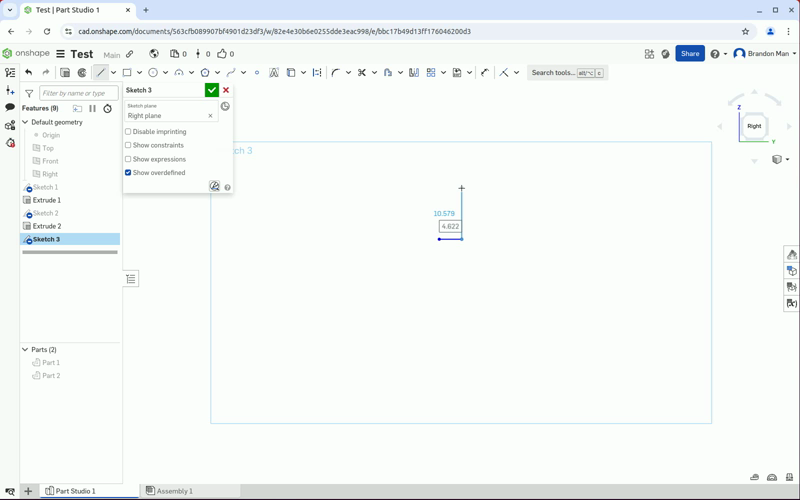
click(461, 187)
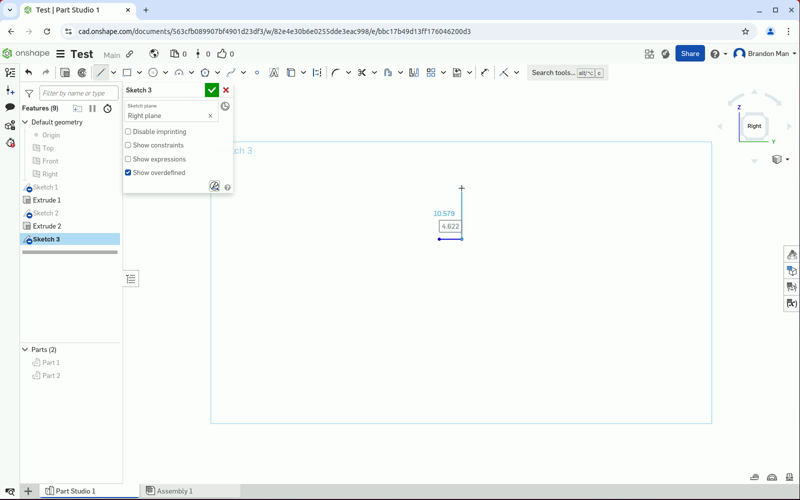
key_up(shift)
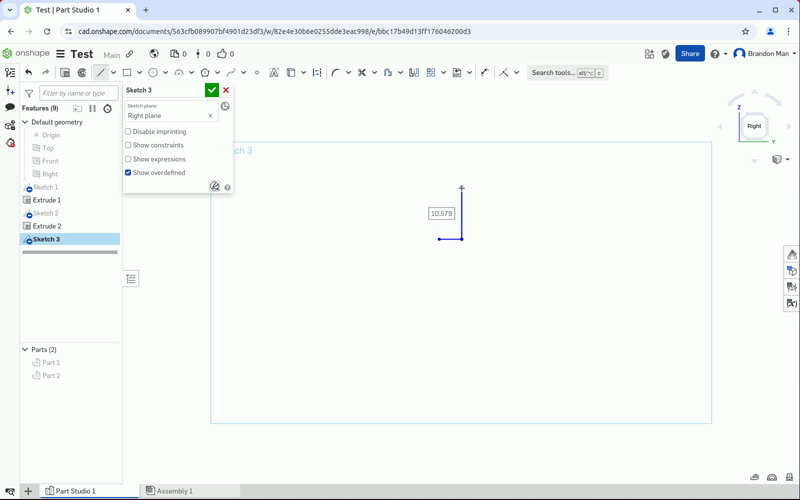
mouse_move(491, 187)
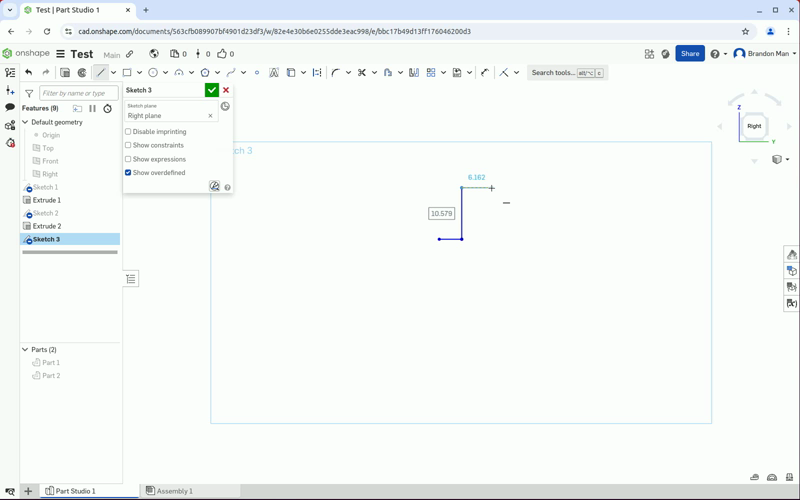
key_down(shift)
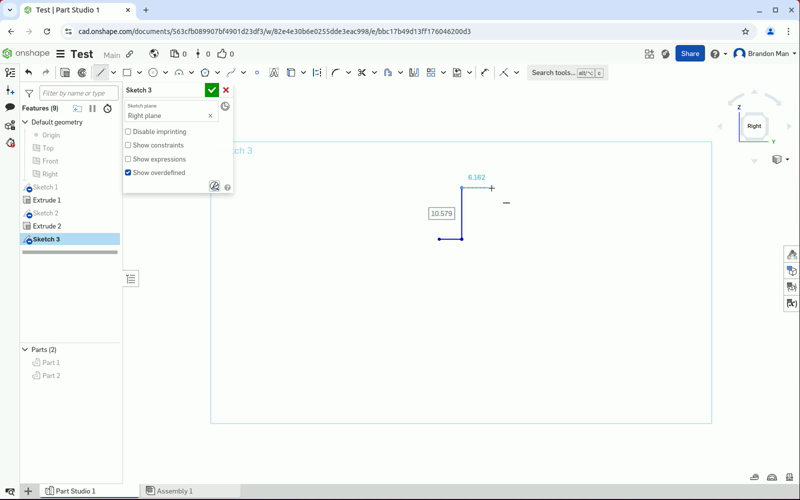
mouse_move(439, 239)
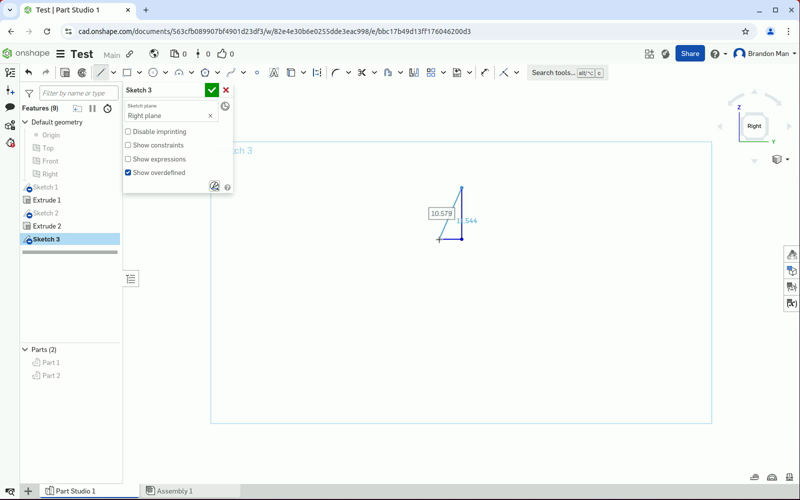
key_up(shift)
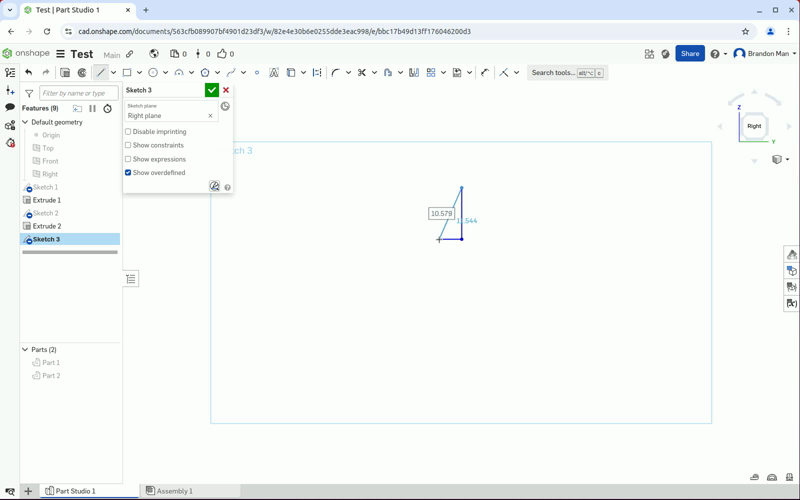
click(439, 239)
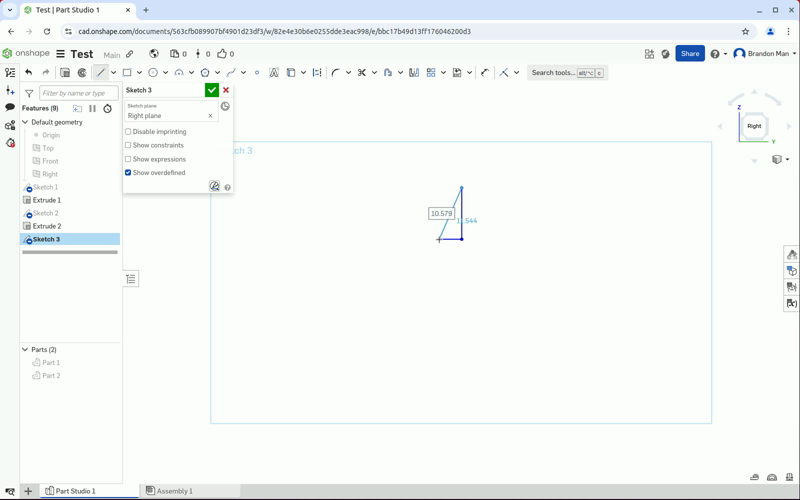
key(esc)
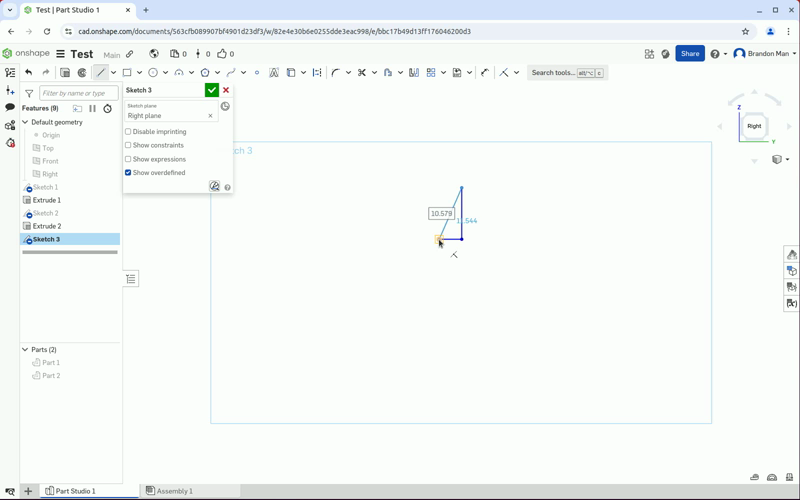
mouse_move(447, 228)
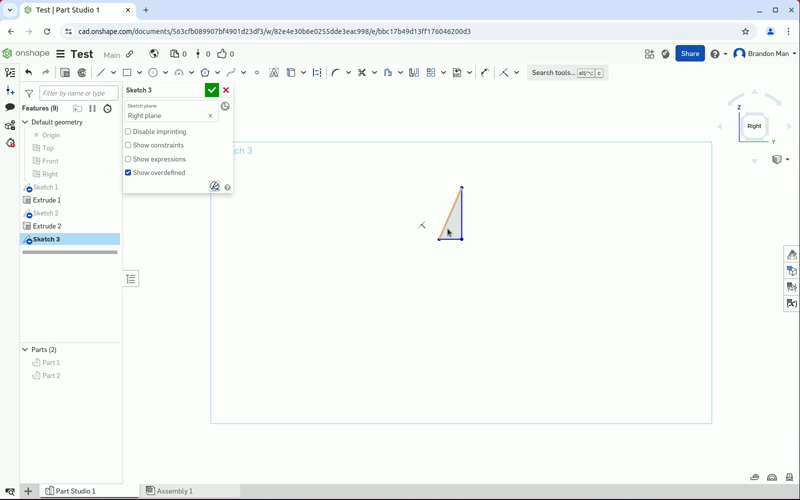
scroll(6)
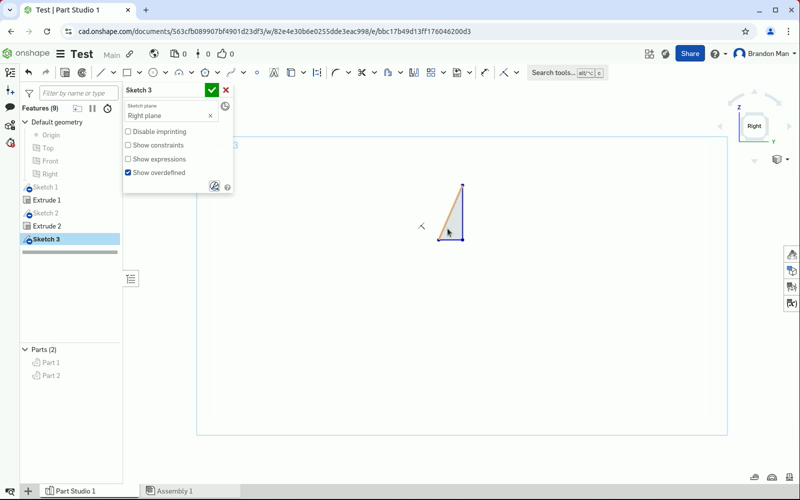
scroll(6)
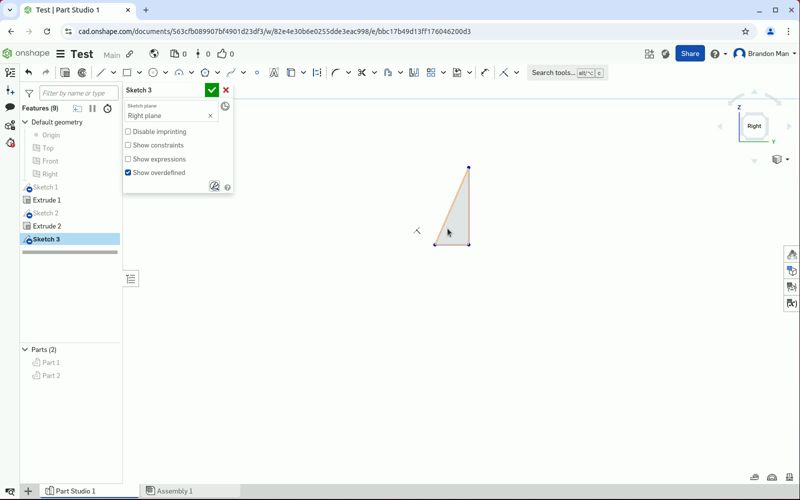
scroll(6)
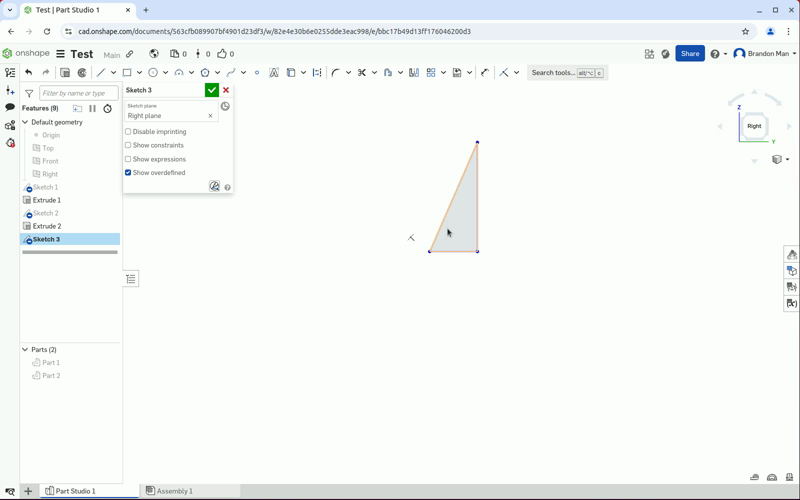
scroll(6)
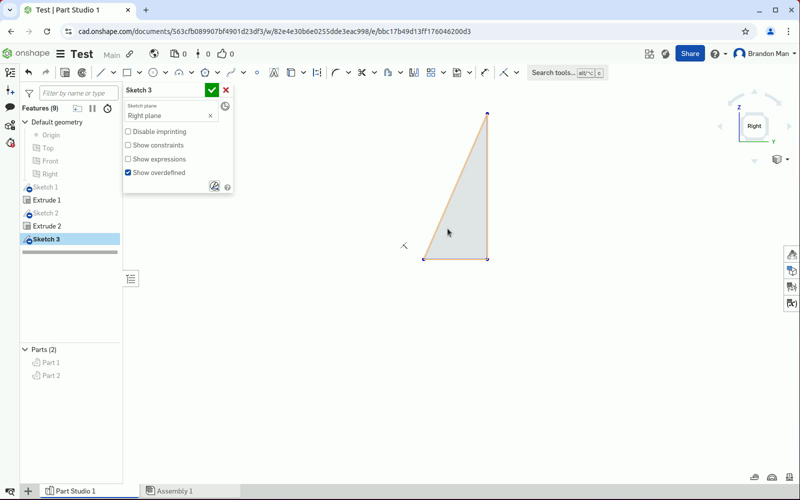
scroll(6)
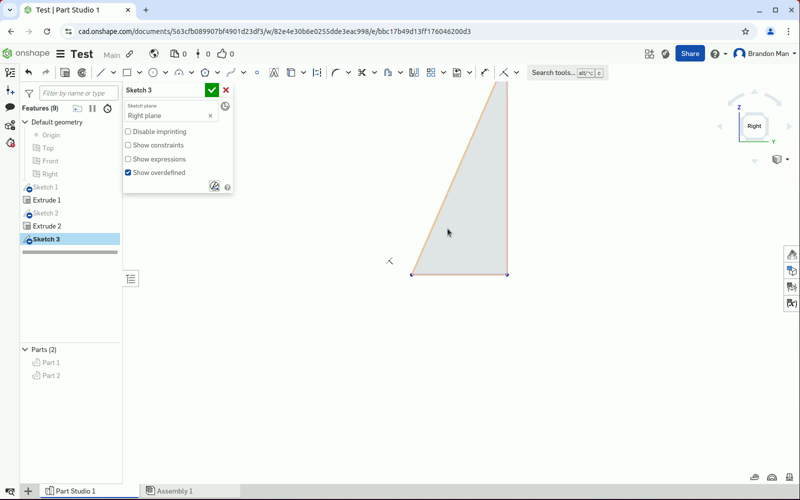
scroll(6)
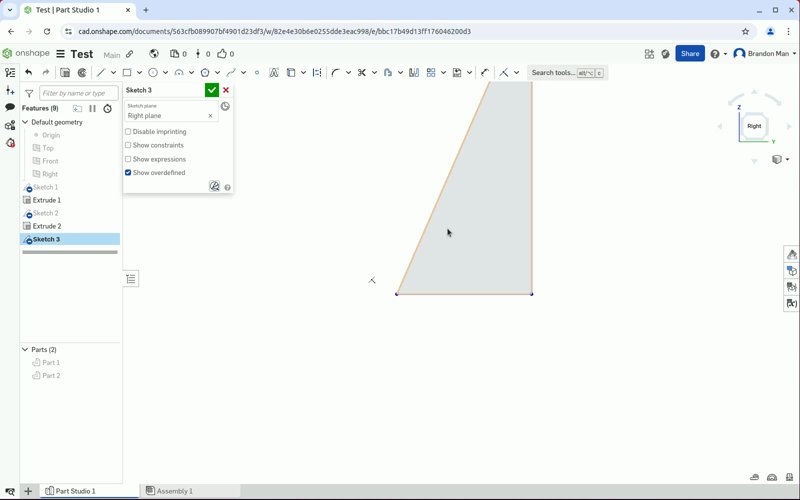
scroll(6)
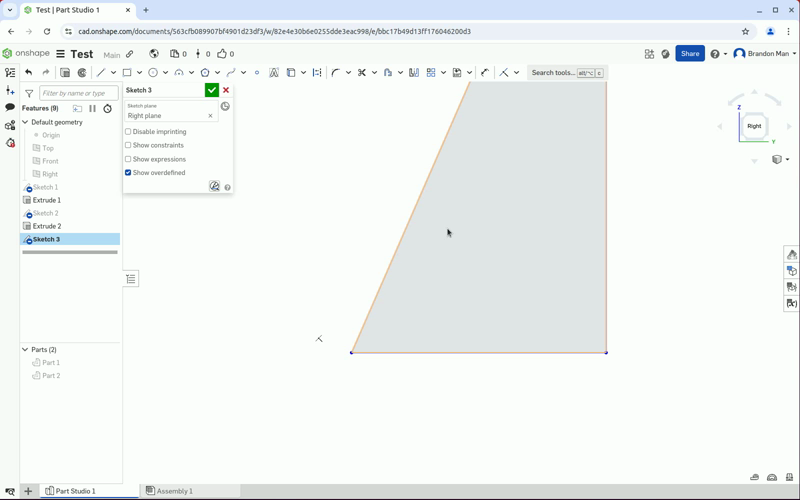
click(447, 228)
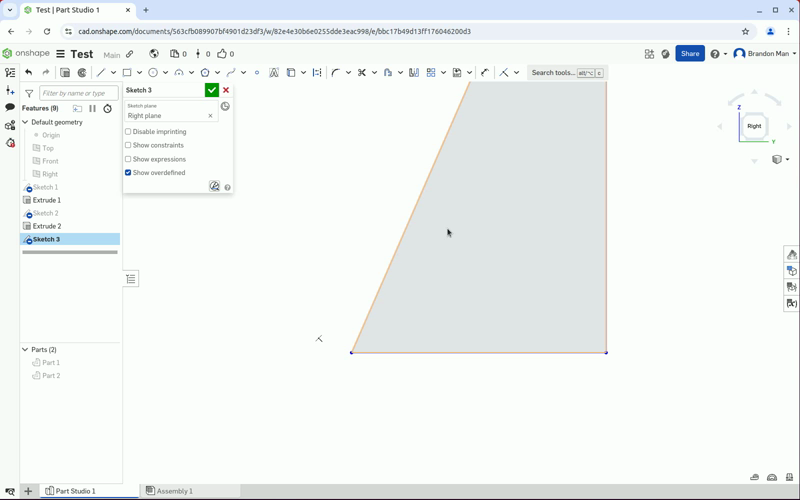
scroll(-6)
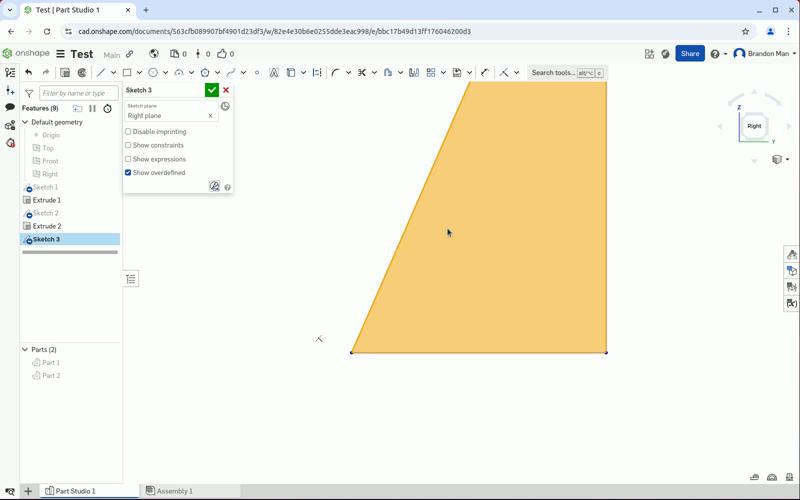
scroll(-6)
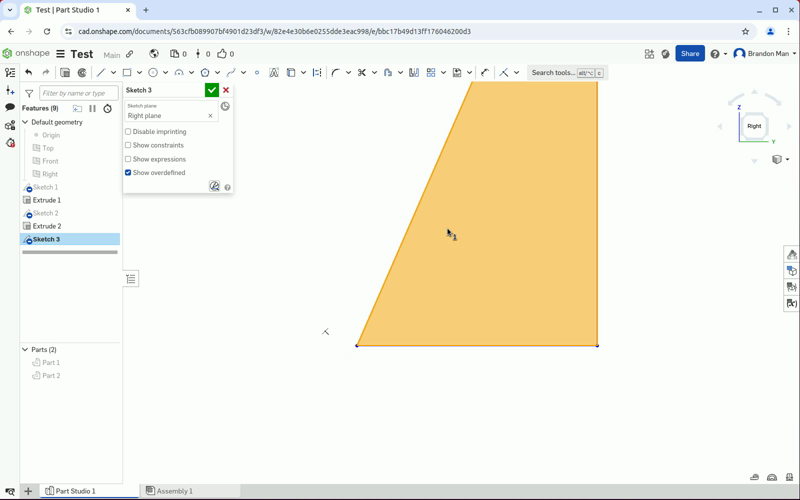
scroll(-6)
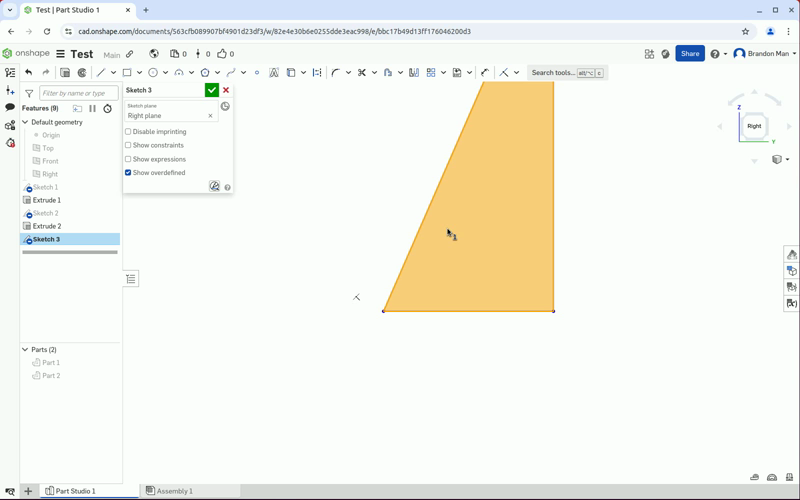
scroll(-6)
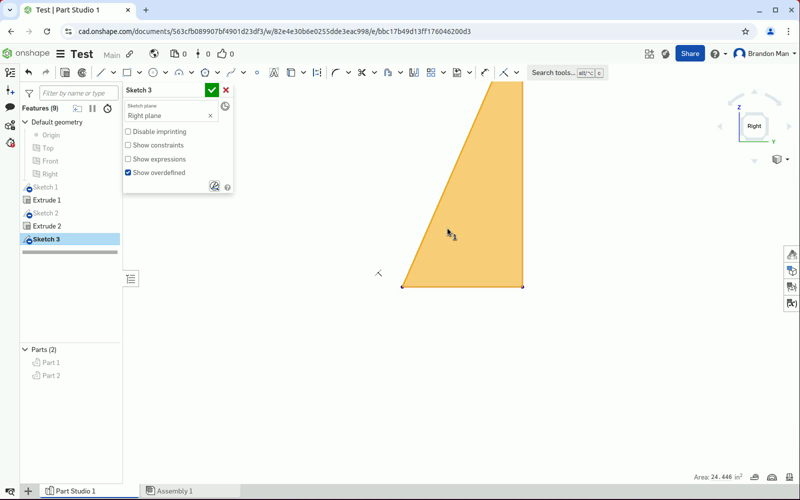
scroll(-6)
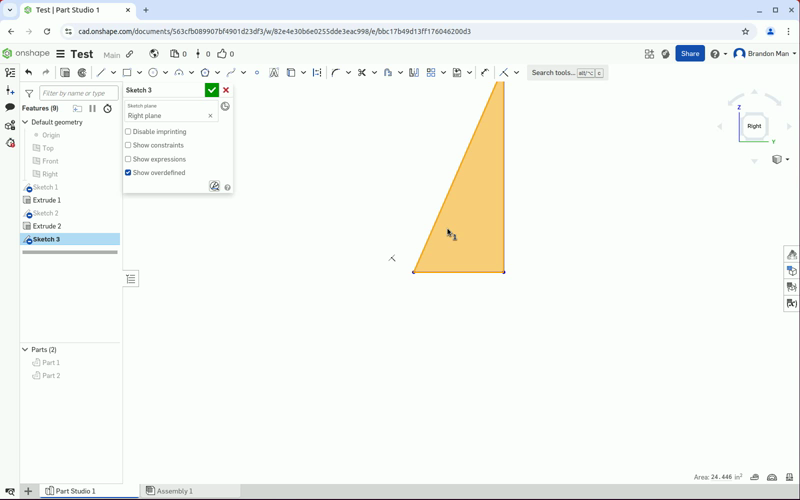
scroll(-6)
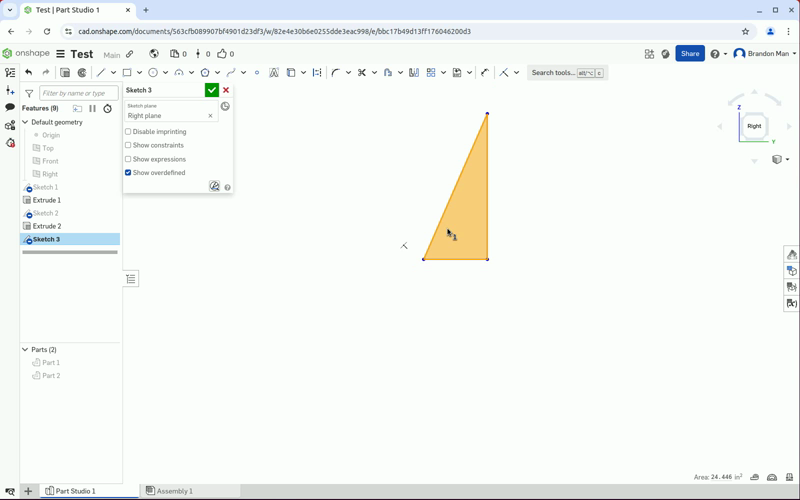
scroll(-6)
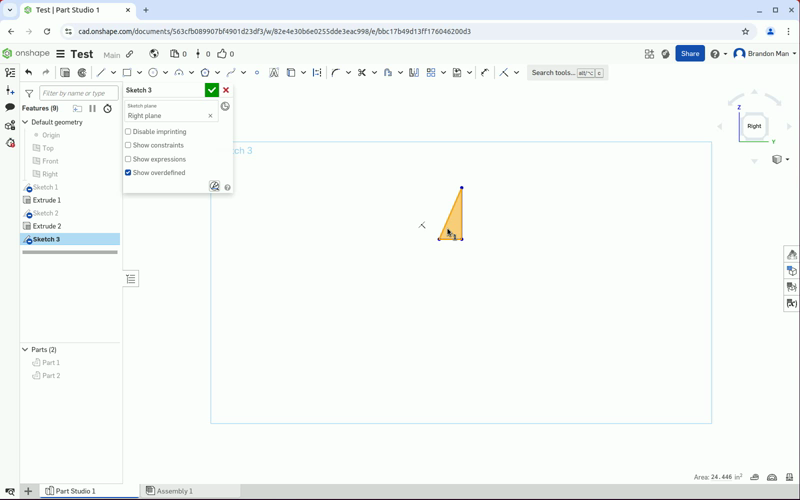
mouse_move(73, 352)
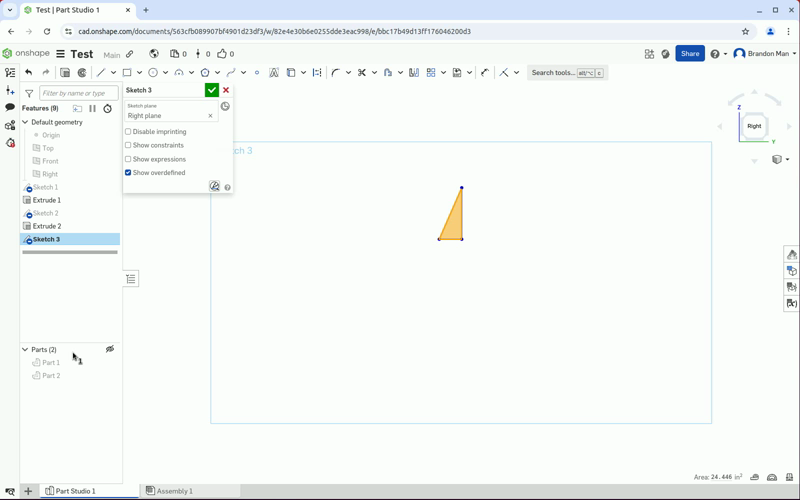
key(shift+y)
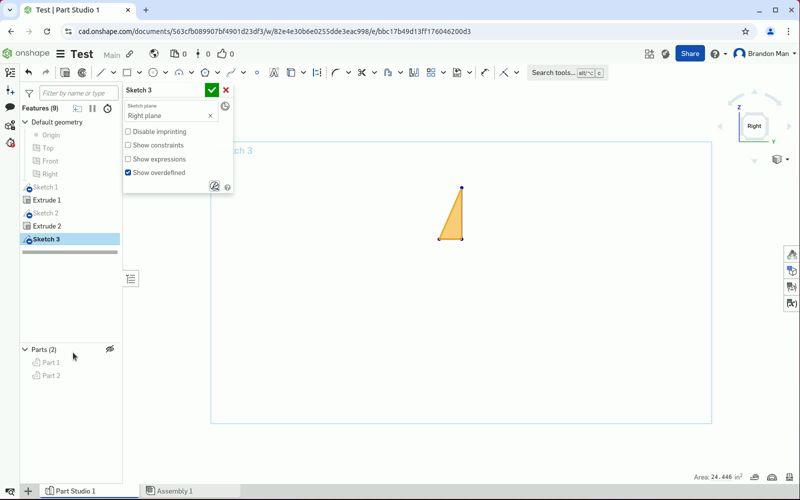
key(shift+e)
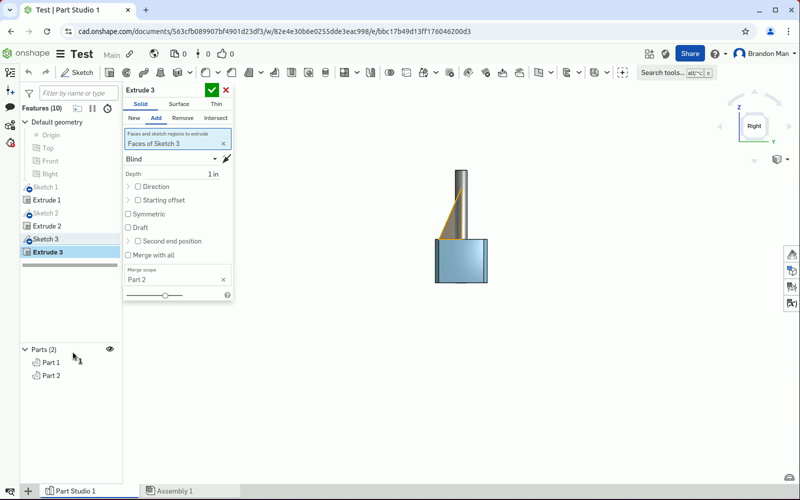
mouse_move(143, 106)
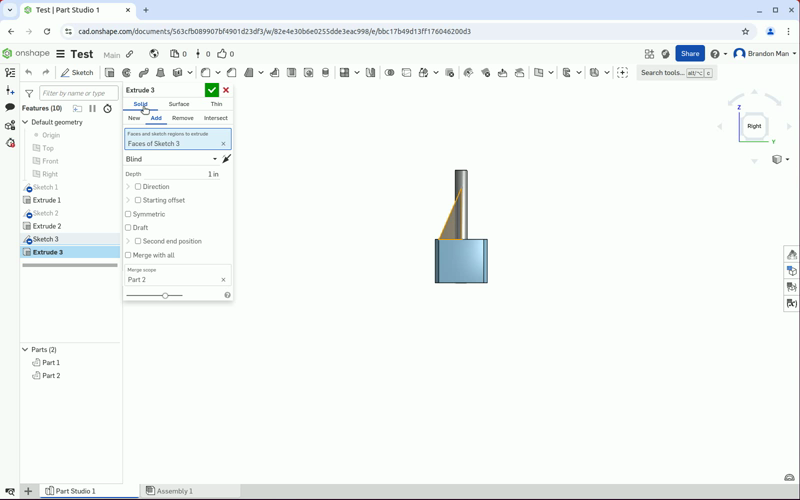
click(143, 106)
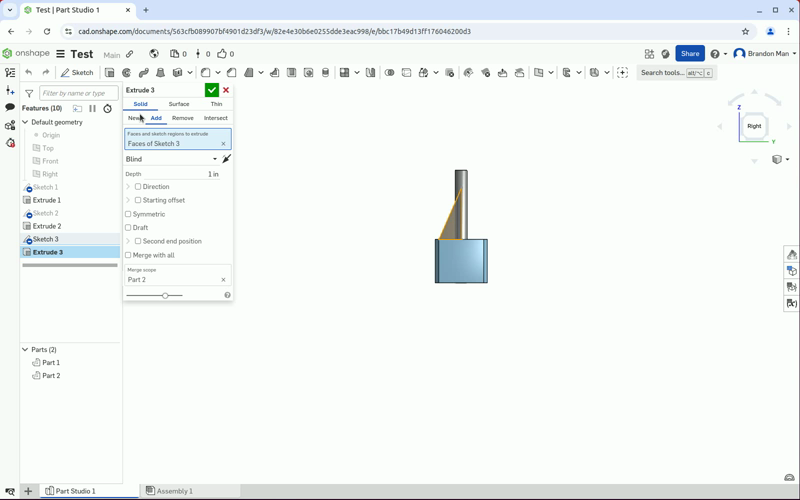
mouse_move(137, 120)
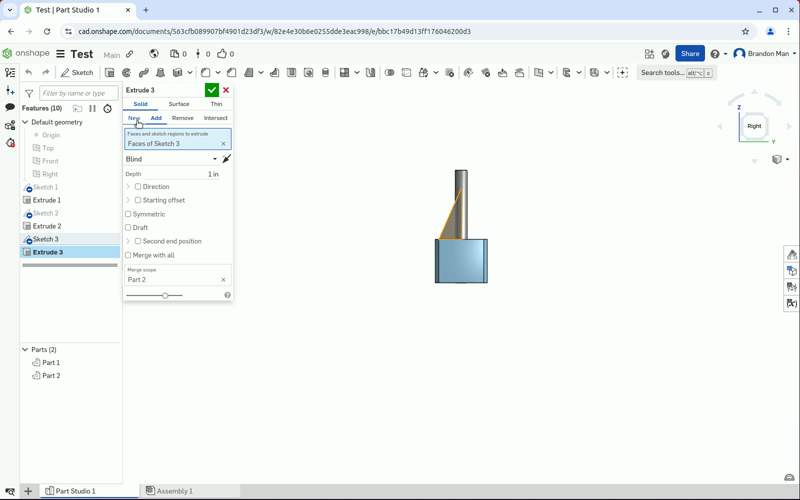
click(137, 120)
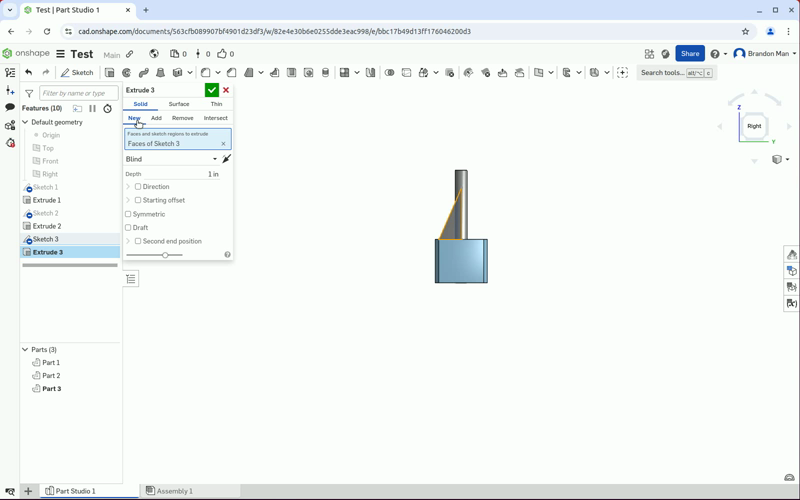
key(tab, 4)
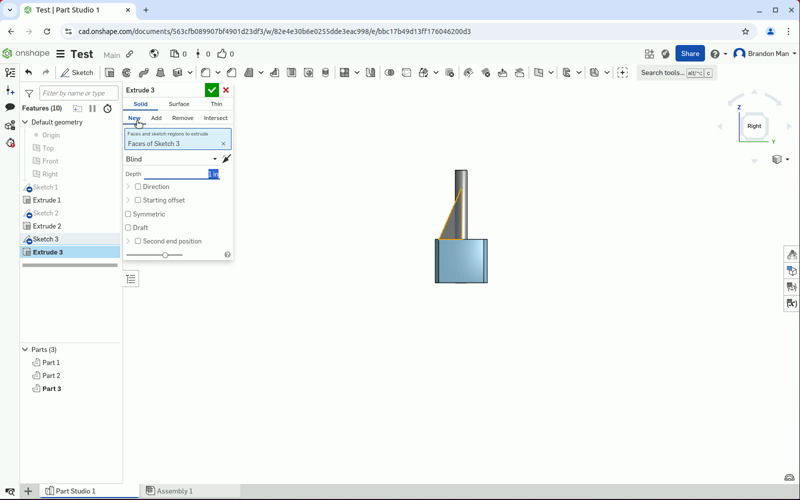
text(1.926)
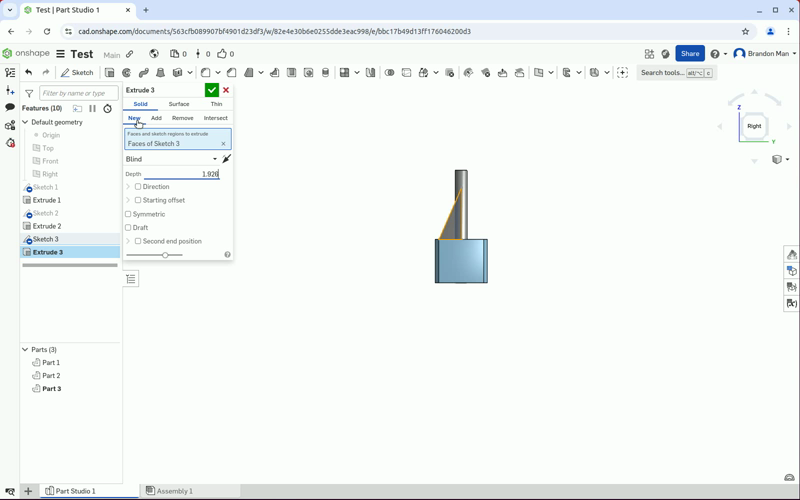
key(tab, 3)
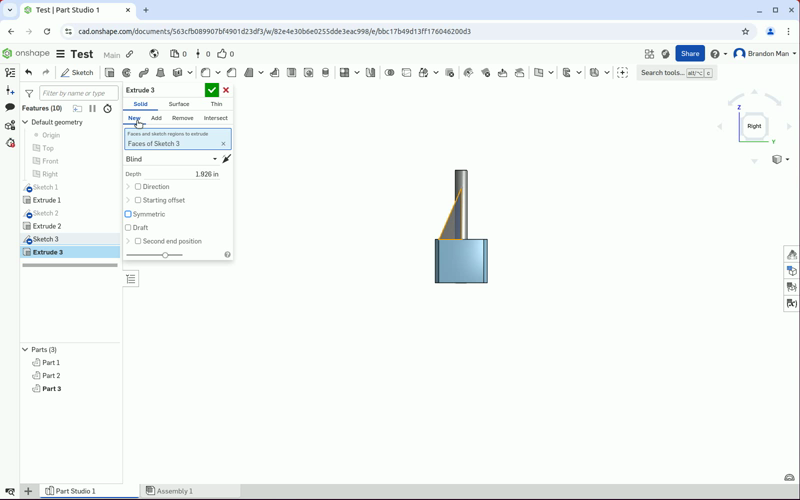
key(space)
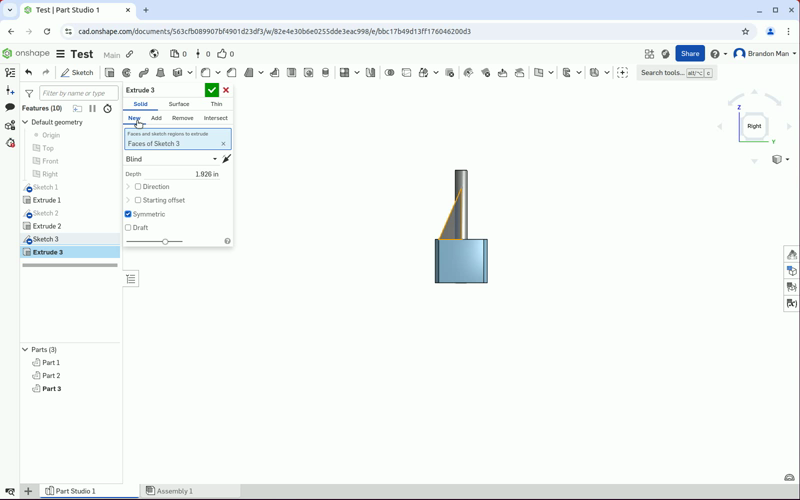
key(enter)
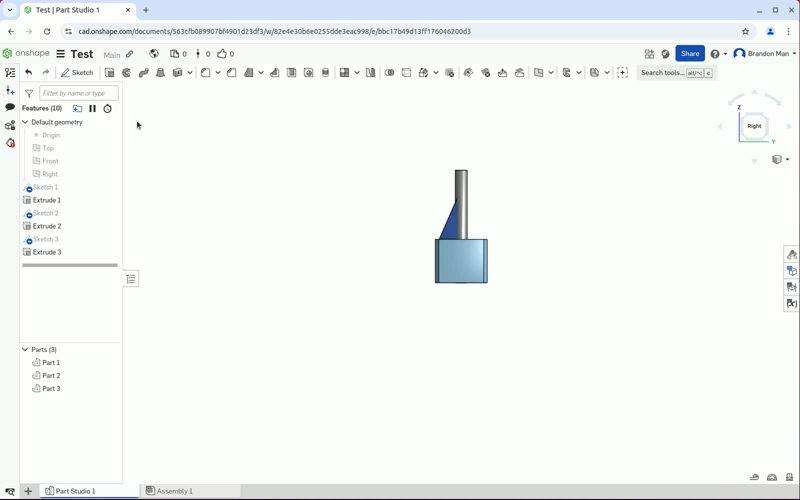
key(shift+h)
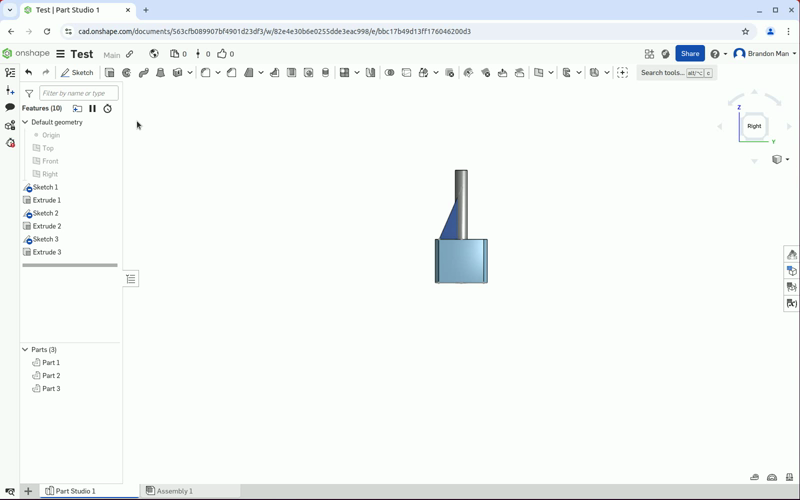
key(shift+h)
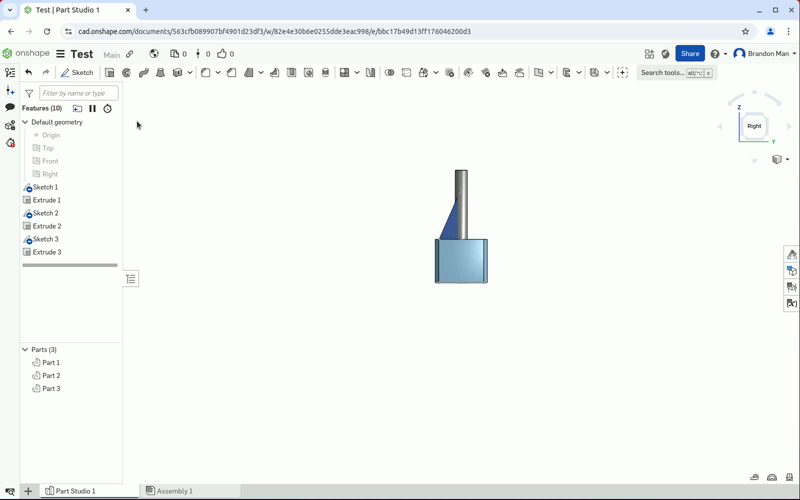
key(shift+7)
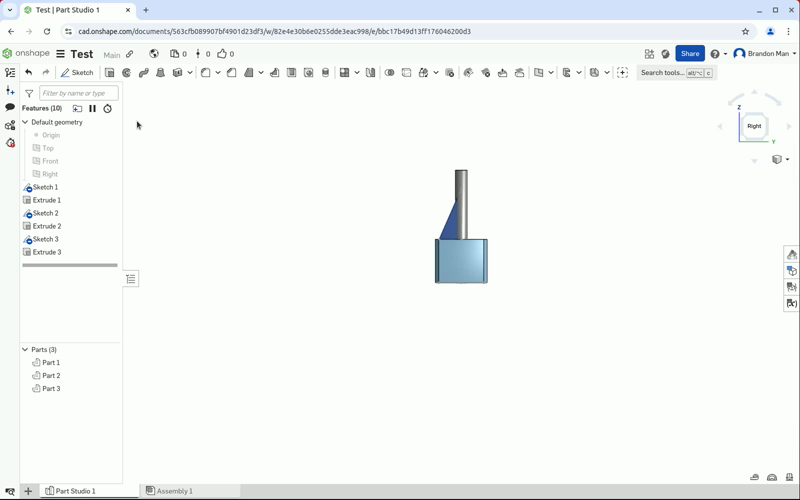
key(right, 2)
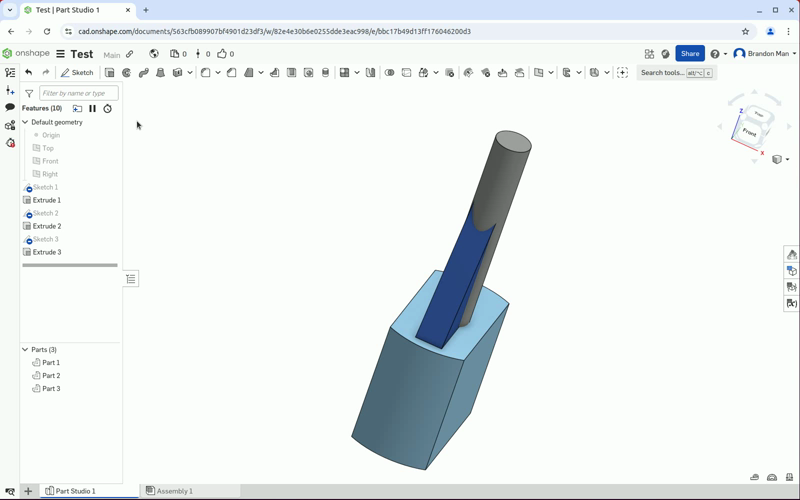
key(down, 2)
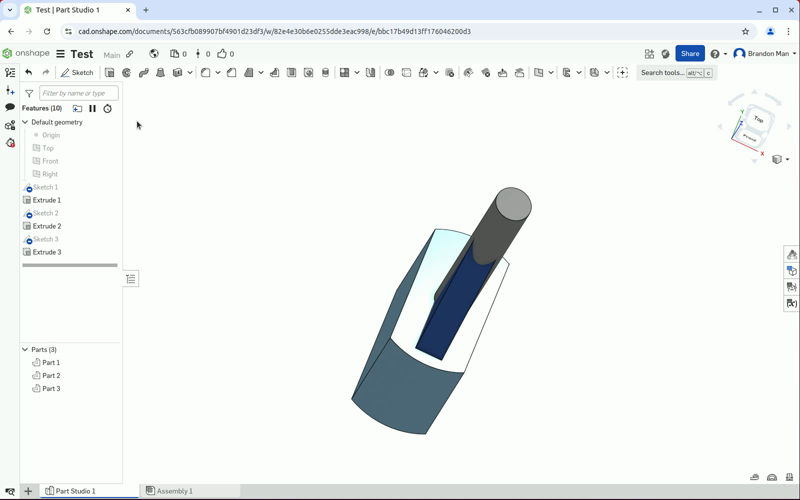
key(up, 2)
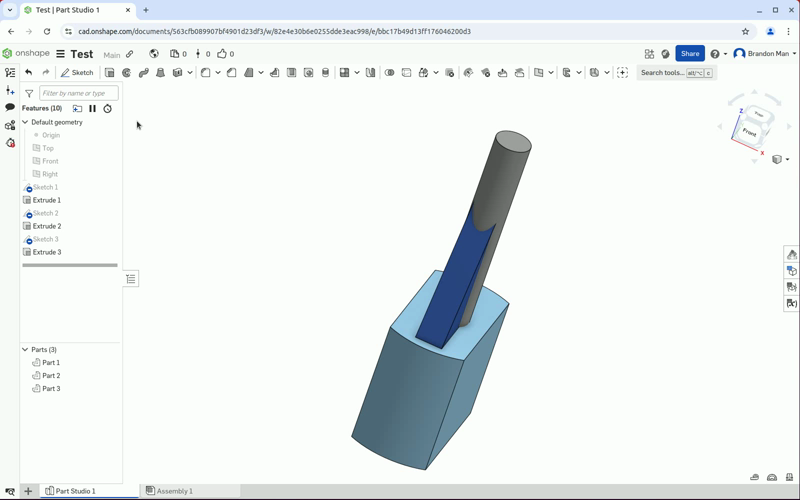
key(left, 2)
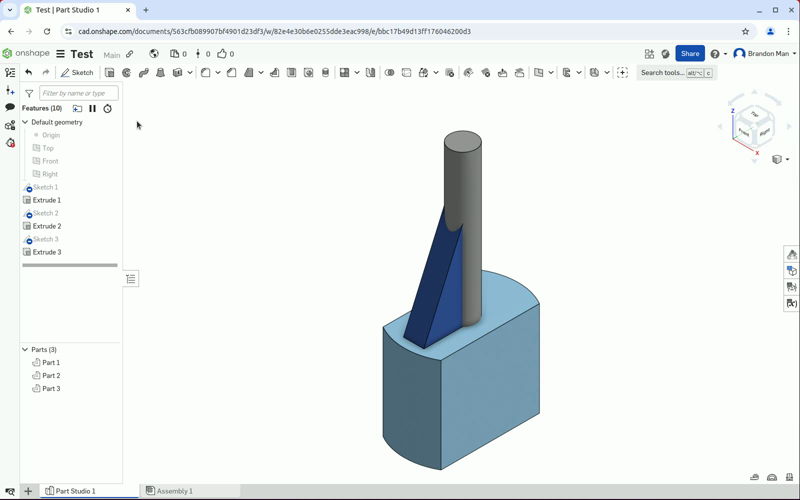
mouse_move(73, 189)
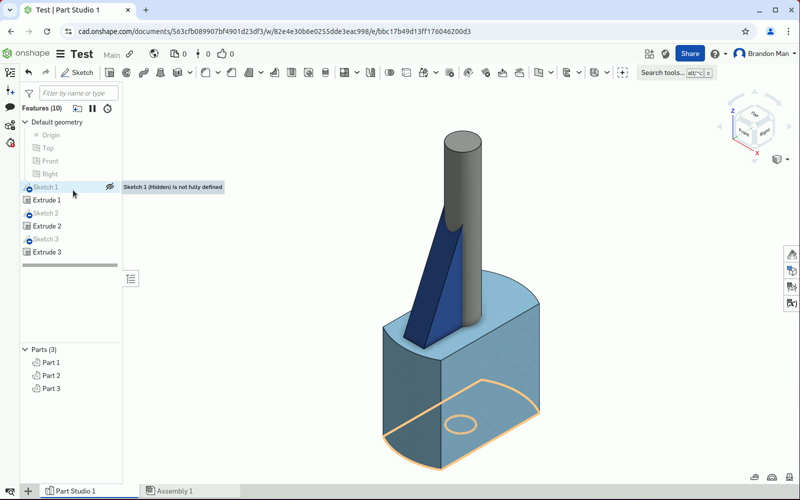
click(73, 189)